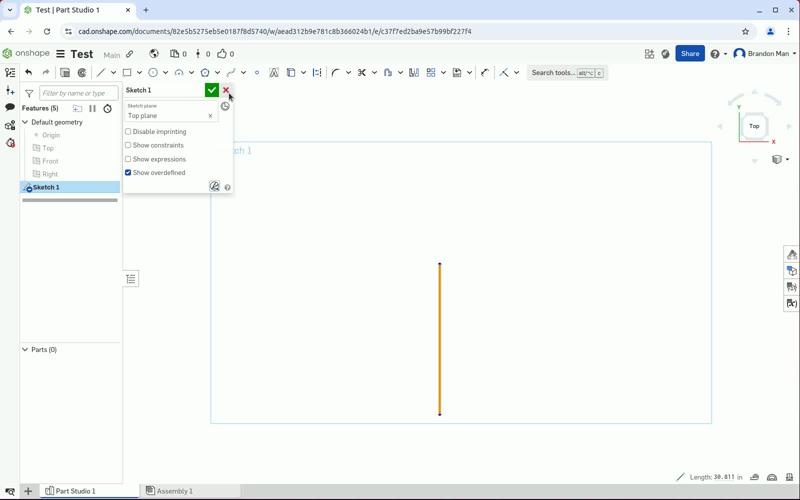
key(shift+h)
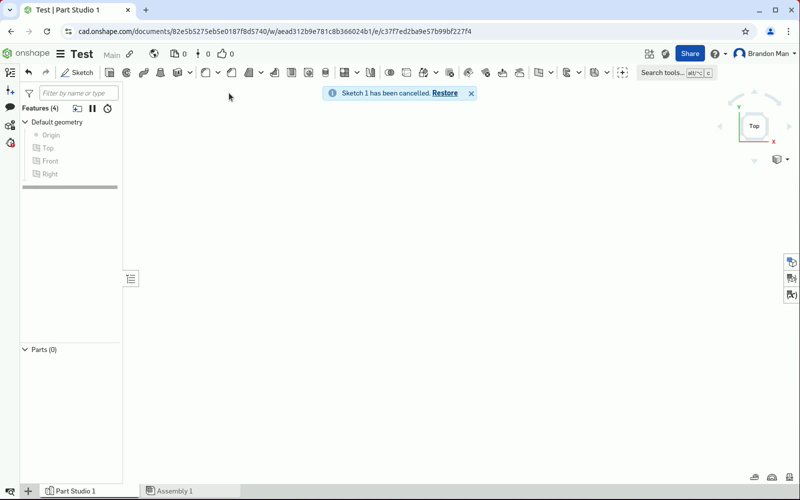
mouse_move(73, 352)
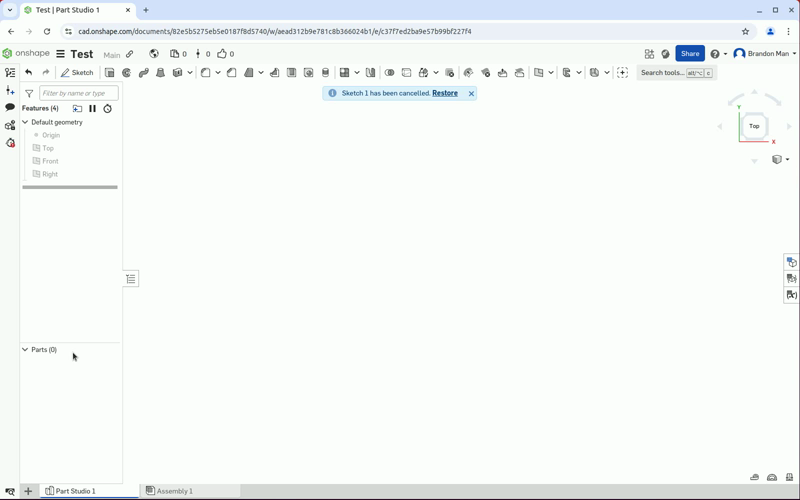
key(y)
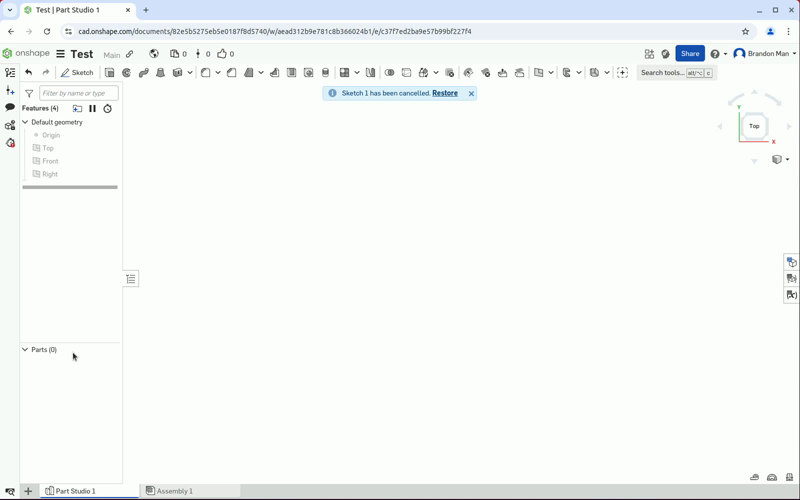
key(shift+p)
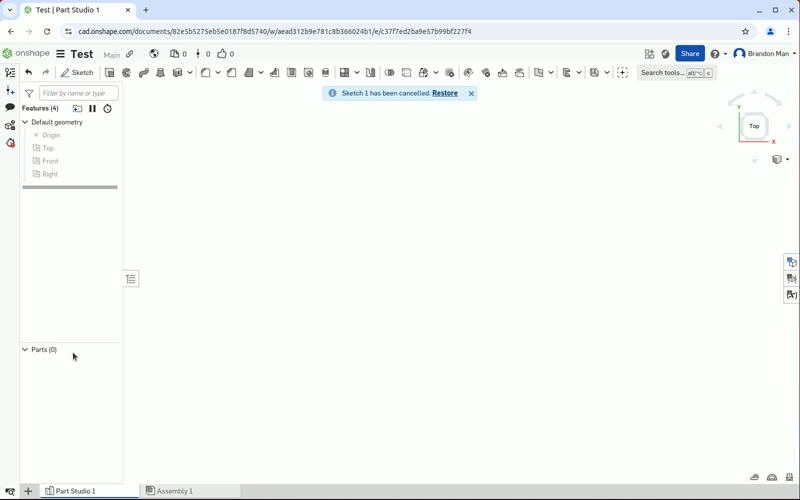
key(space)
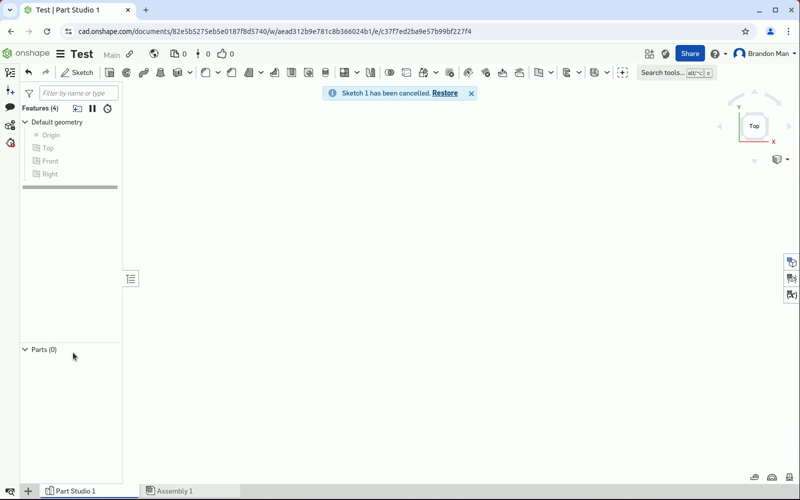
key_down(shift)
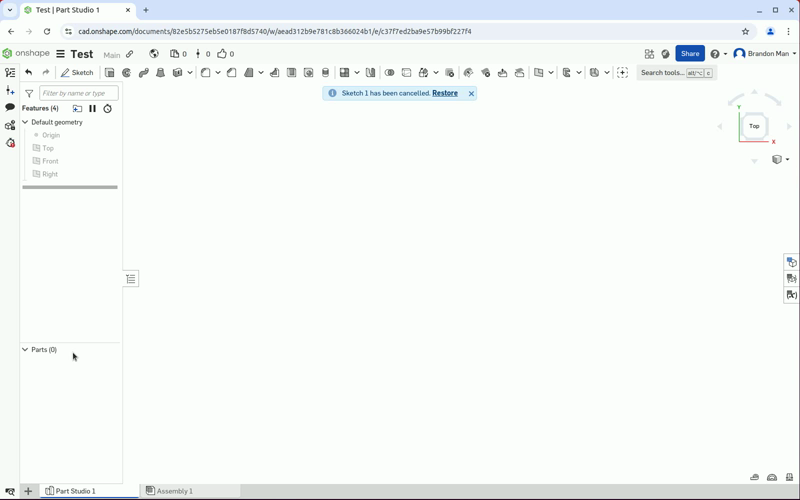
key(up)
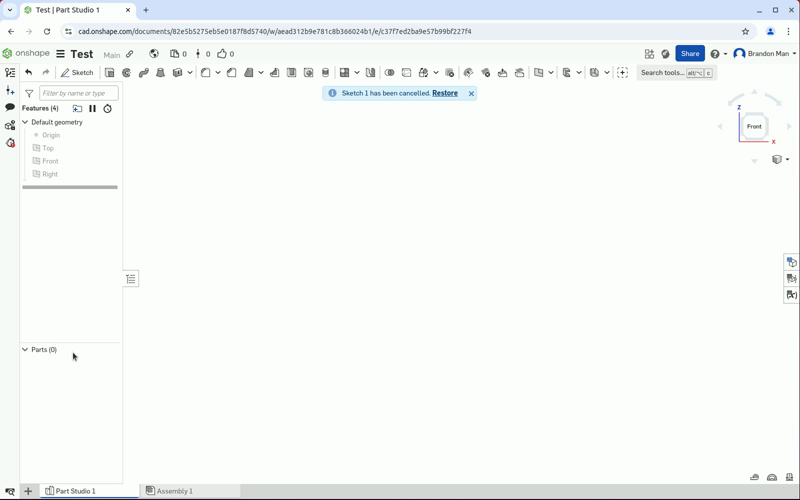
key_up(shift)
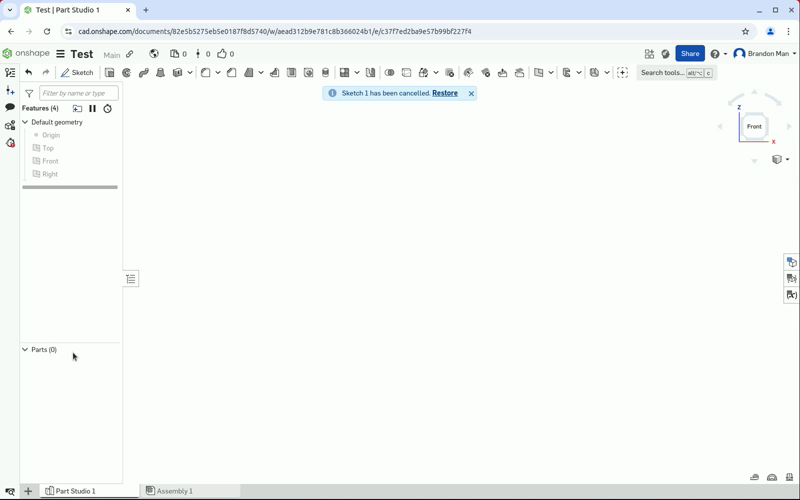
mouse_move(73, 352)
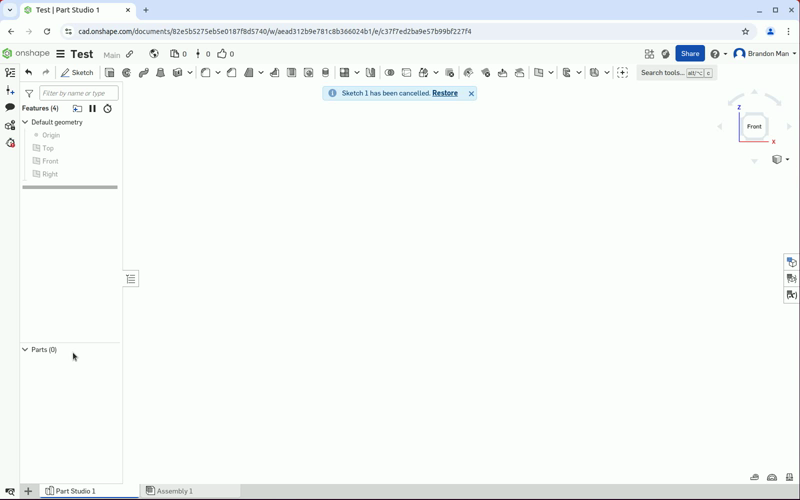
key(shift+y)
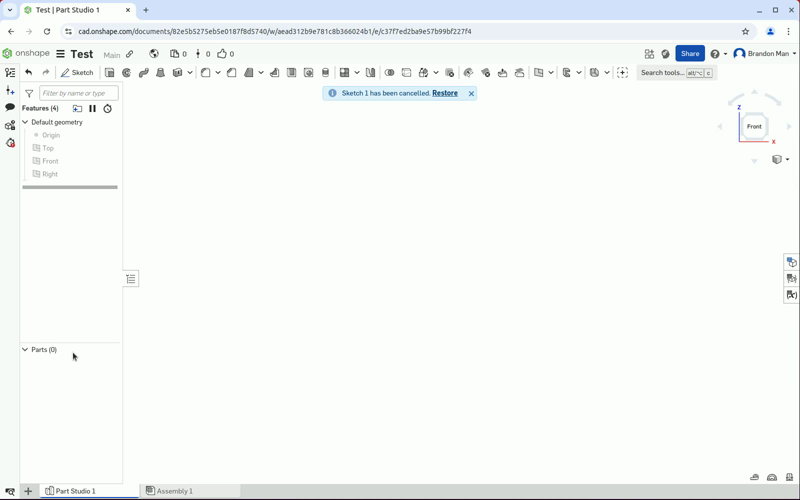
key(shift+s)
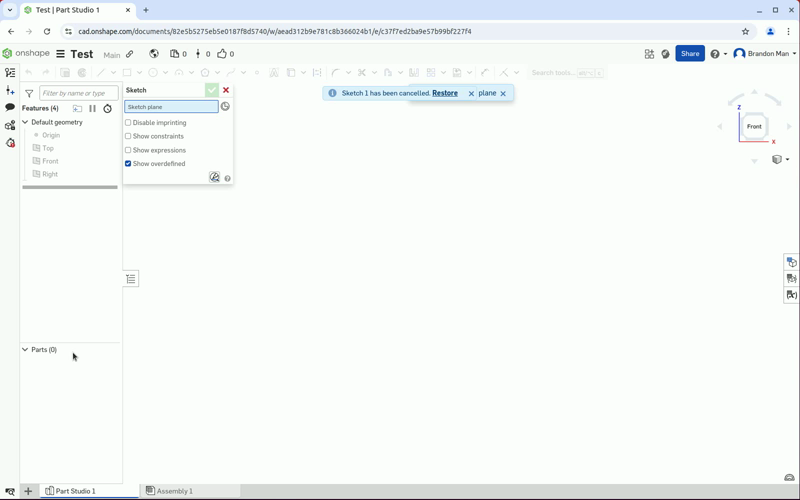
mouse_move(73, 163)
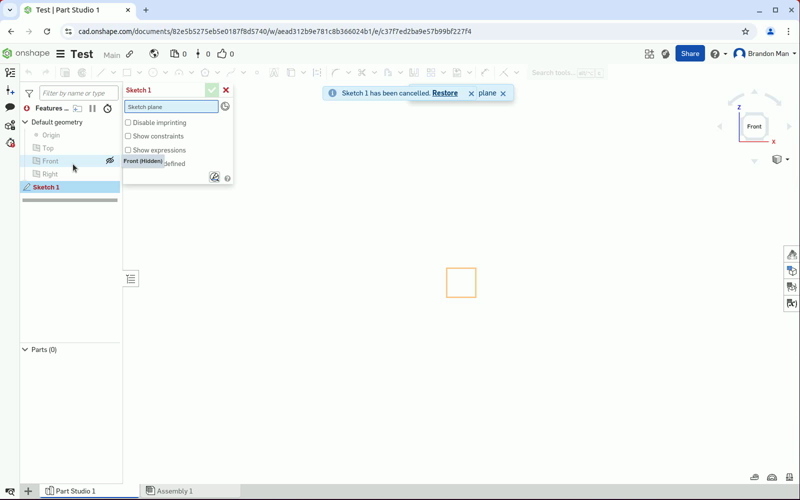
click(73, 163)
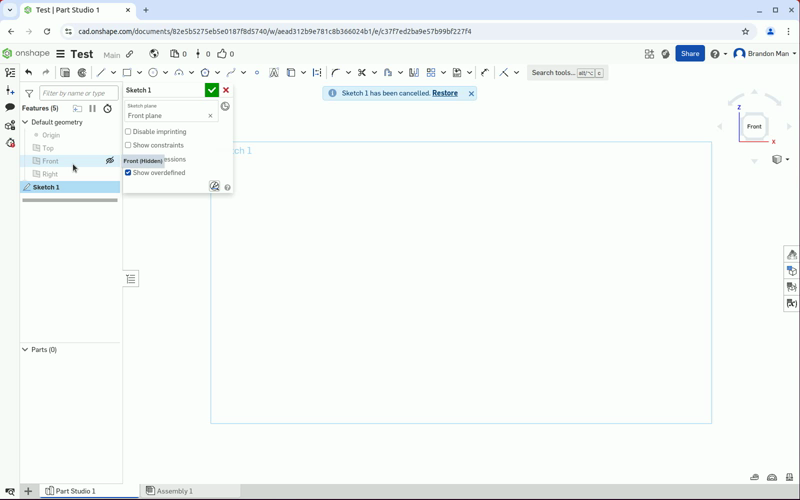
mouse_move(73, 352)
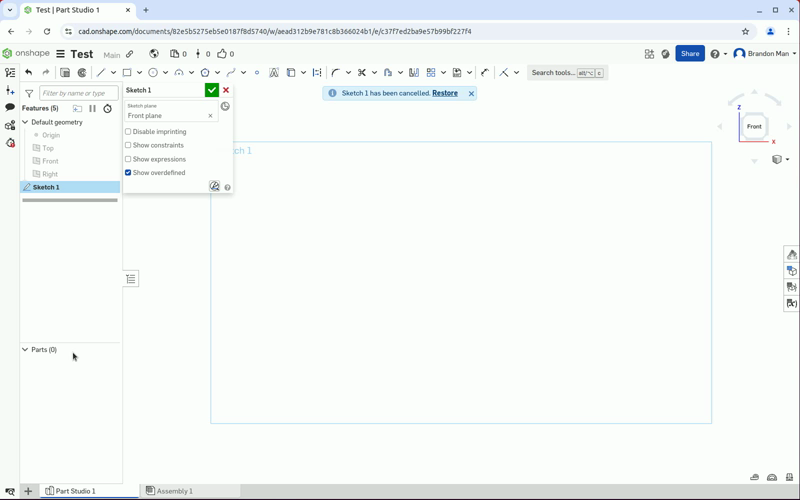
key(y)
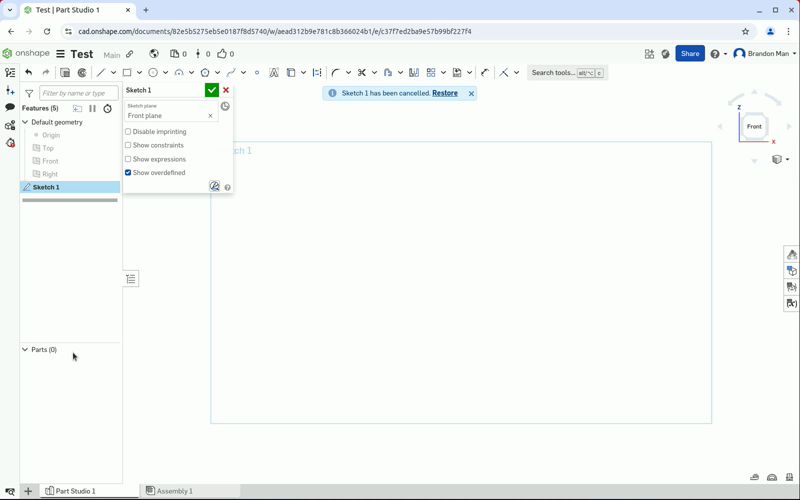
key(l)
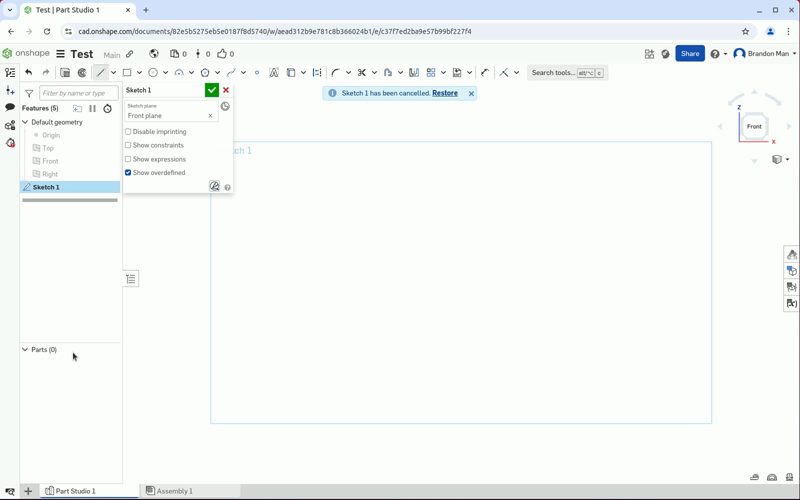
key_down(shift)
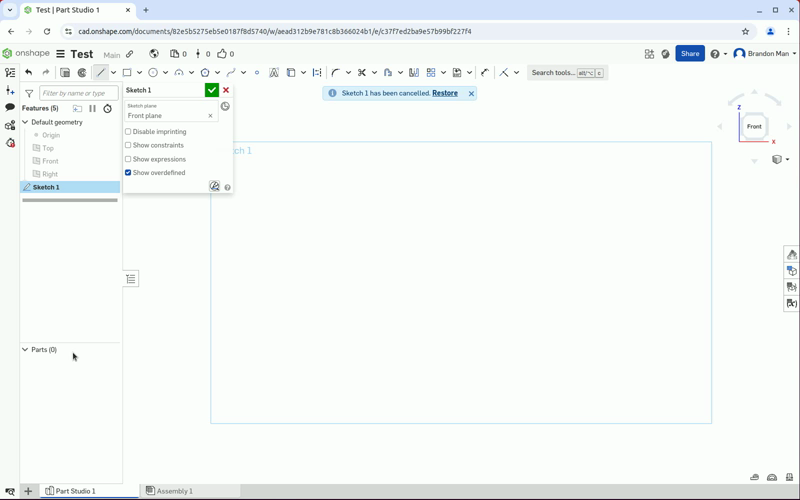
mouse_move(404, 226)
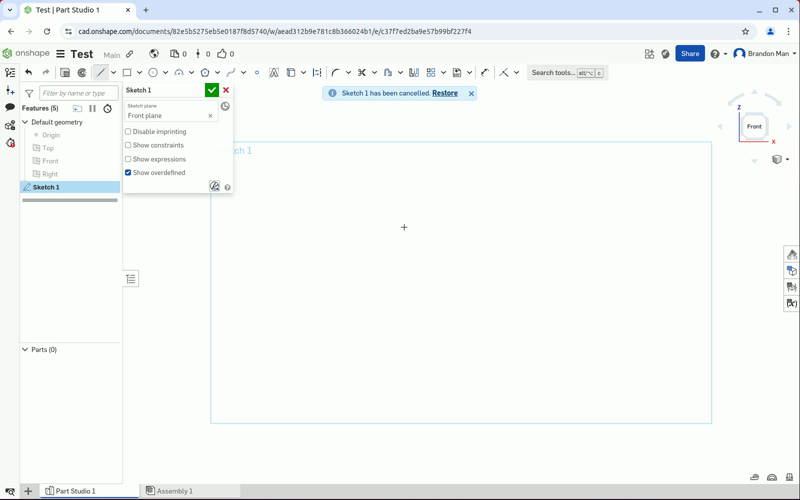
click(404, 226)
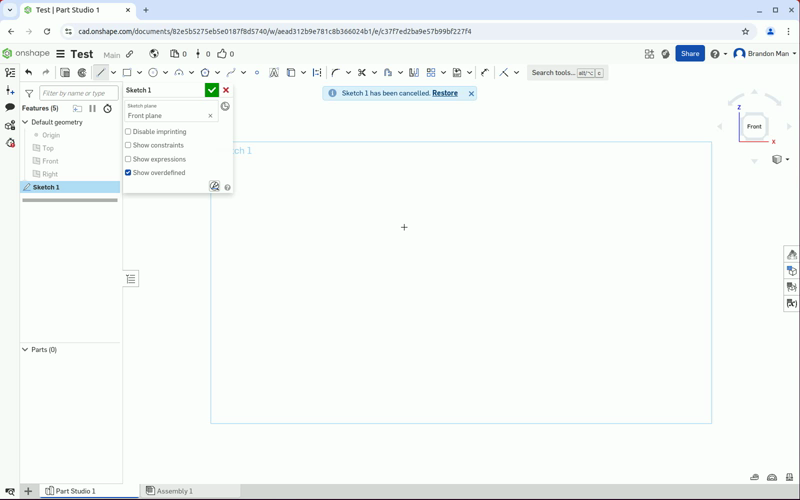
key_up(shift)
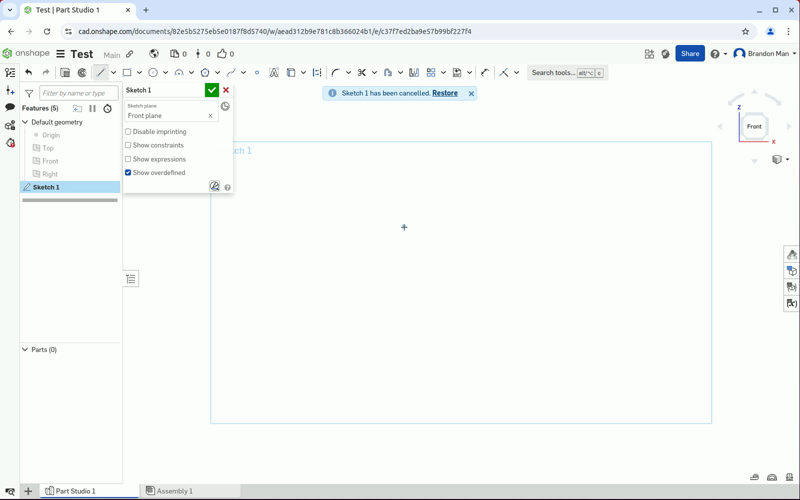
key_down(shift)
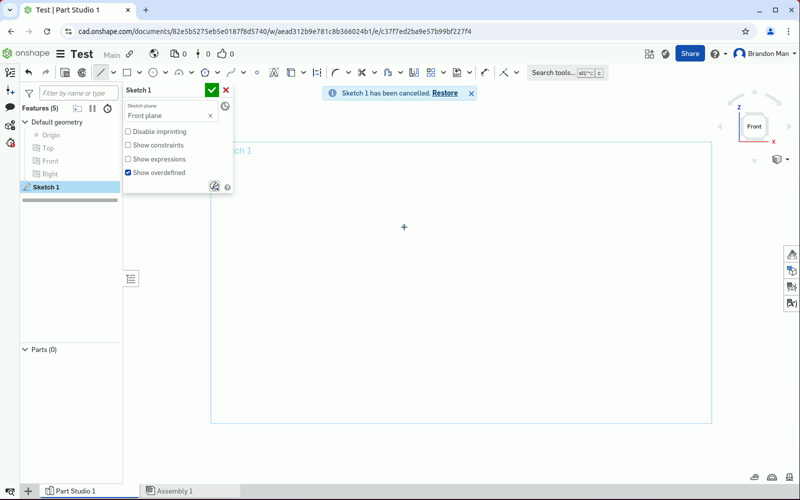
mouse_move(434, 226)
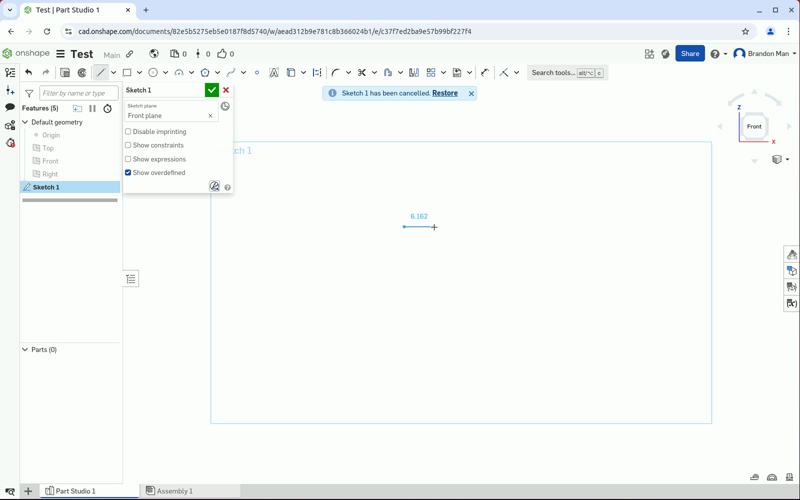
mouse_move(461, 226)
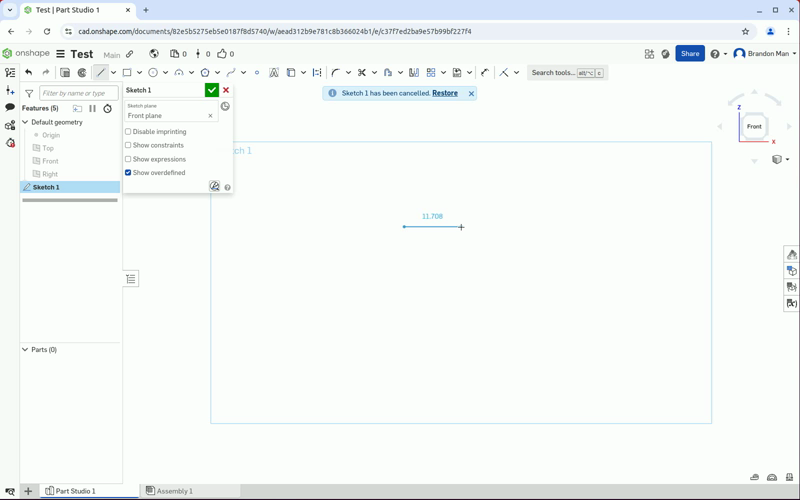
click(461, 226)
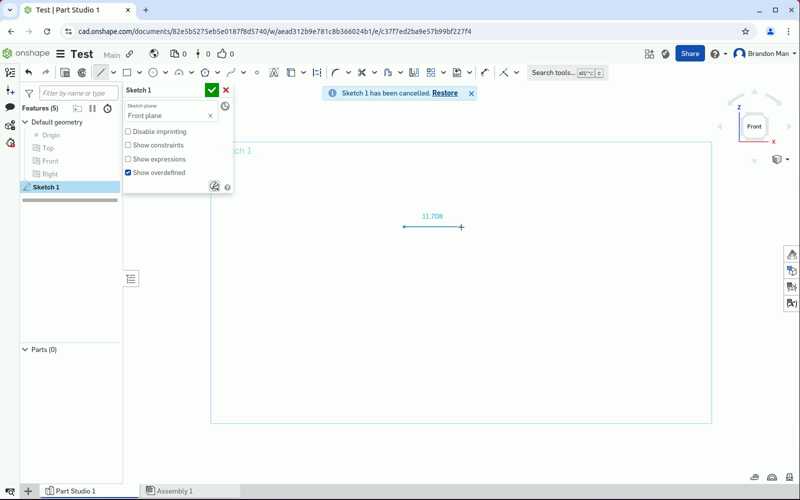
key_up(shift)
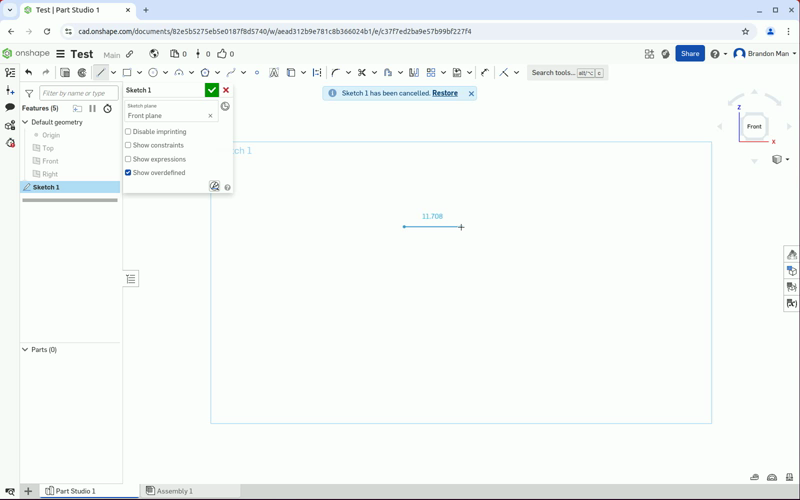
key_down(shift)
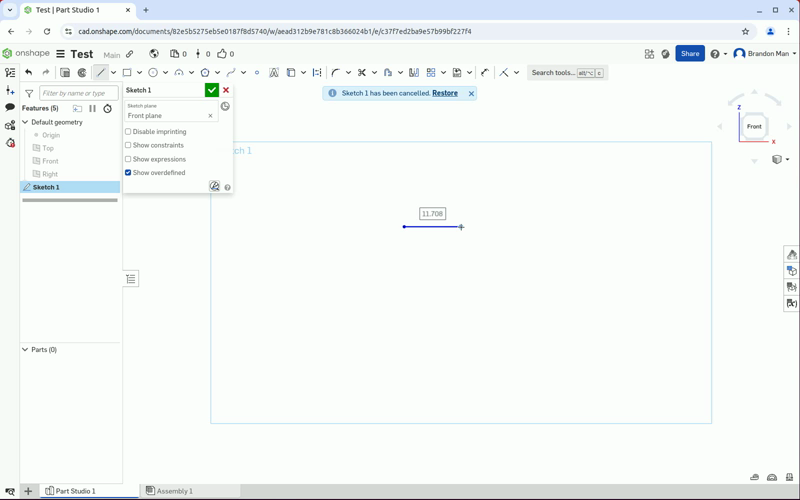
mouse_move(491, 226)
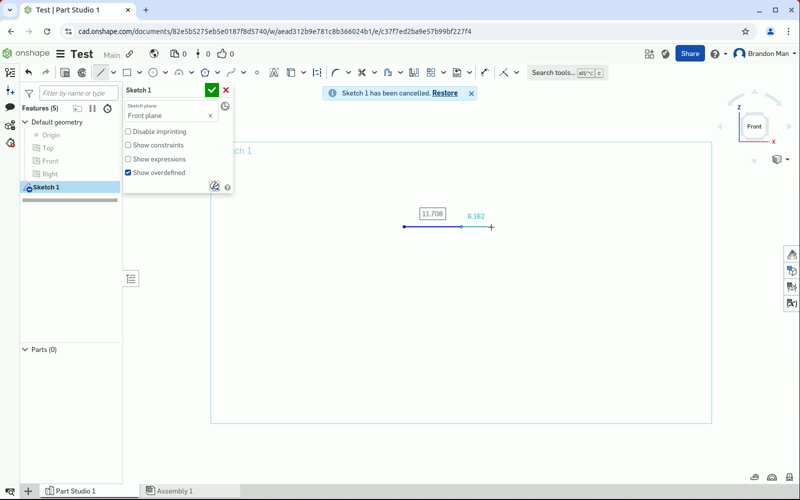
mouse_move(461, 169)
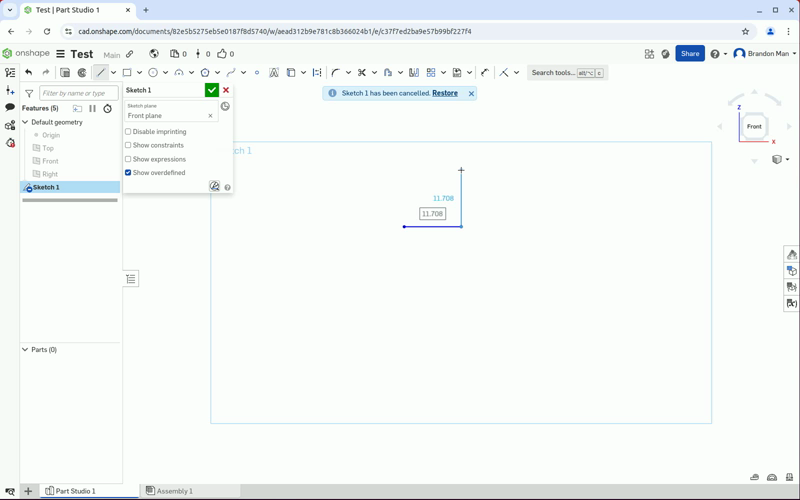
click(461, 169)
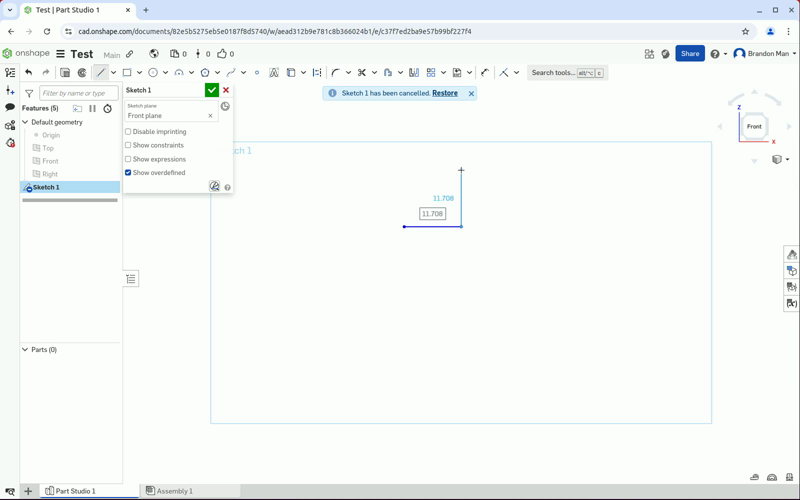
key_up(shift)
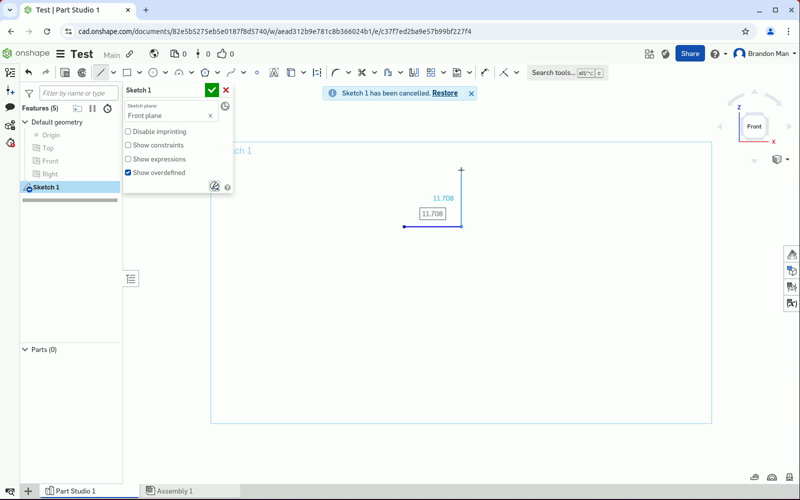
key_down(shift)
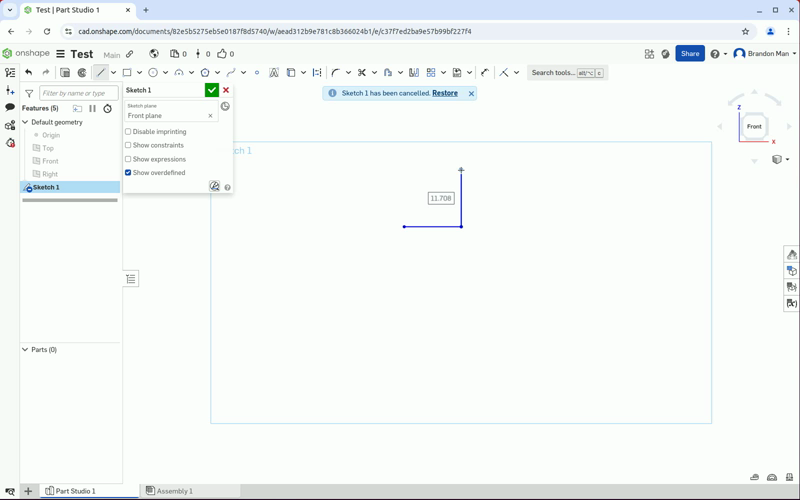
mouse_move(491, 169)
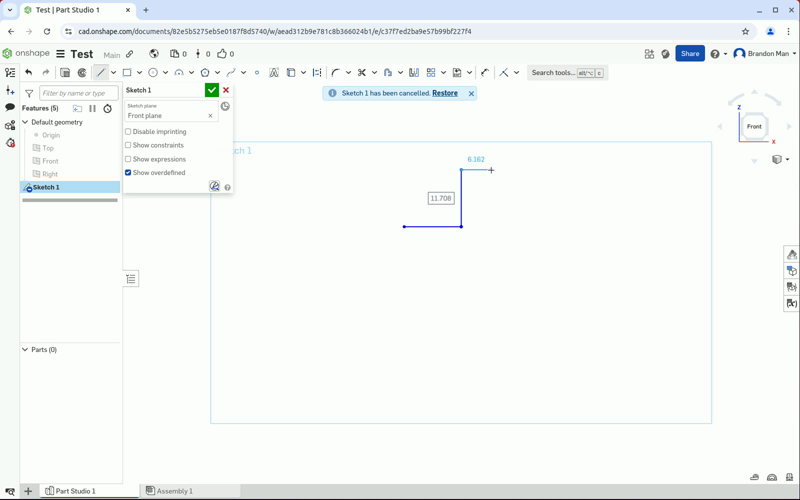
mouse_move(404, 169)
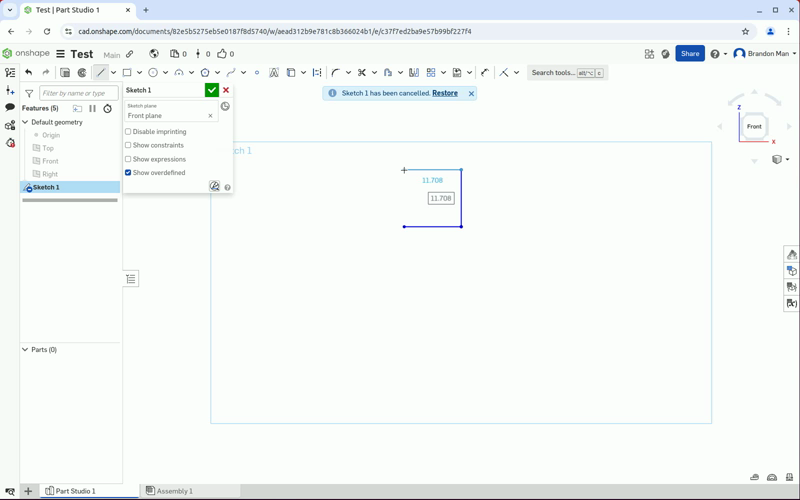
click(404, 169)
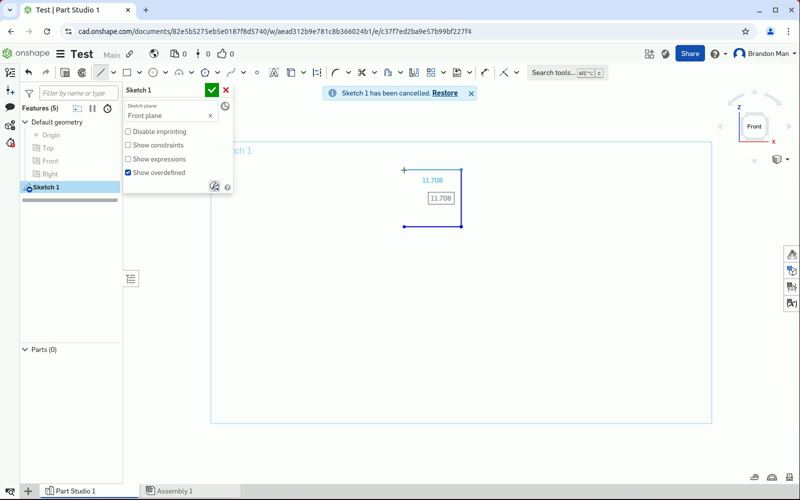
key_up(shift)
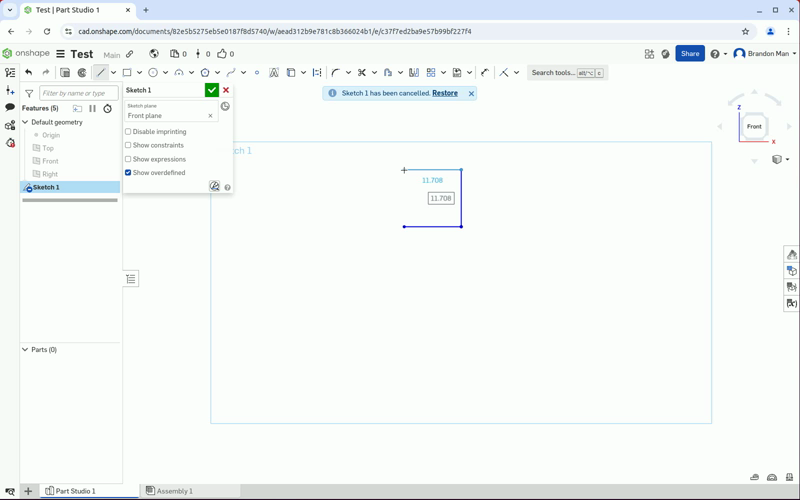
mouse_move(434, 169)
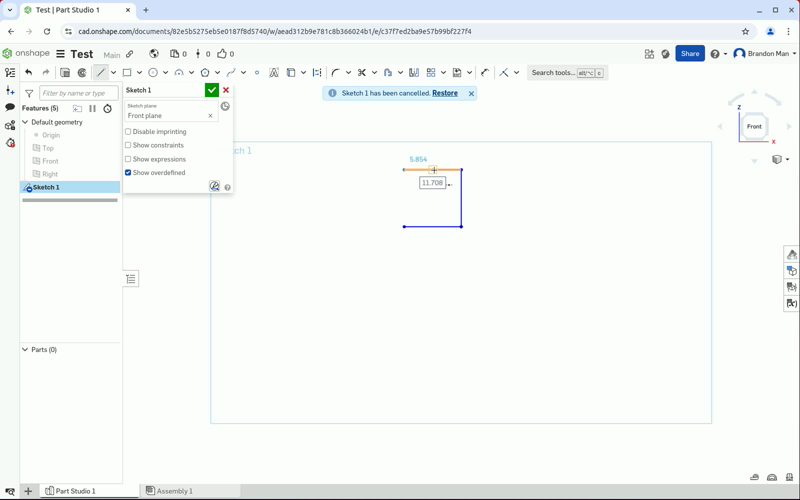
key_down(shift)
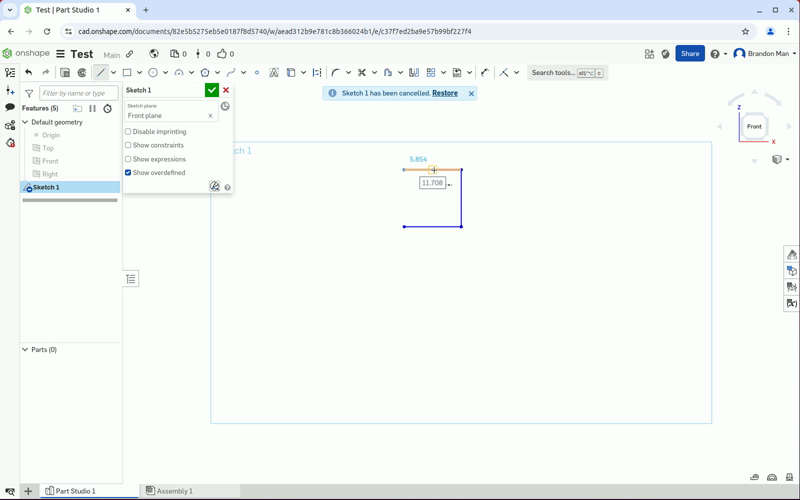
mouse_move(404, 226)
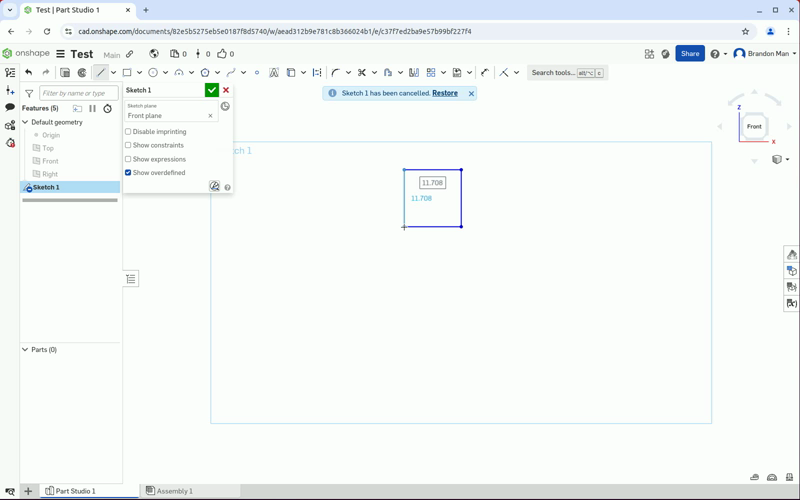
key_up(shift)
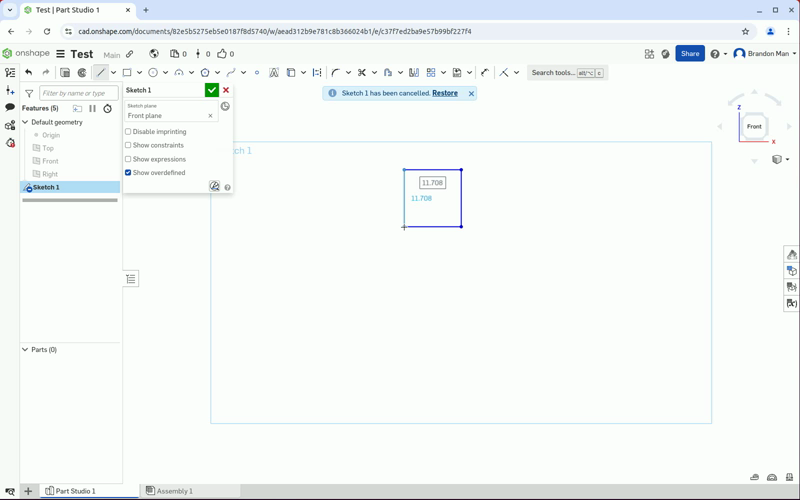
click(404, 226)
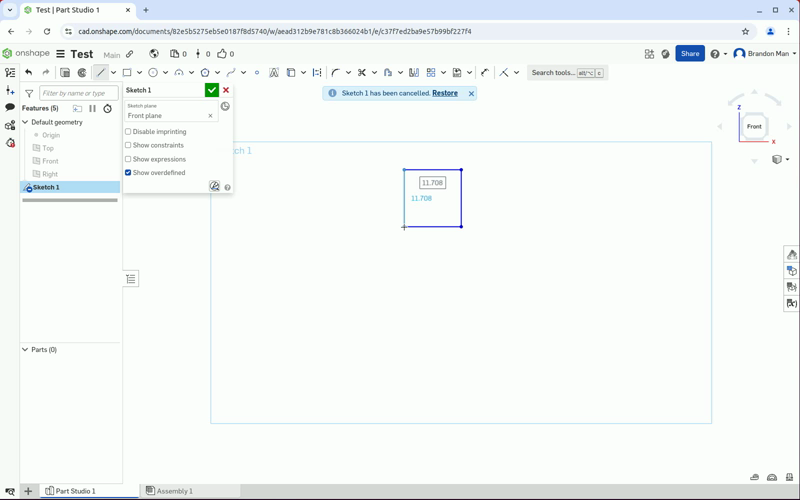
key(esc)
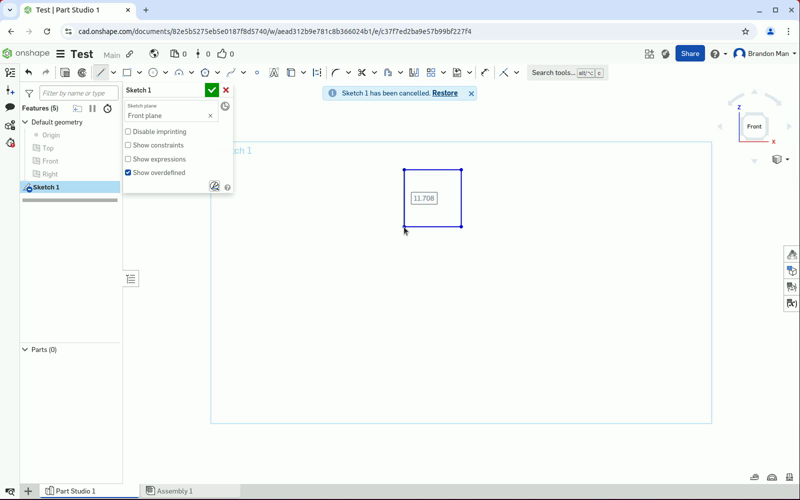
mouse_move(445, 201)
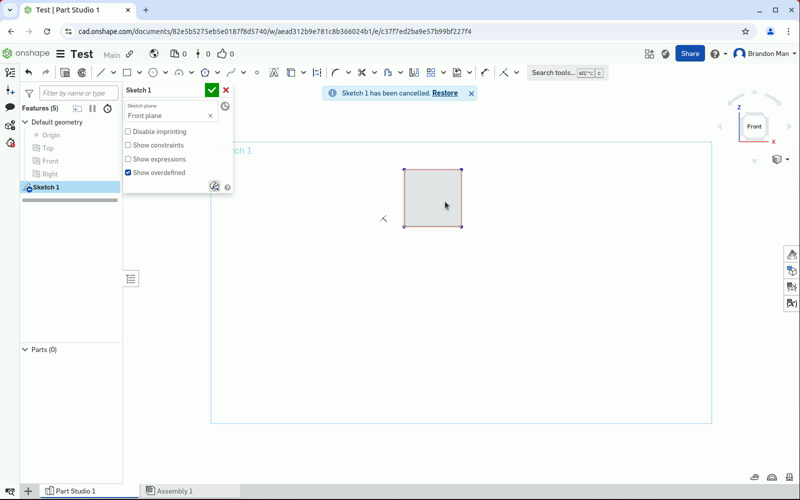
click(445, 201)
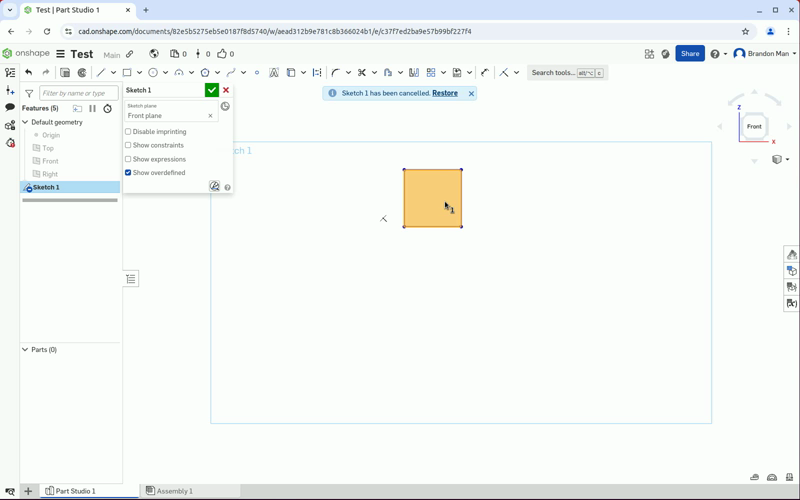
mouse_move(73, 352)
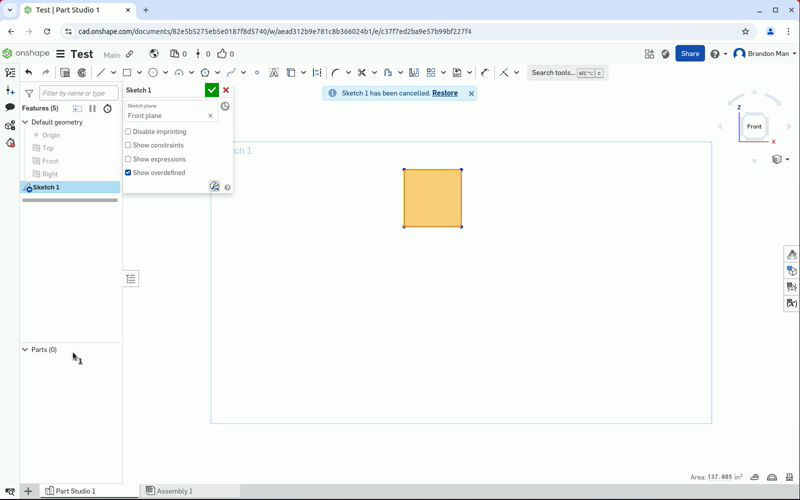
key(shift+y)
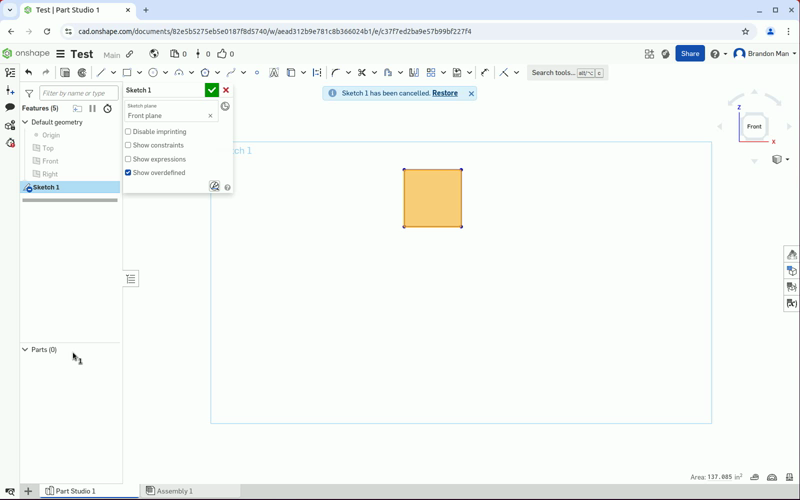
key(shift+e)
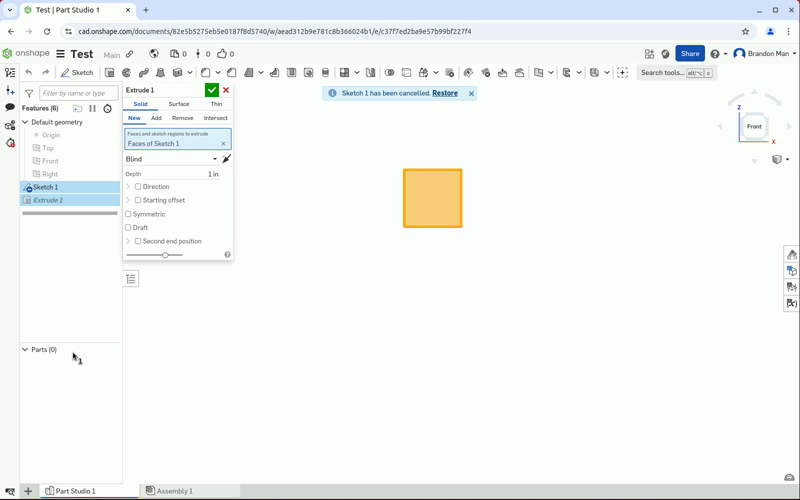
mouse_move(143, 106)
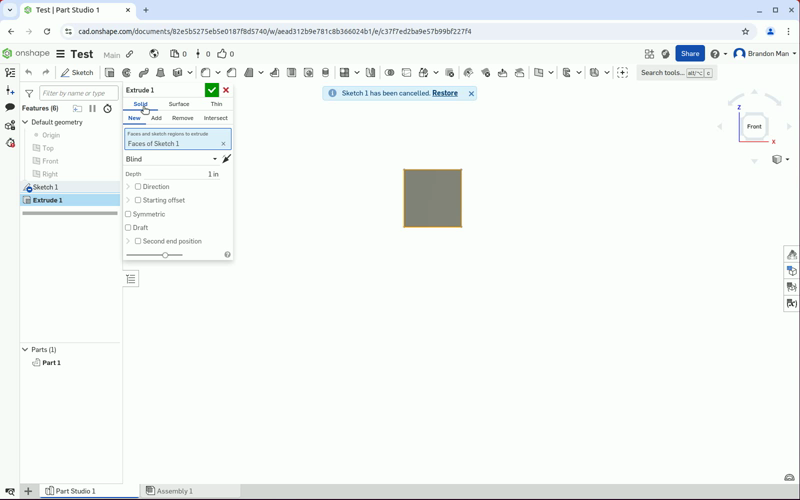
click(143, 106)
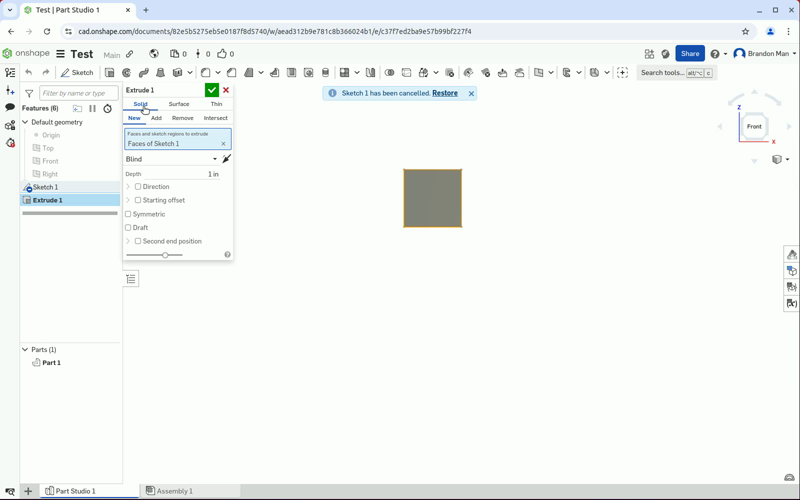
mouse_move(137, 120)
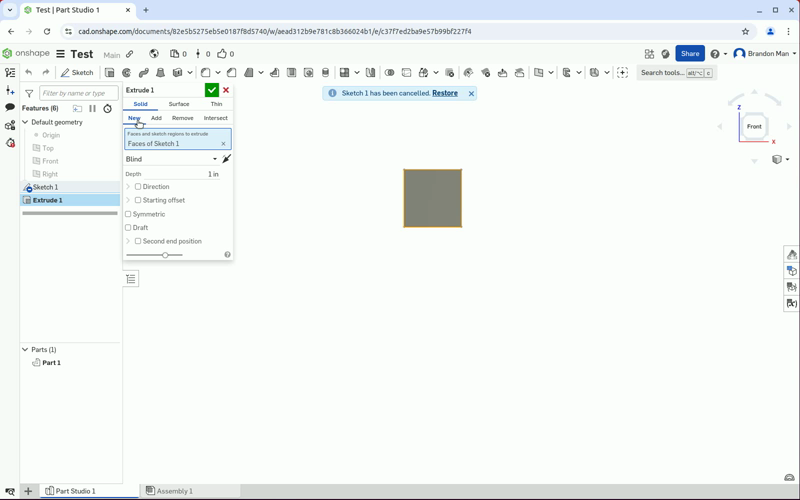
click(137, 120)
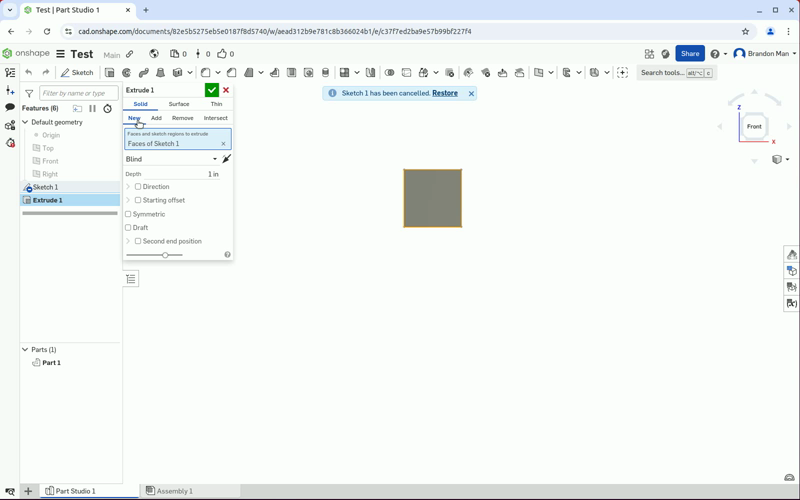
key(tab, 4)
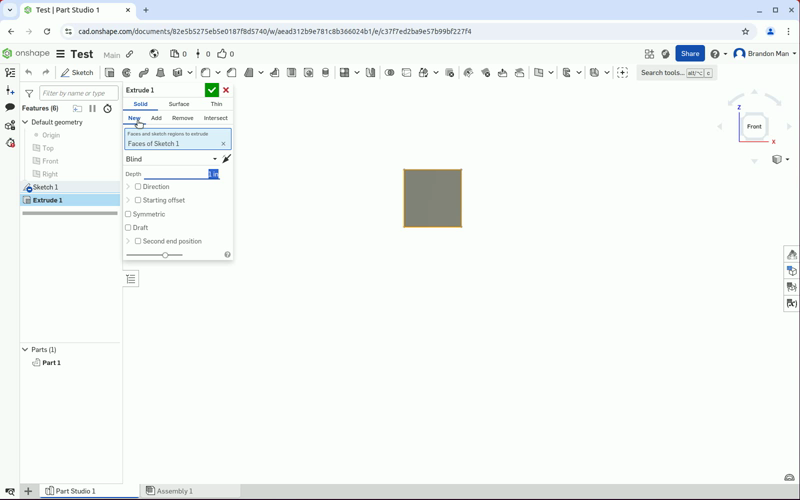
text(11.554)
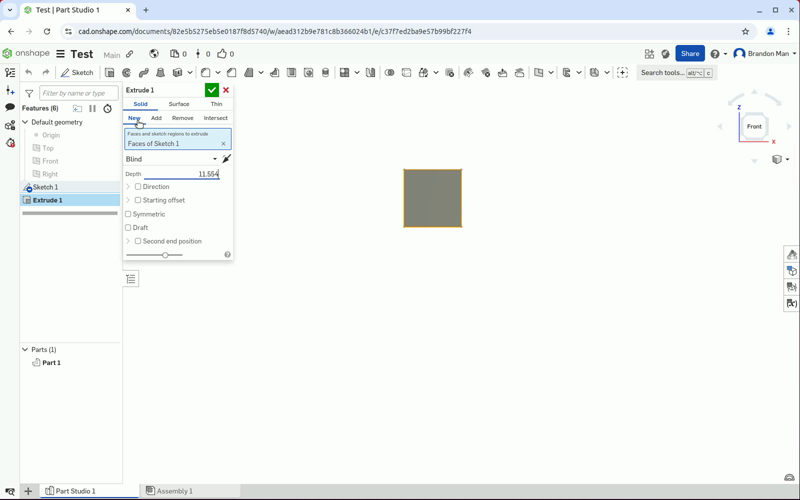
key(enter)
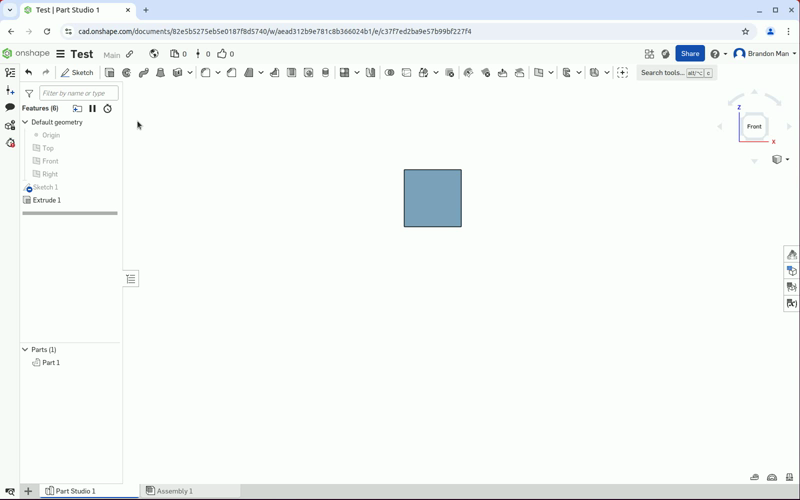
key(shift+h)
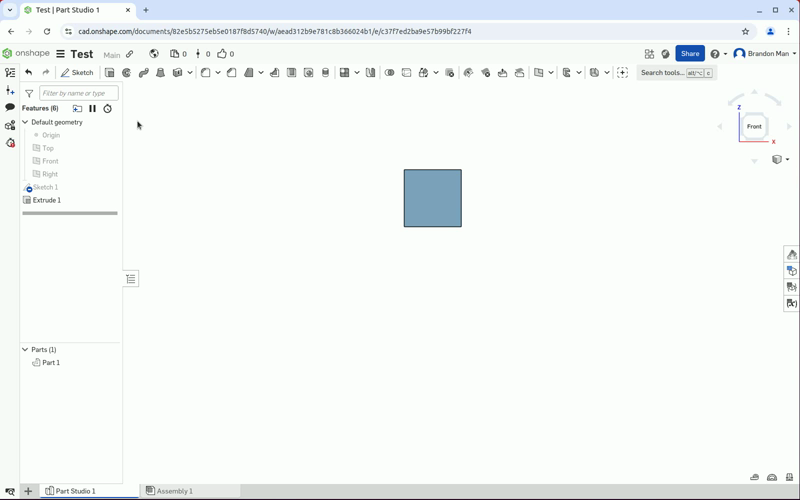
key(shift+h)
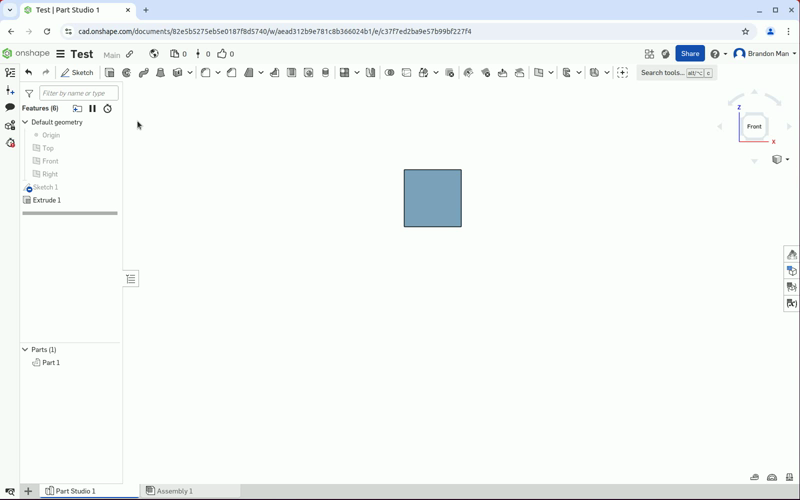
mouse_move(73, 189)
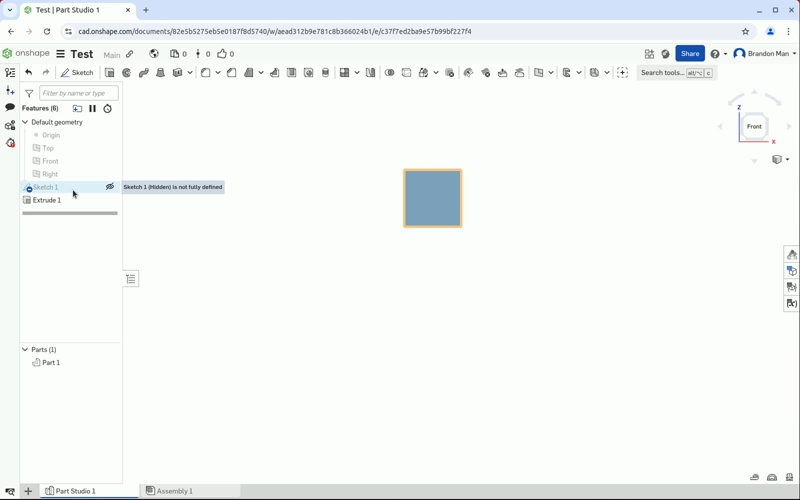
click(73, 189)
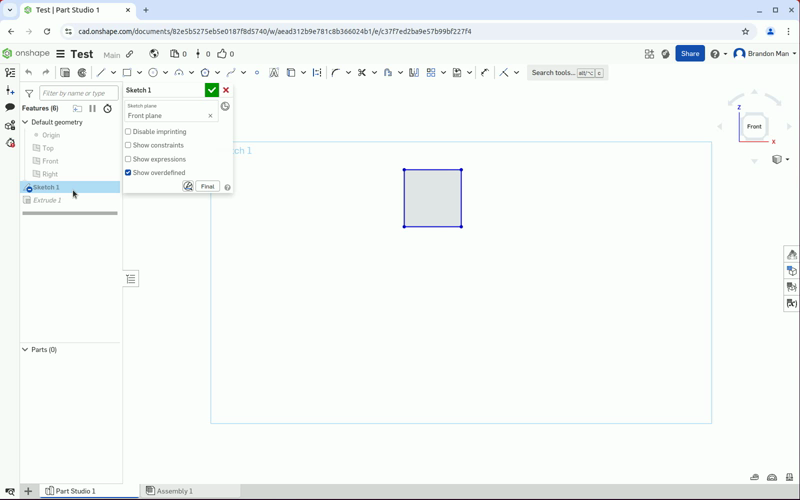
mouse_move(229, 92)
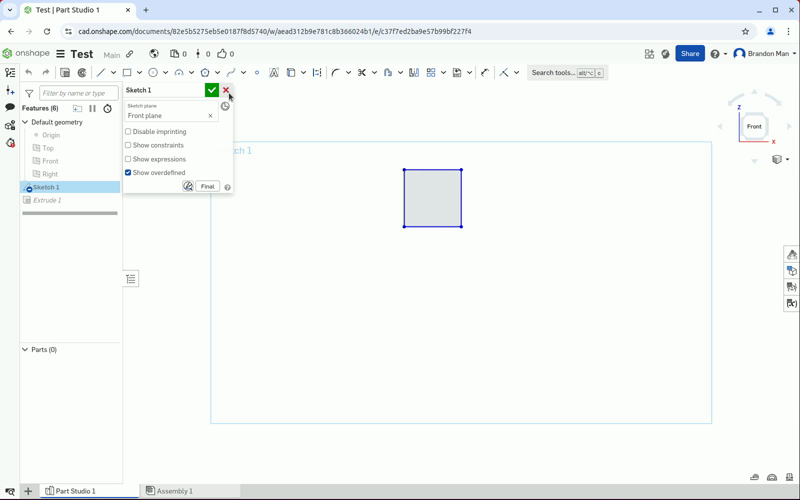
click(229, 92)
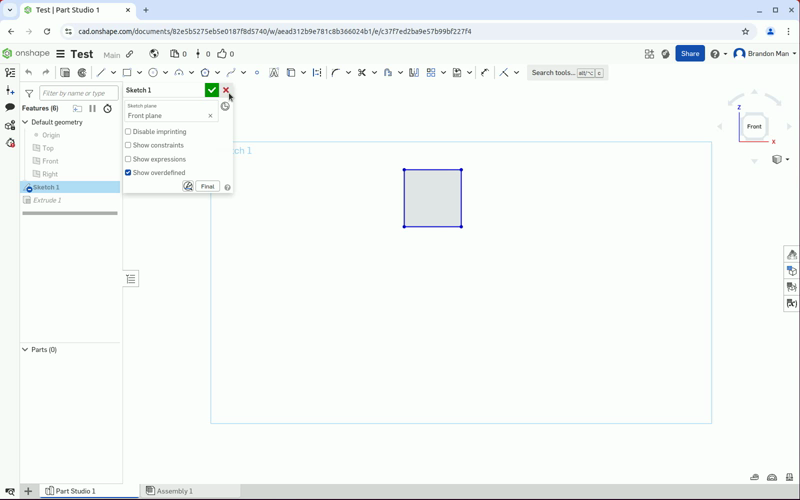
key(shift+s)
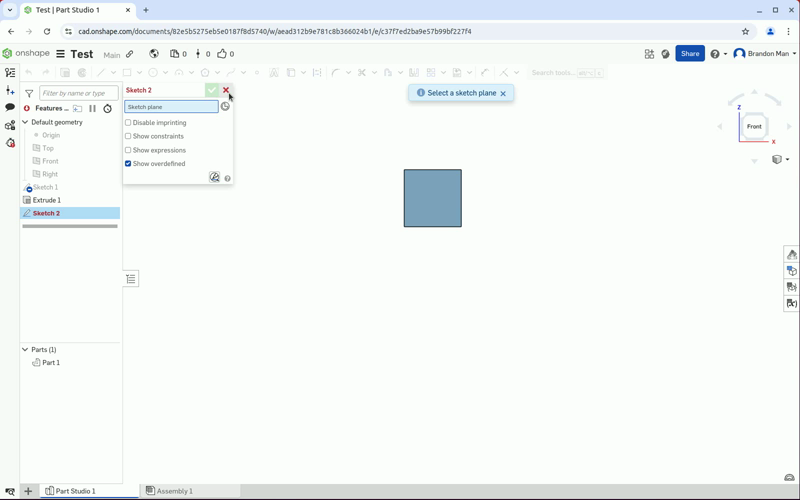
mouse_move(73, 163)
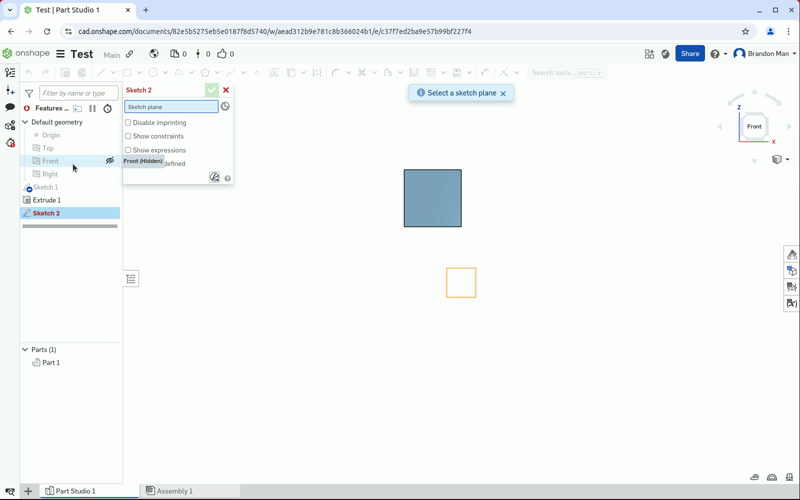
click(73, 163)
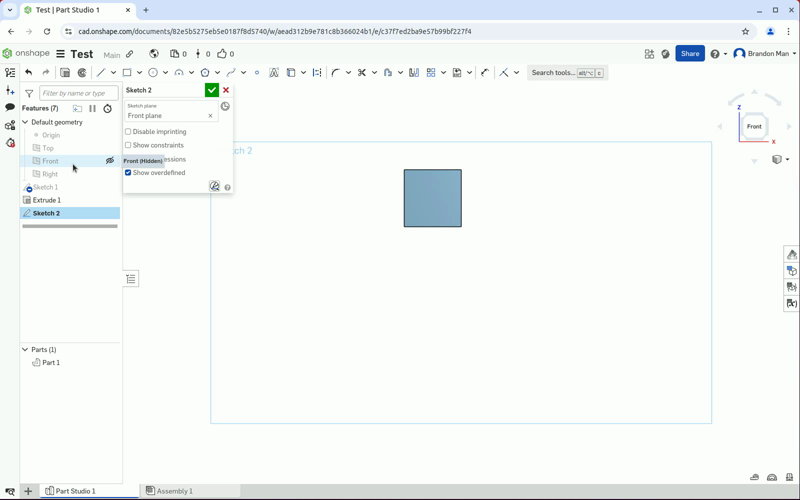
mouse_move(73, 352)
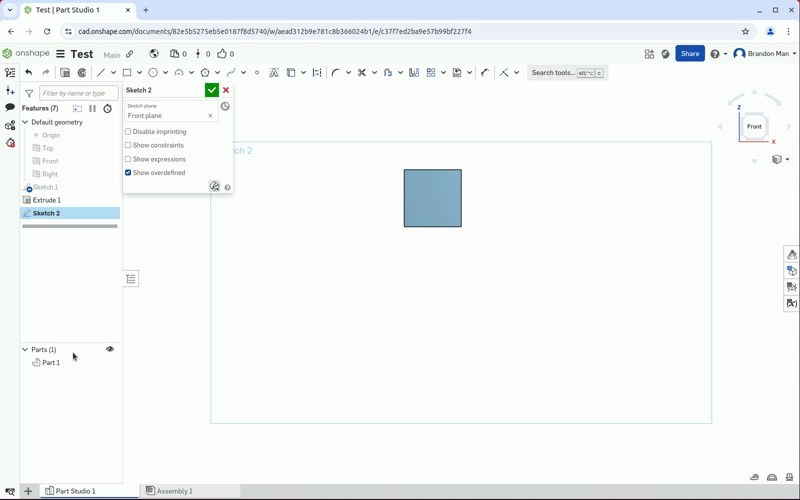
key(y)
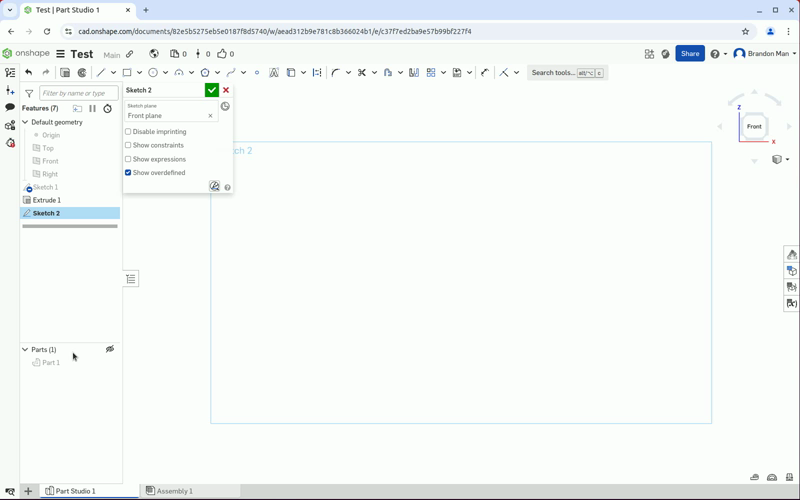
key(l)
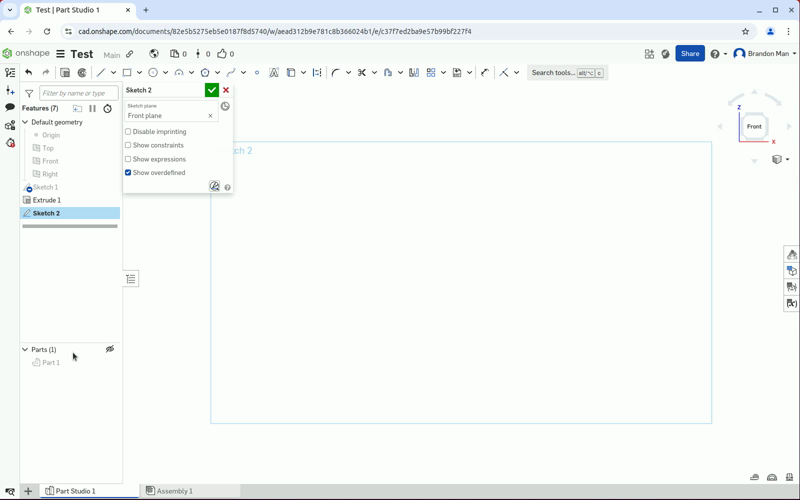
key_down(shift)
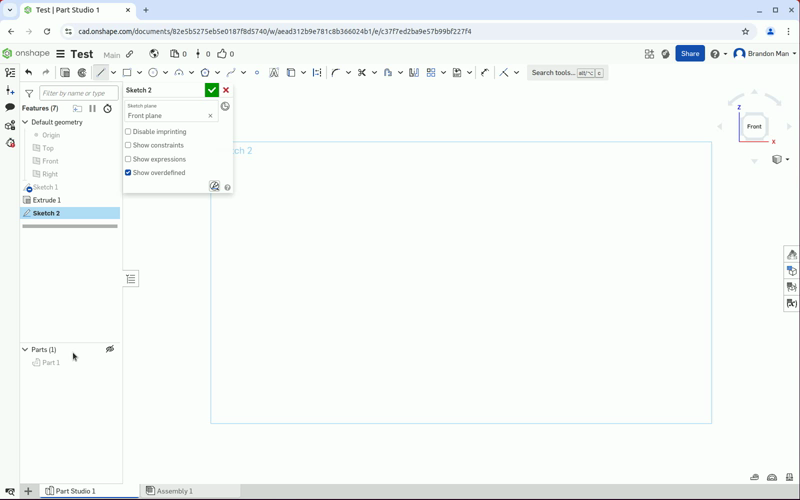
mouse_move(404, 282)
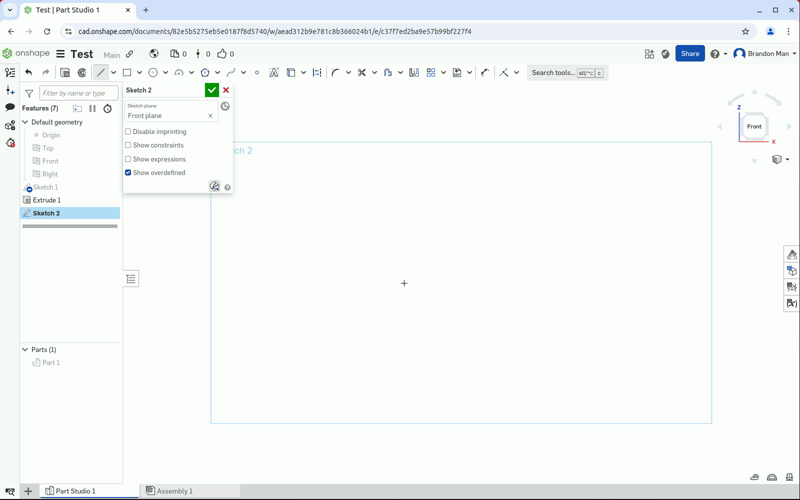
click(404, 282)
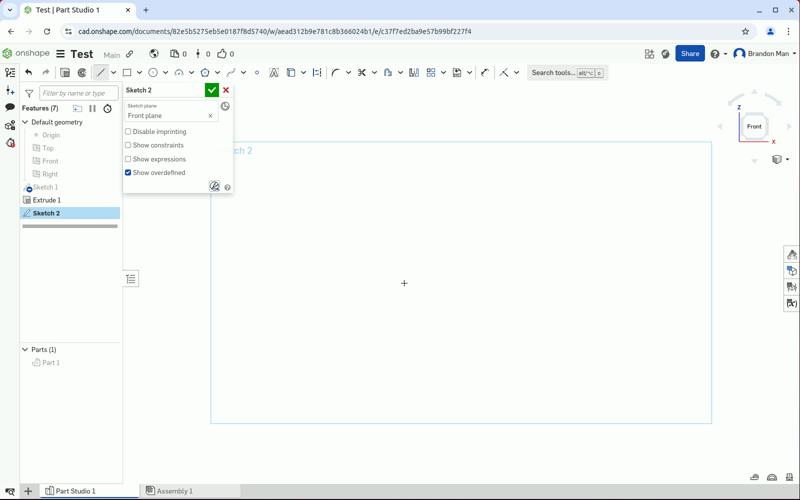
key_up(shift)
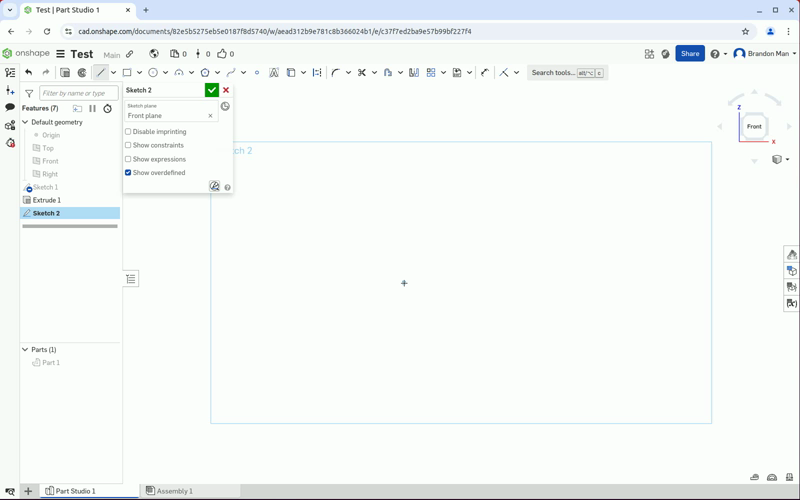
key_down(shift)
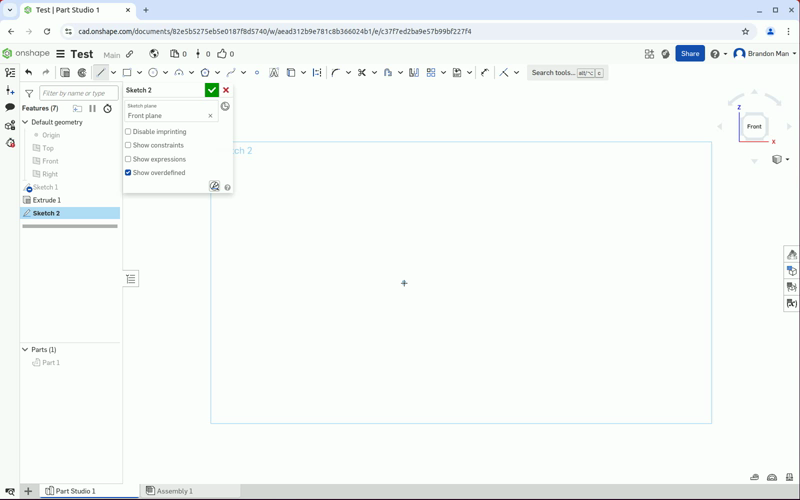
mouse_move(434, 282)
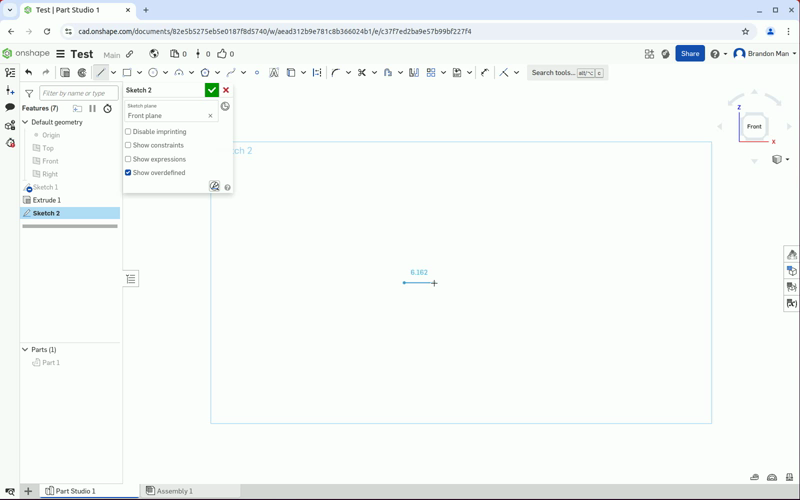
mouse_move(461, 282)
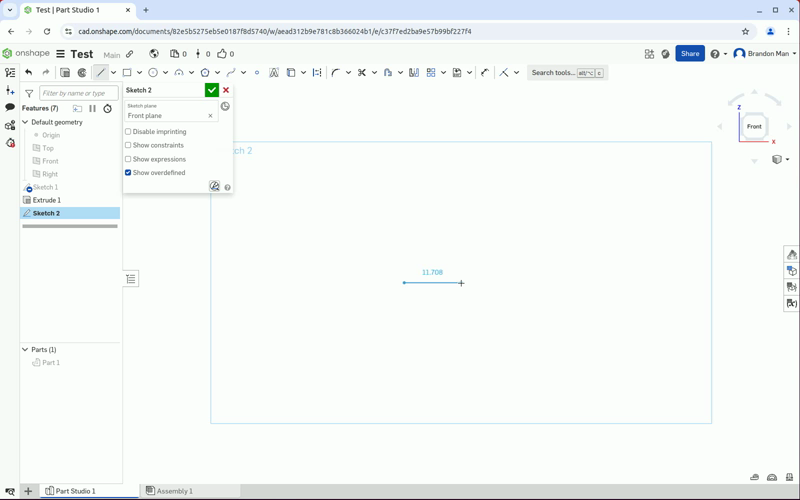
click(461, 282)
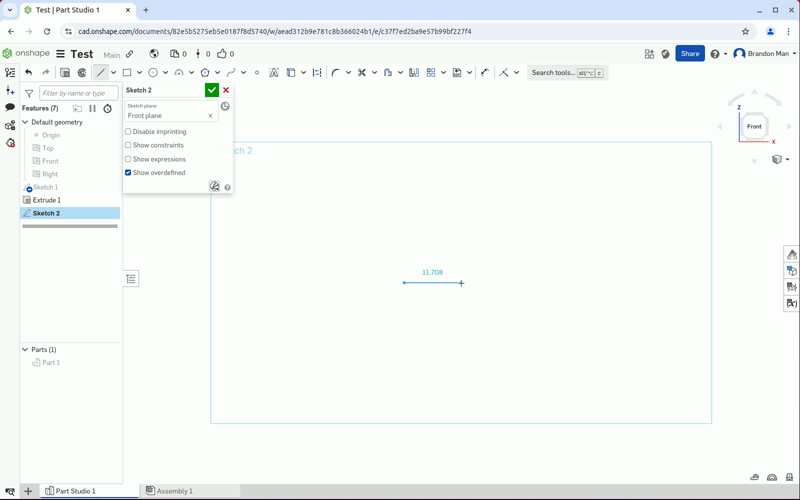
key_up(shift)
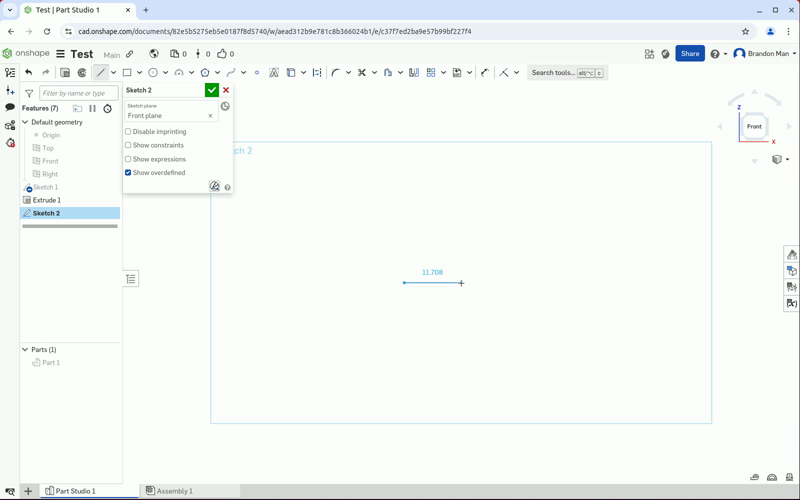
key_down(shift)
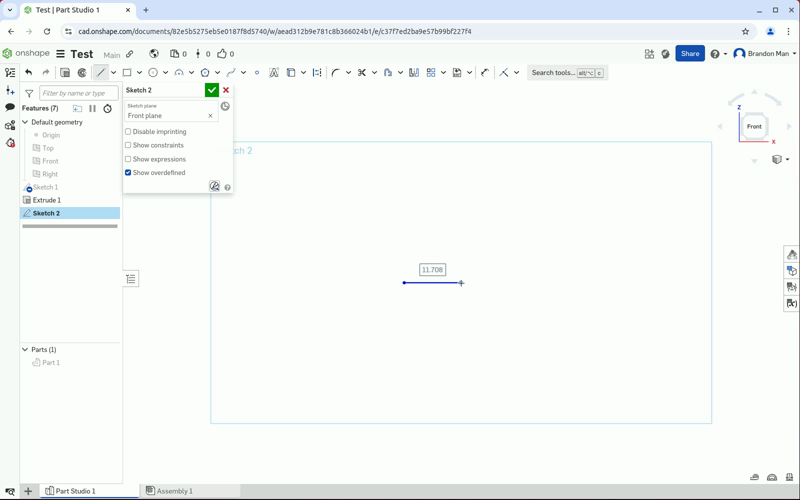
mouse_move(491, 282)
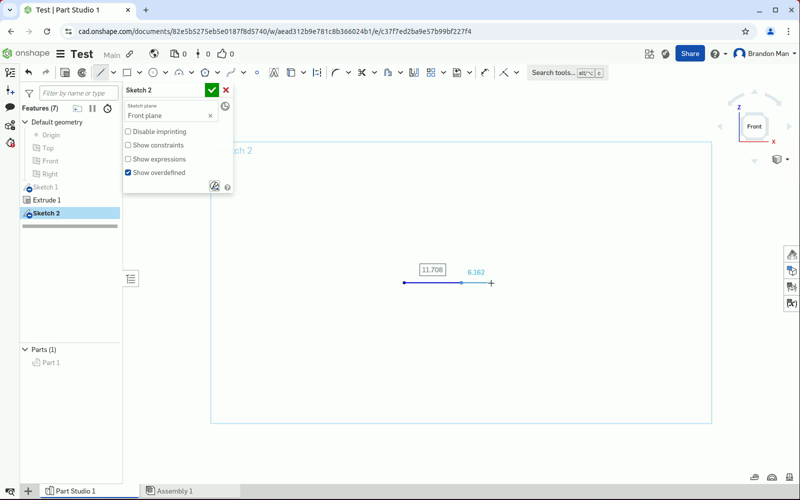
mouse_move(461, 226)
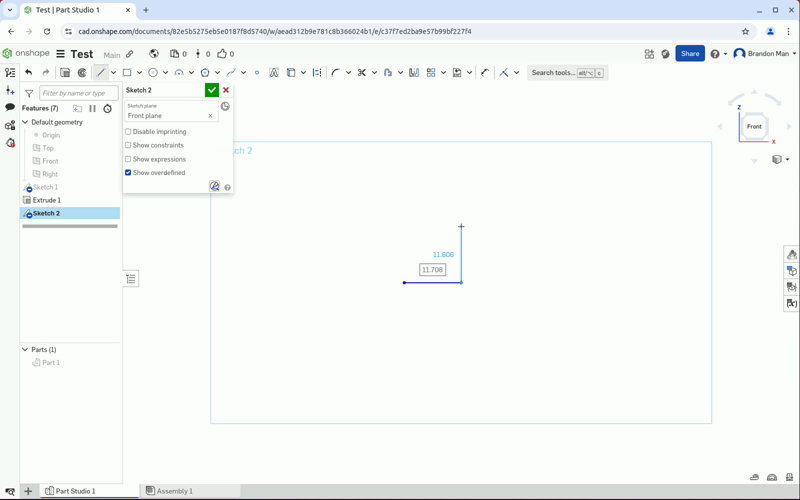
click(461, 226)
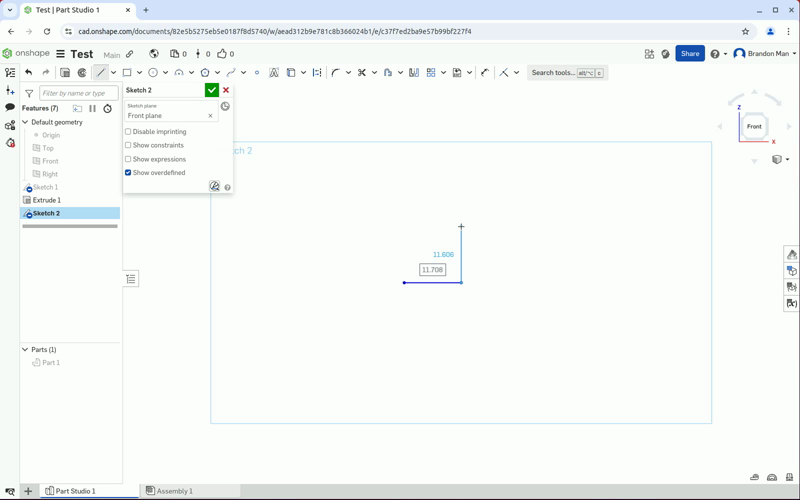
key_up(shift)
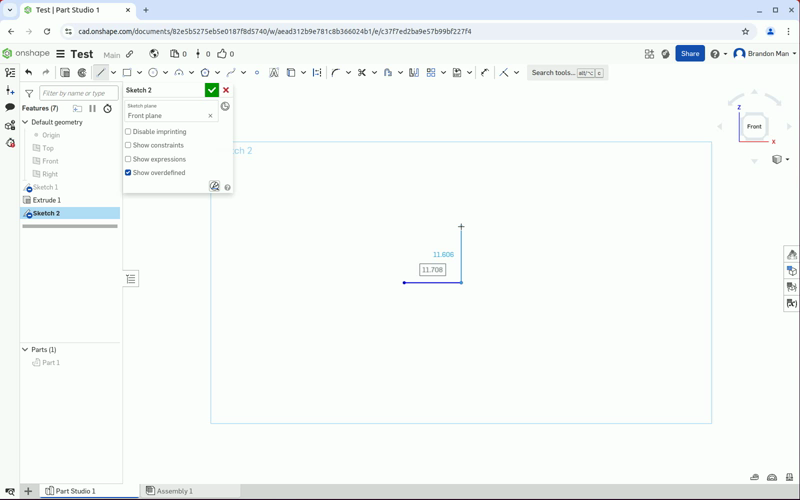
key_down(shift)
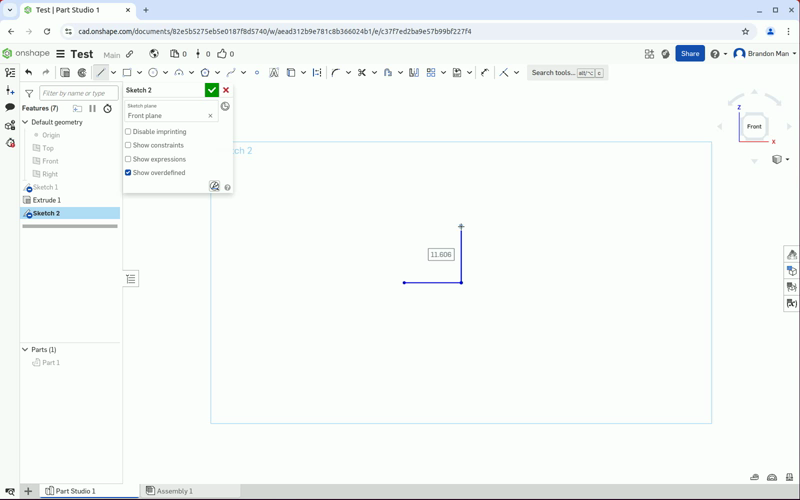
mouse_move(491, 226)
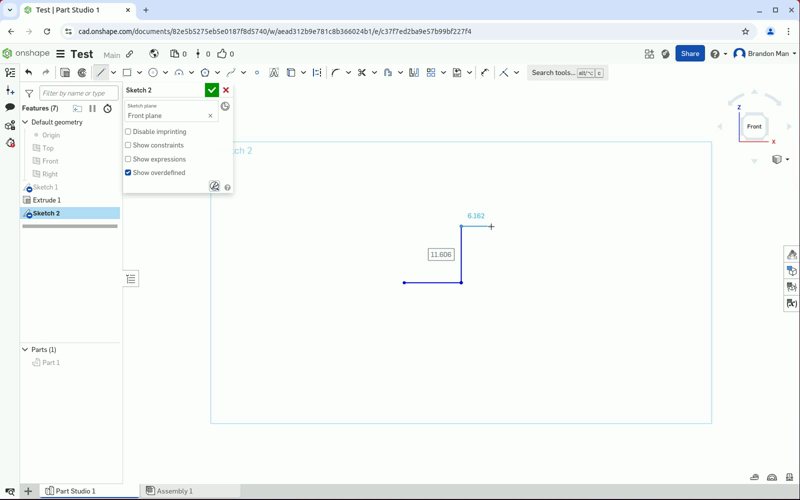
mouse_move(404, 226)
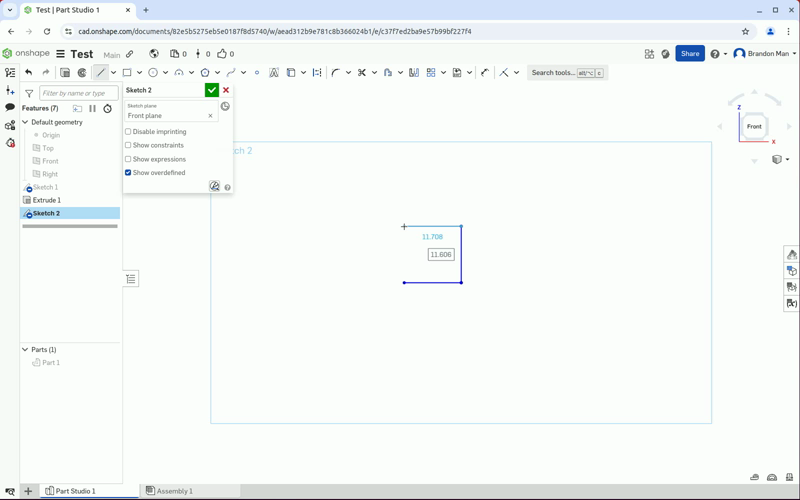
click(404, 226)
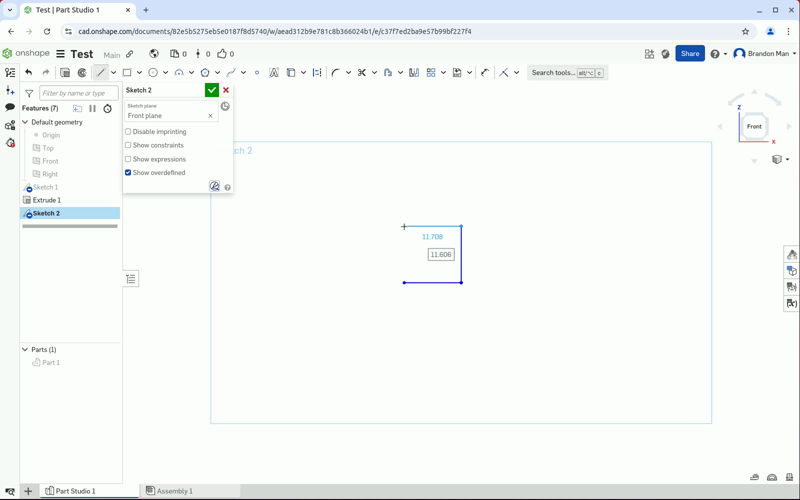
key_up(shift)
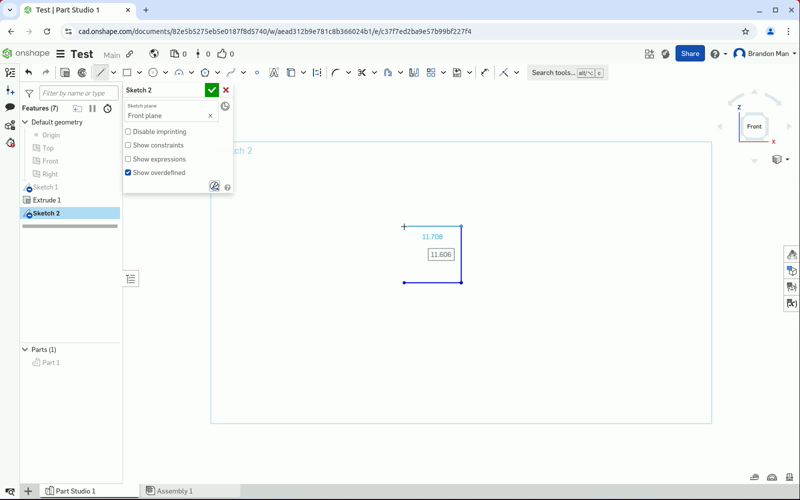
mouse_move(434, 226)
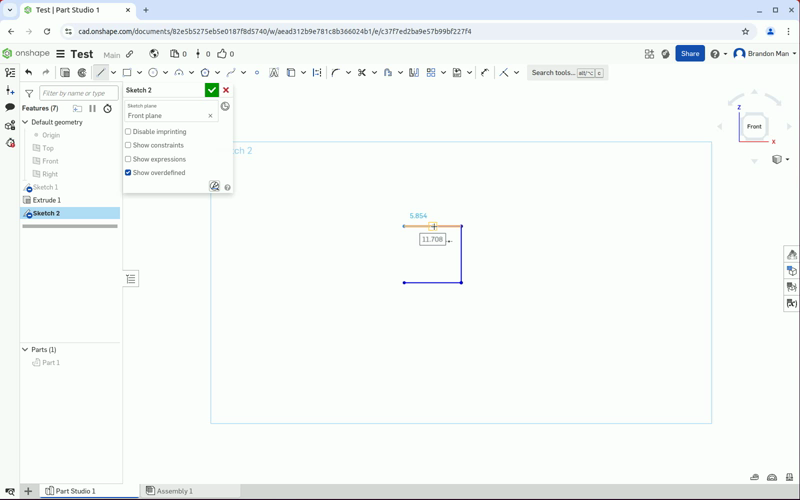
key_down(shift)
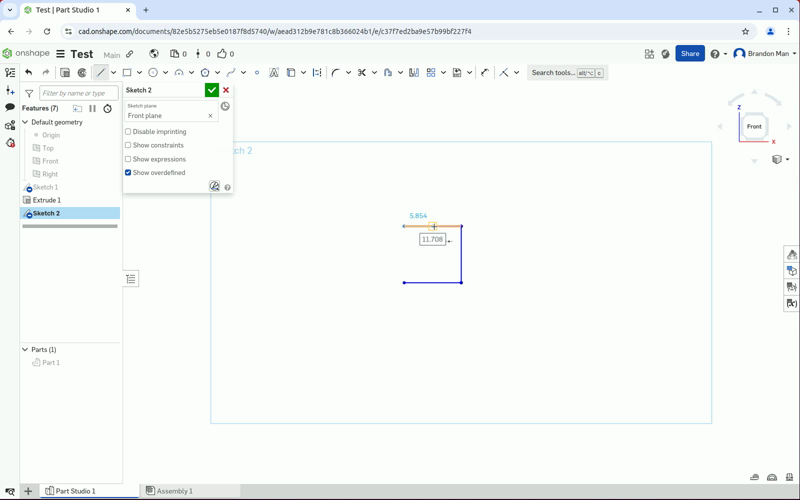
mouse_move(404, 282)
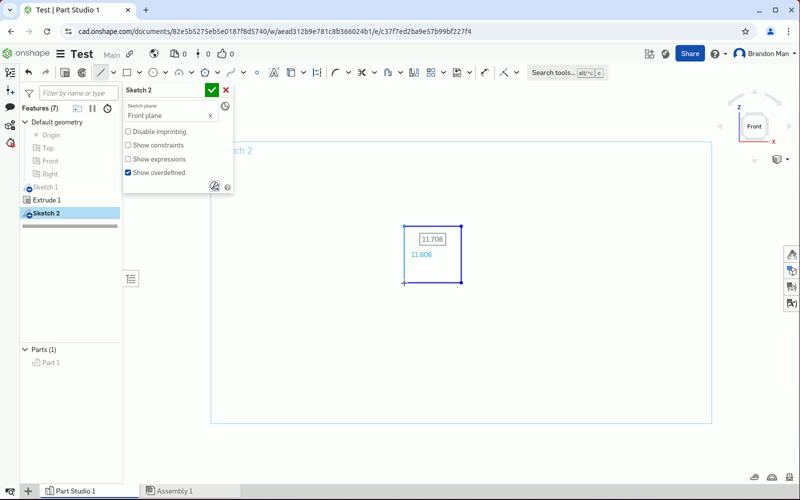
key_up(shift)
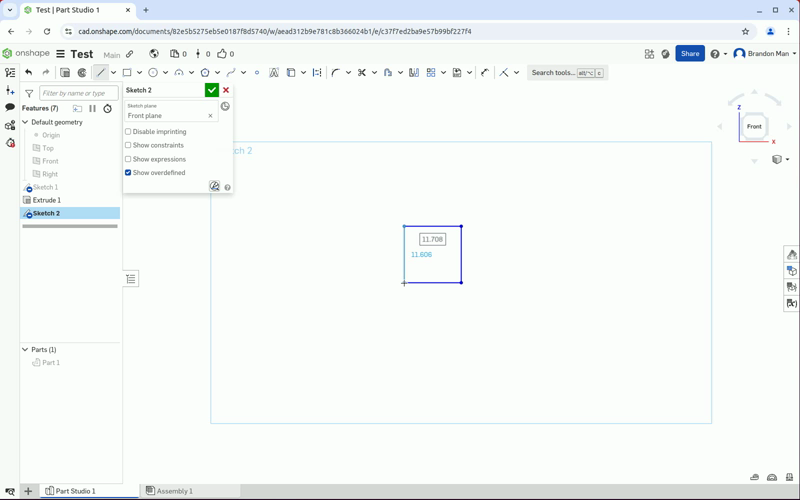
click(404, 282)
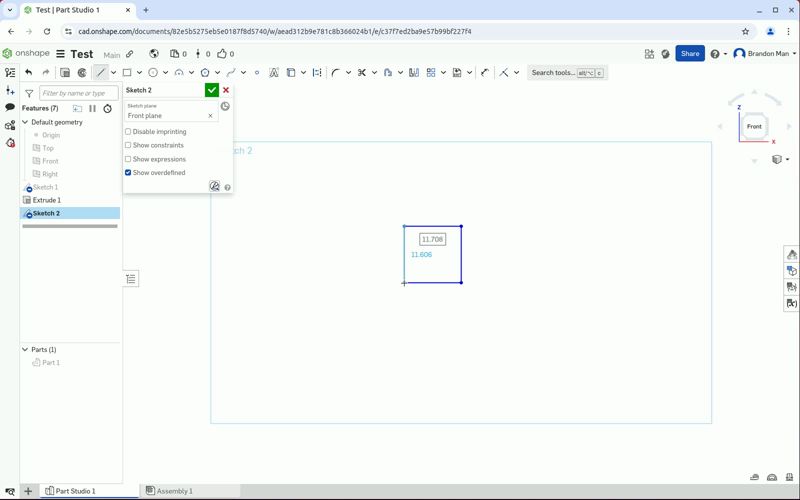
key(esc)
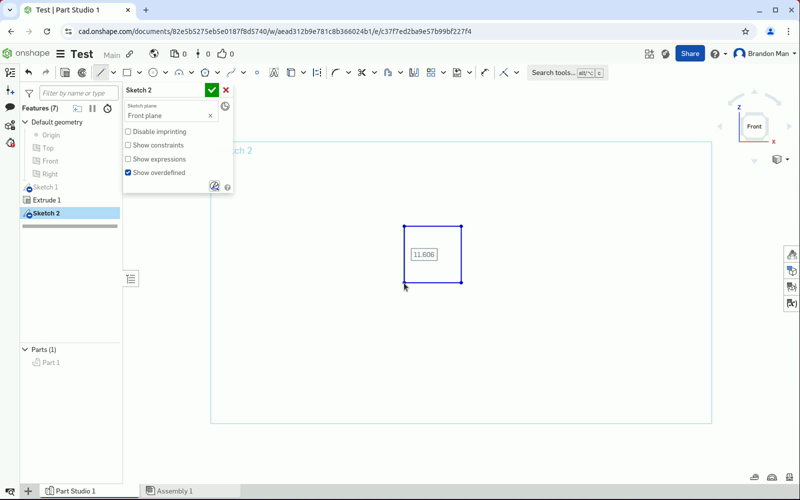
mouse_move(407, 273)
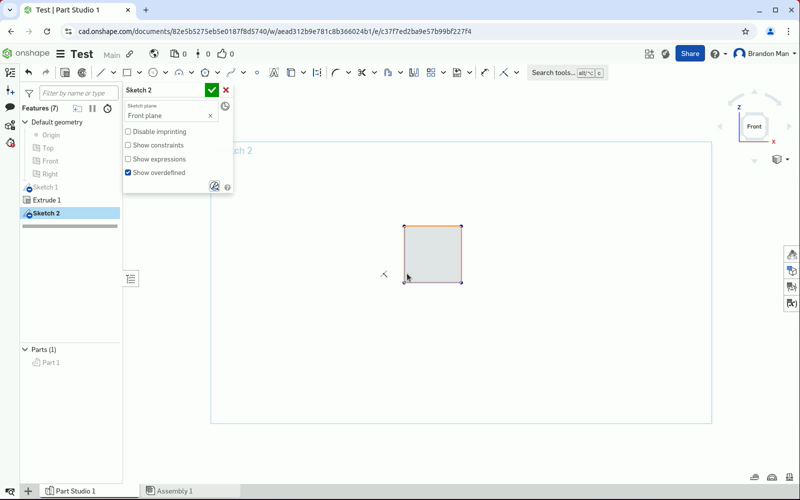
click(407, 273)
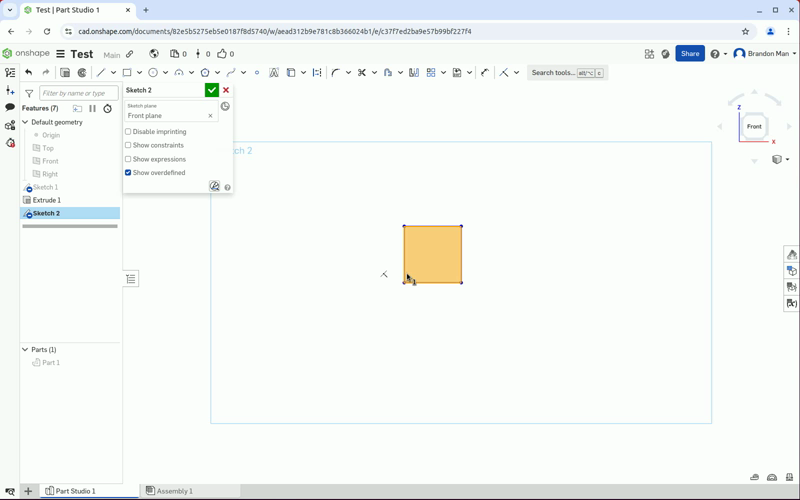
mouse_move(73, 352)
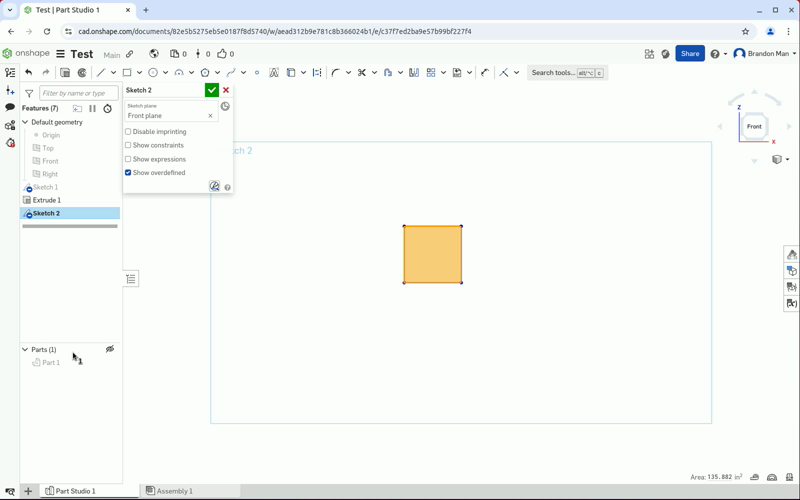
key(shift+y)
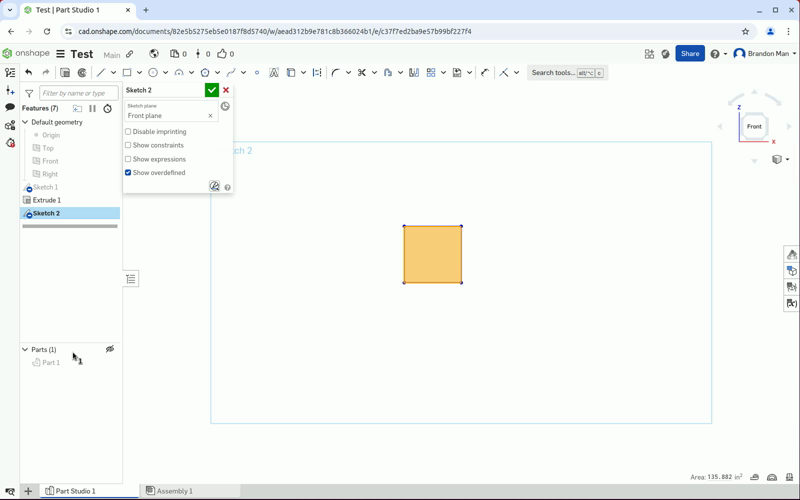
key(shift+e)
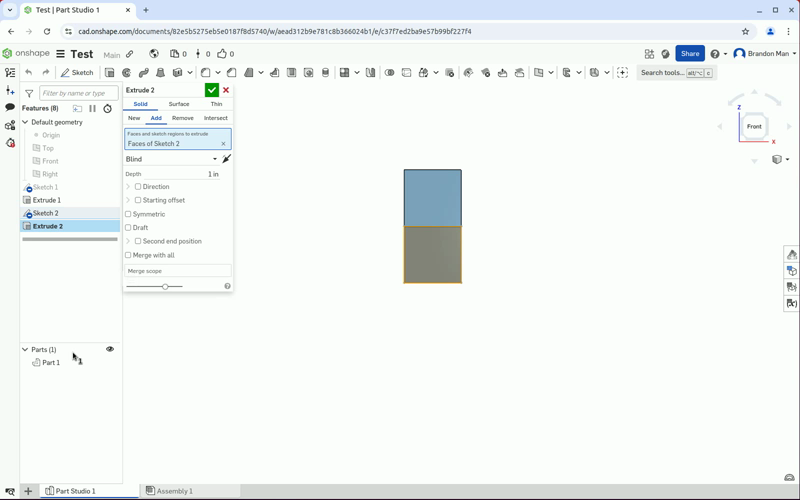
mouse_move(143, 106)
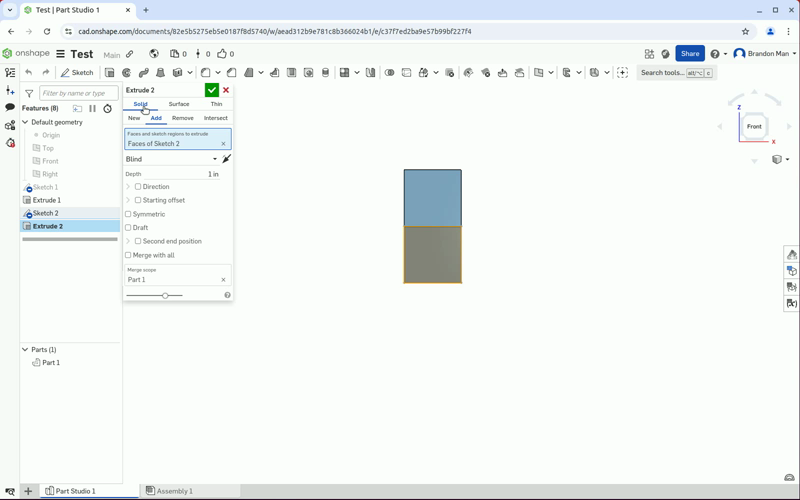
click(143, 106)
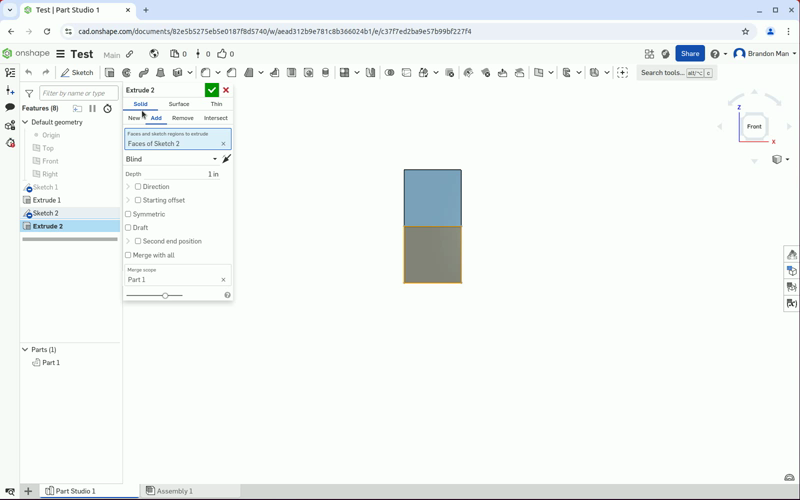
mouse_move(137, 120)
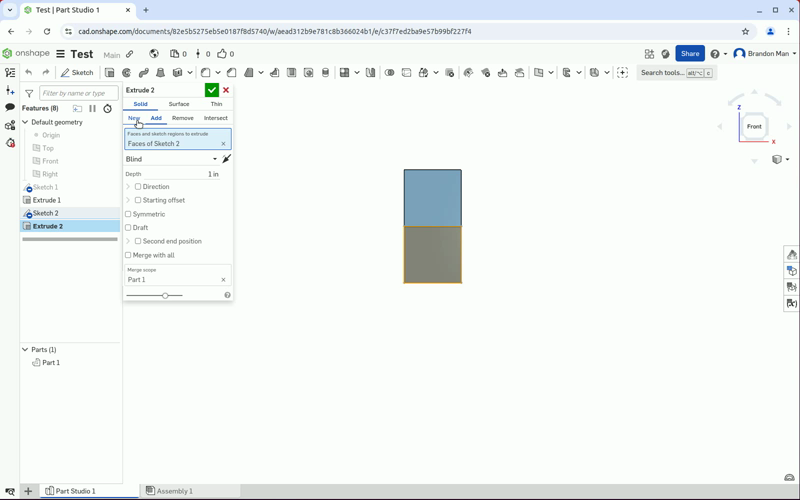
click(137, 120)
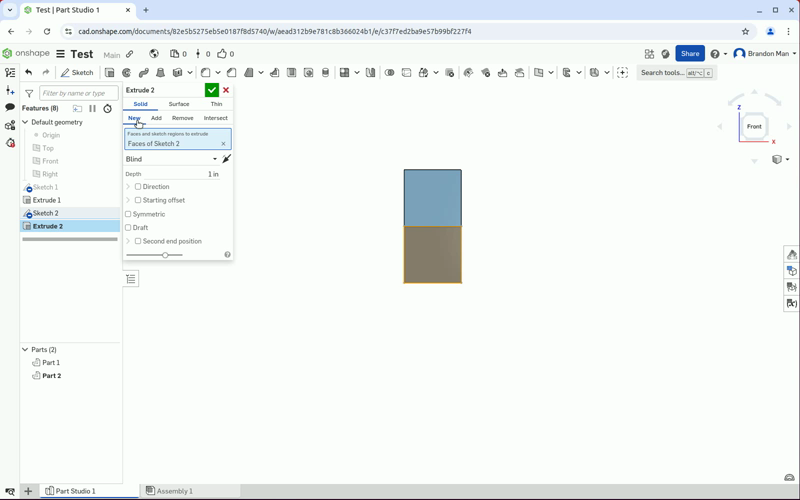
key(tab, 4)
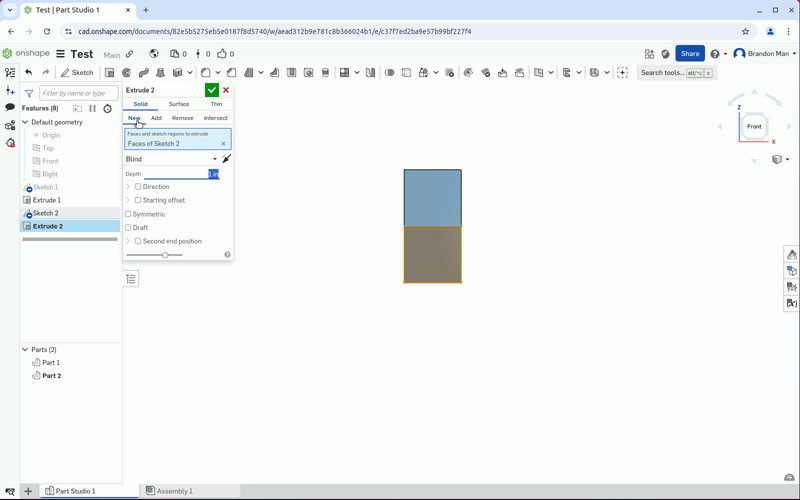
text(11.554)
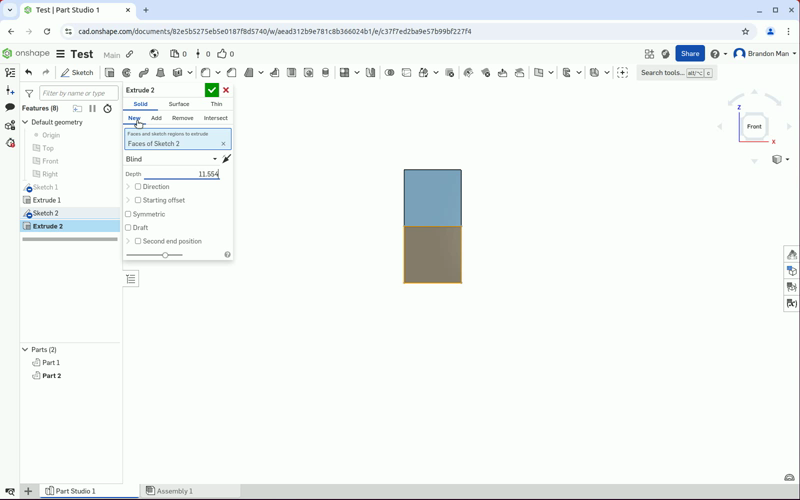
key(enter)
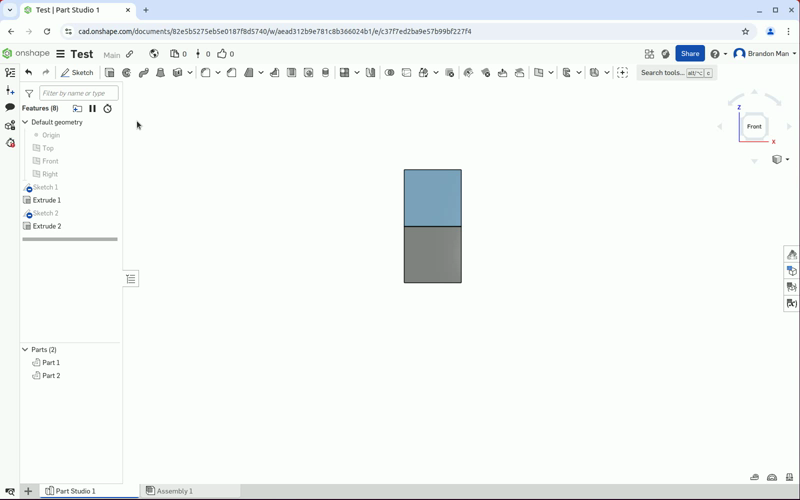
key(shift+h)
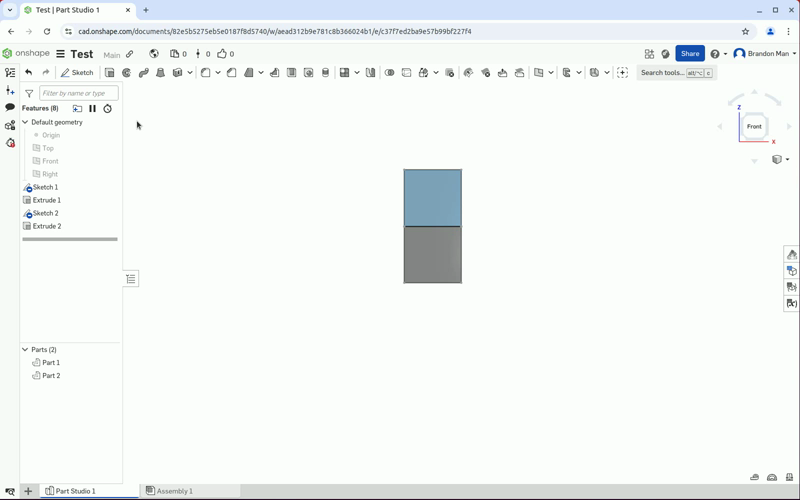
key(shift+h)
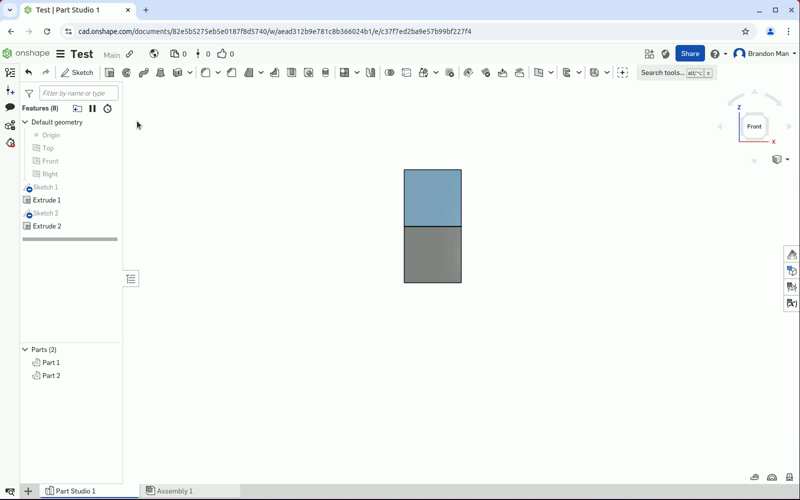
mouse_move(73, 189)
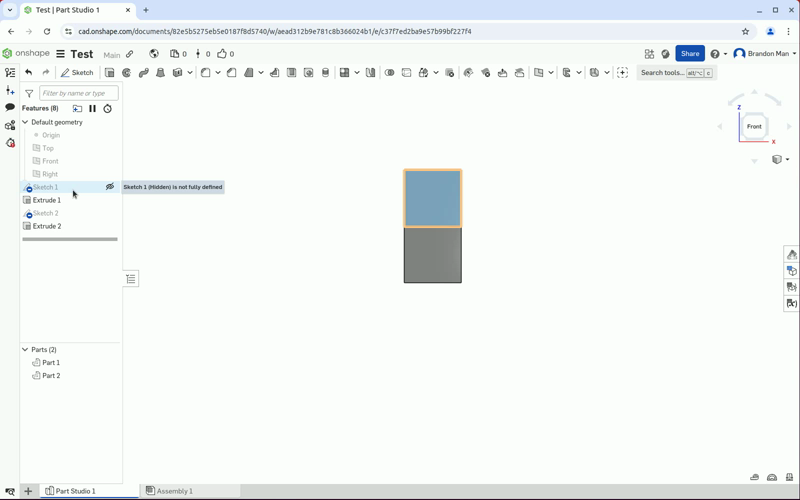
click(73, 189)
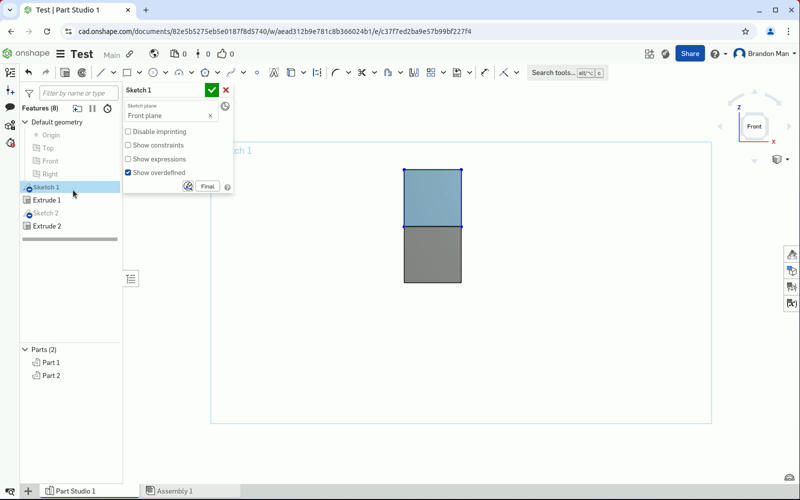
mouse_move(229, 92)
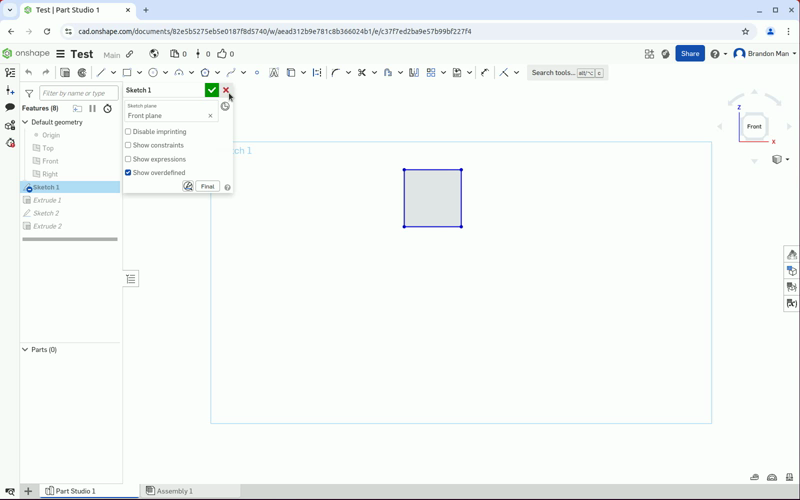
click(229, 92)
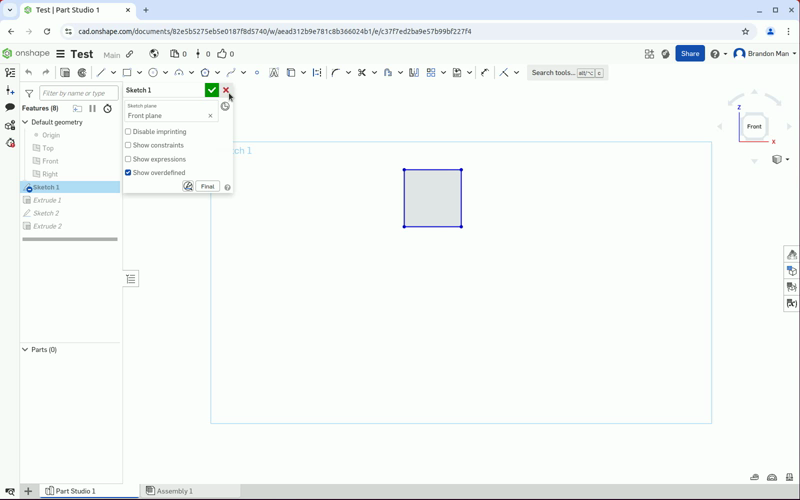
key(shift+s)
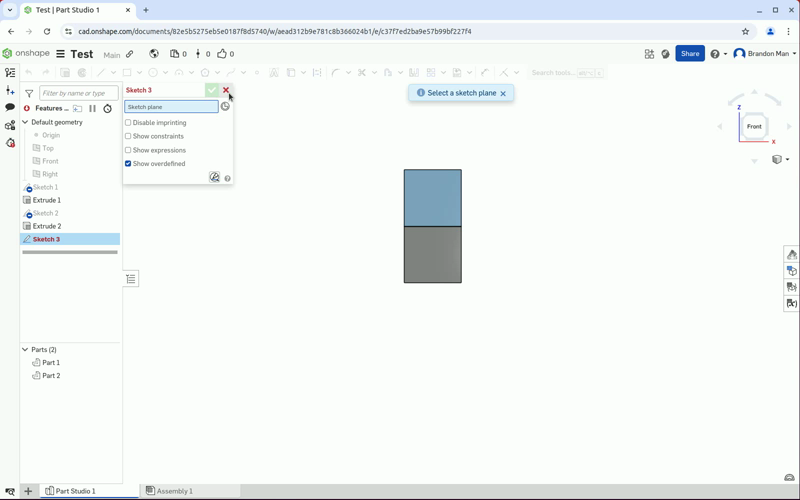
mouse_move(73, 163)
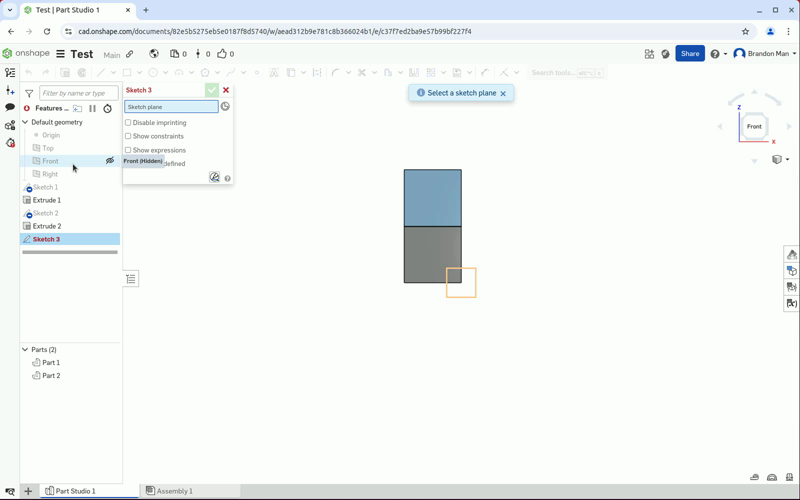
click(73, 163)
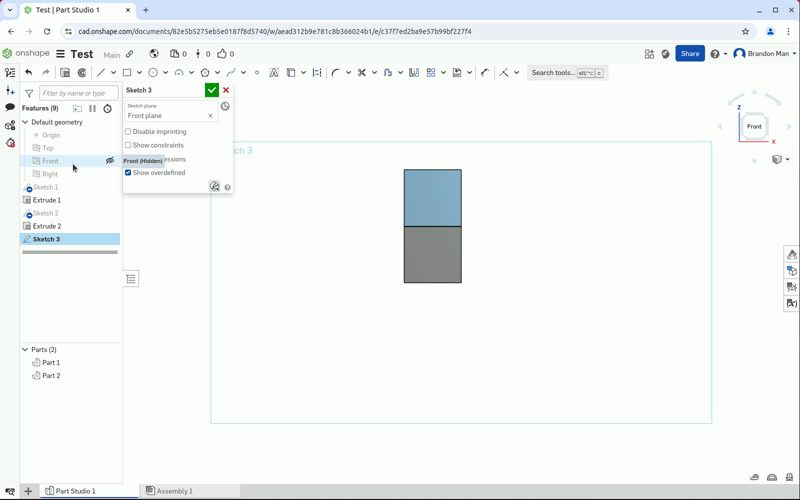
mouse_move(73, 352)
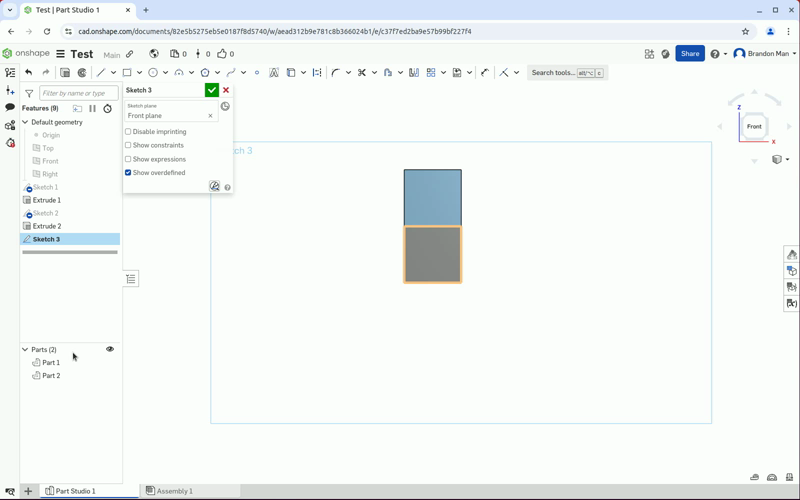
key(y)
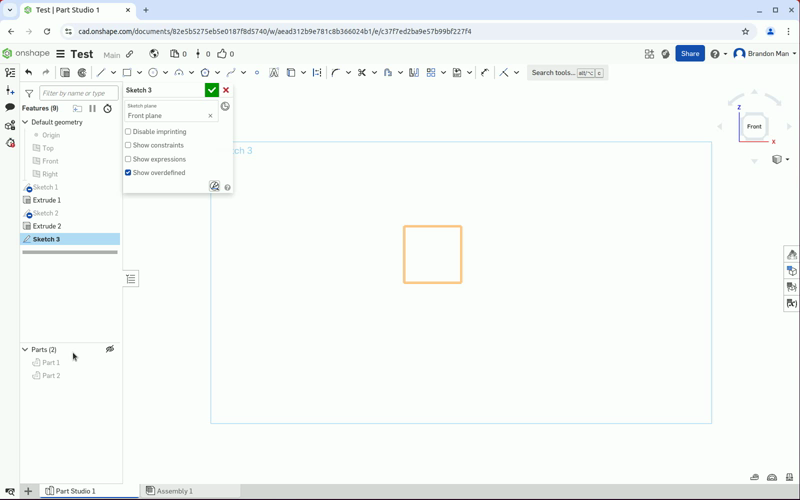
key(l)
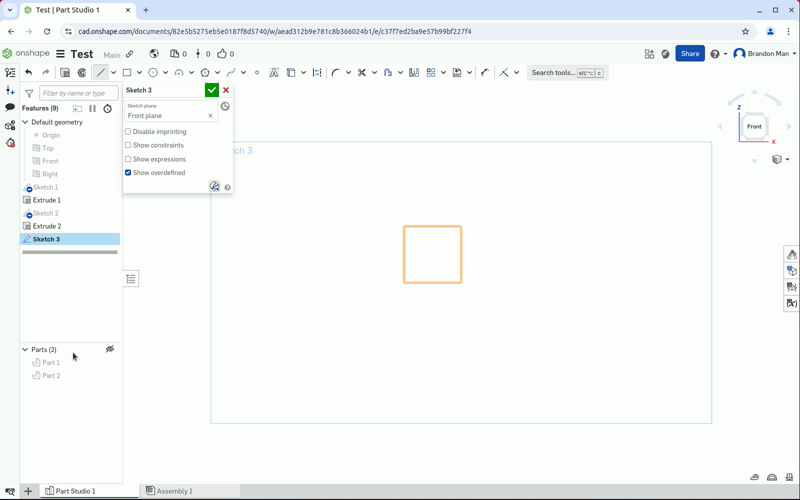
key_down(shift)
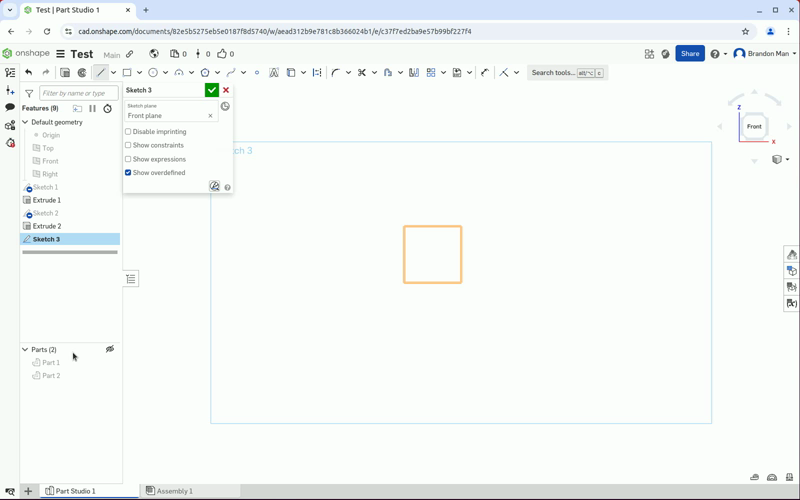
mouse_move(516, 282)
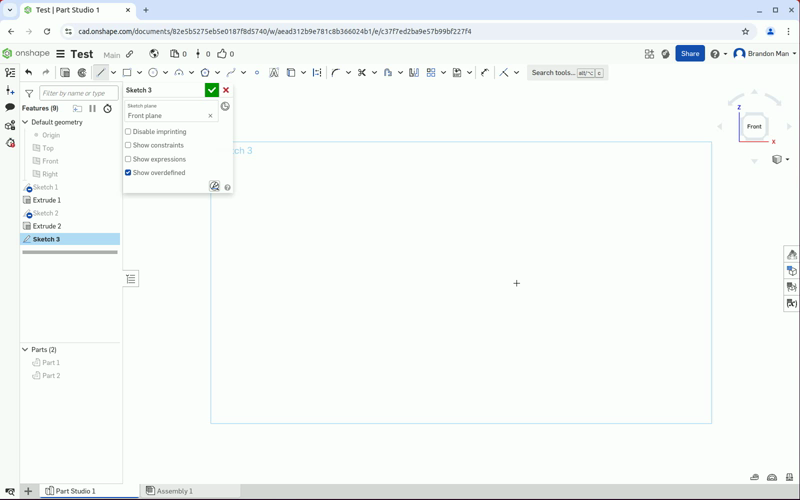
click(516, 282)
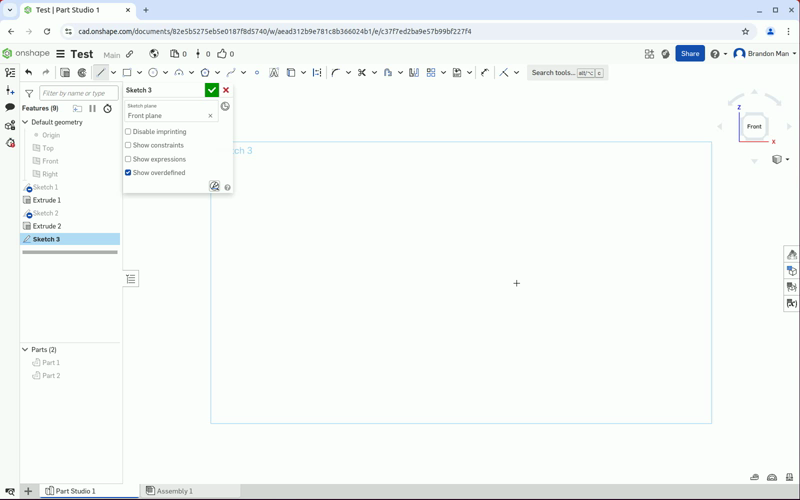
key_up(shift)
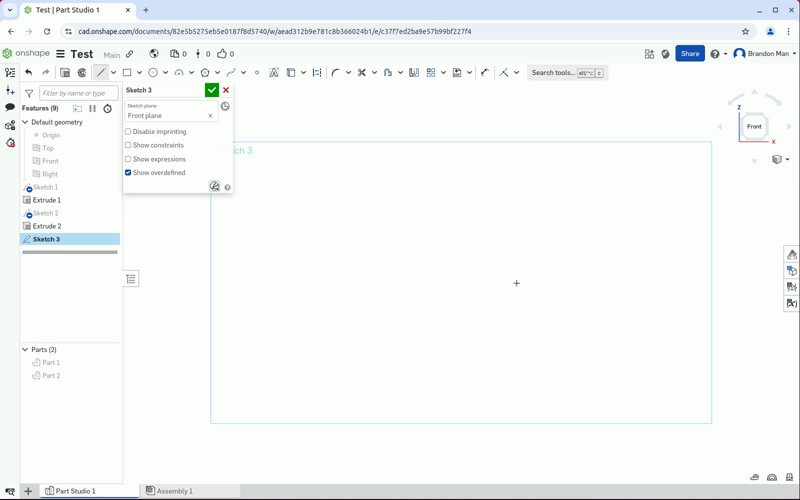
key_down(shift)
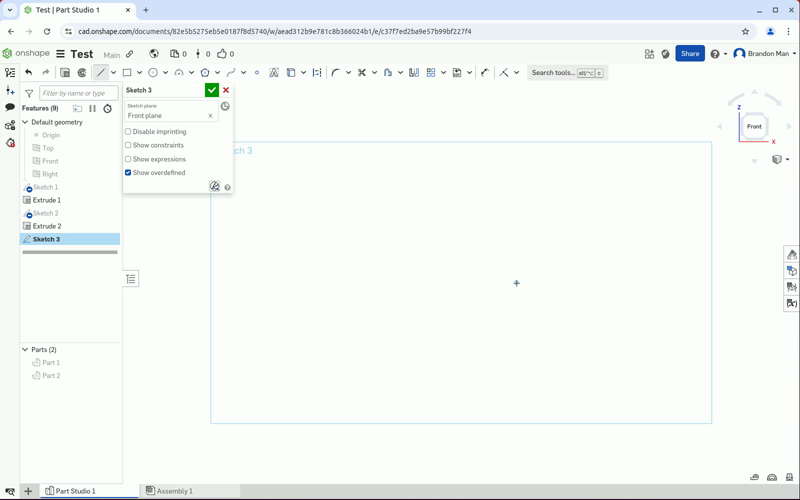
mouse_move(546, 282)
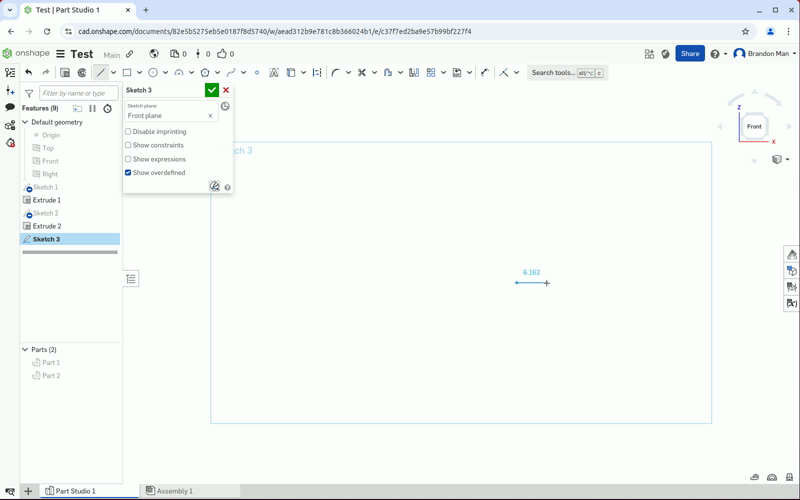
mouse_move(573, 282)
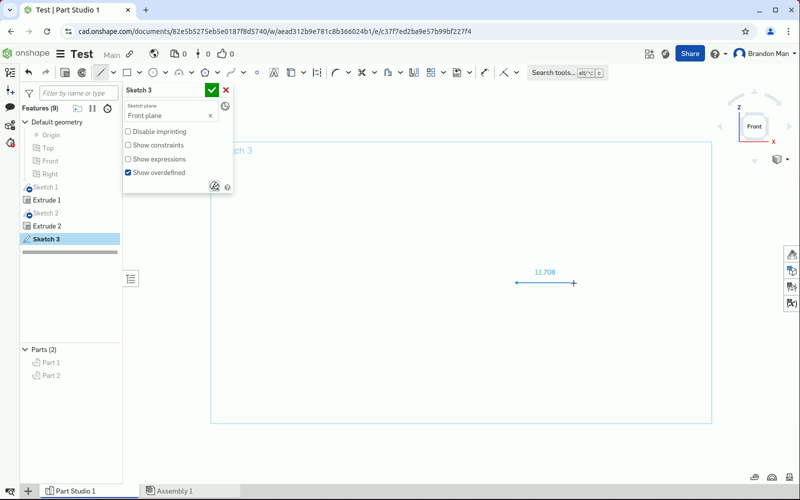
click(573, 282)
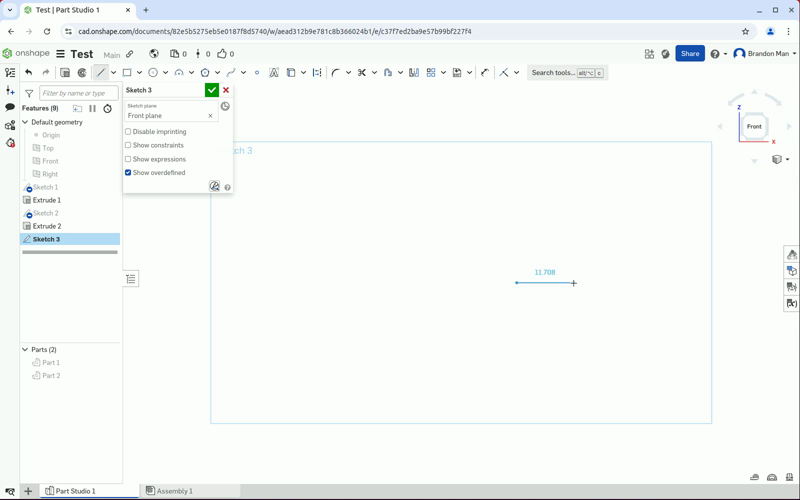
key_up(shift)
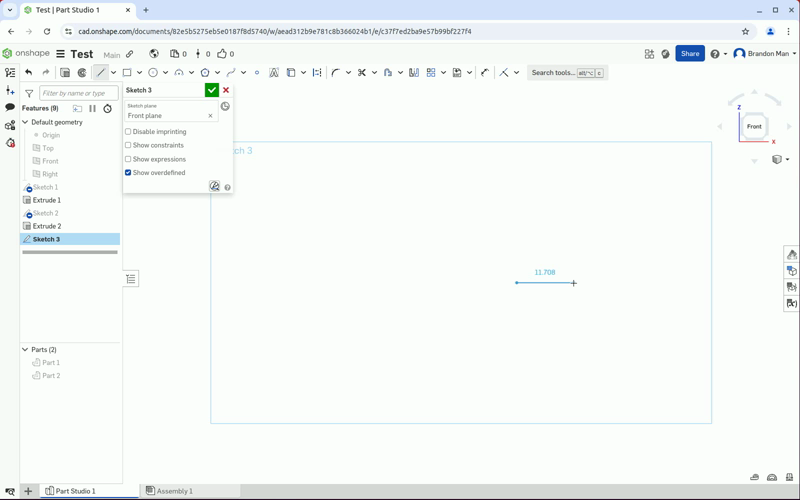
key_down(shift)
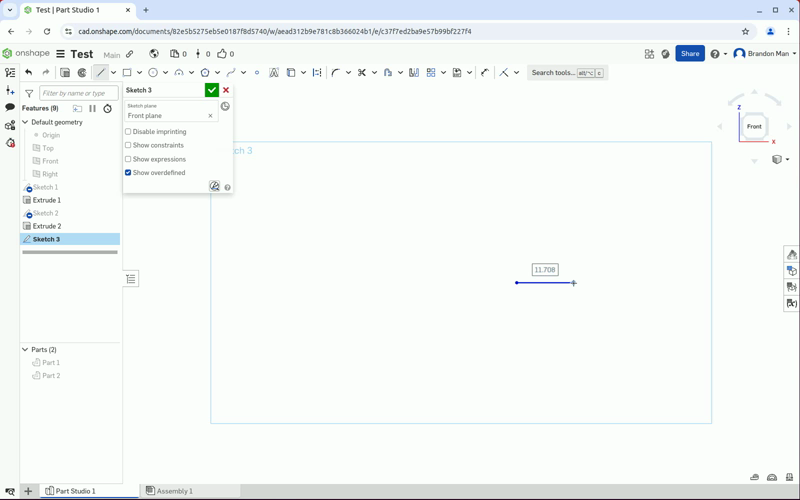
mouse_move(589, 282)
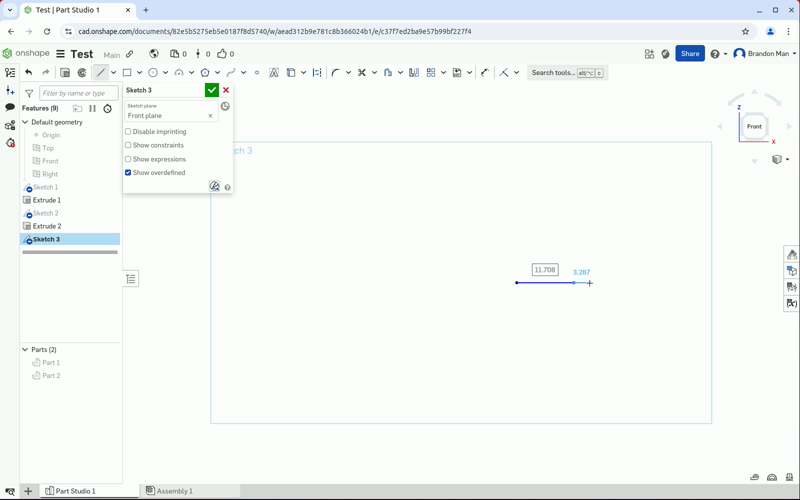
mouse_move(573, 226)
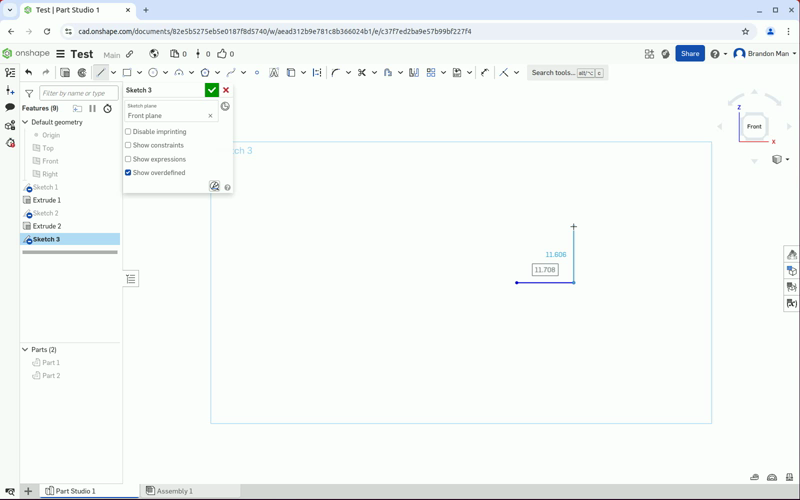
click(573, 226)
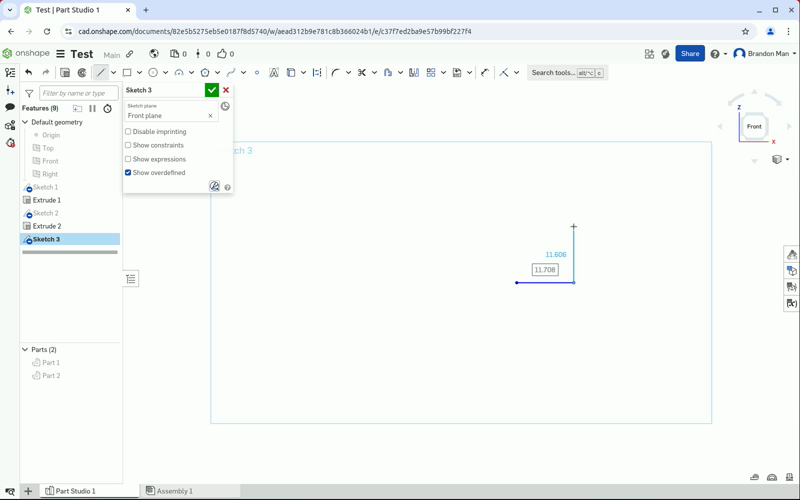
key_up(shift)
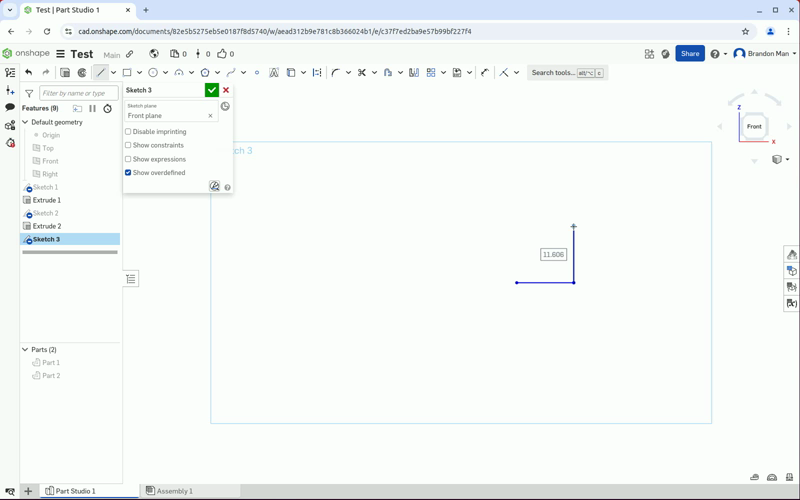
key_down(shift)
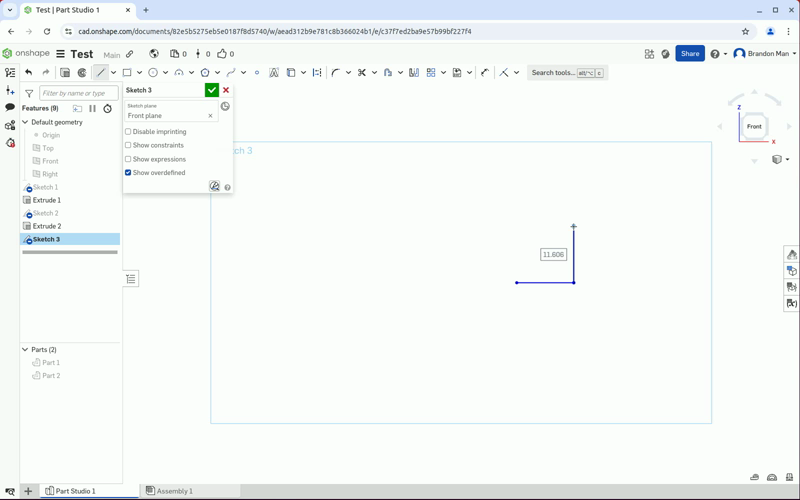
mouse_move(589, 226)
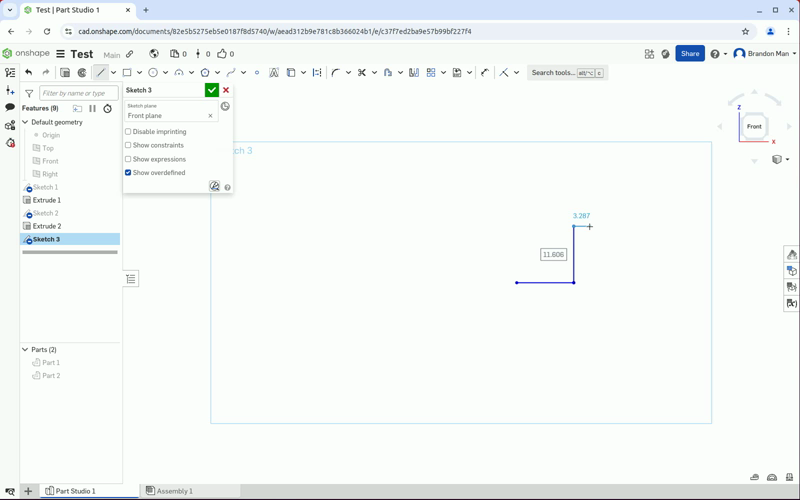
mouse_move(516, 226)
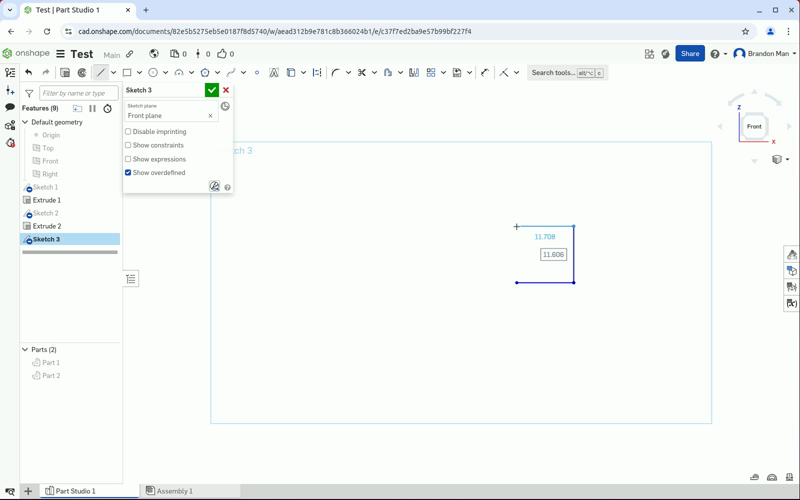
click(516, 226)
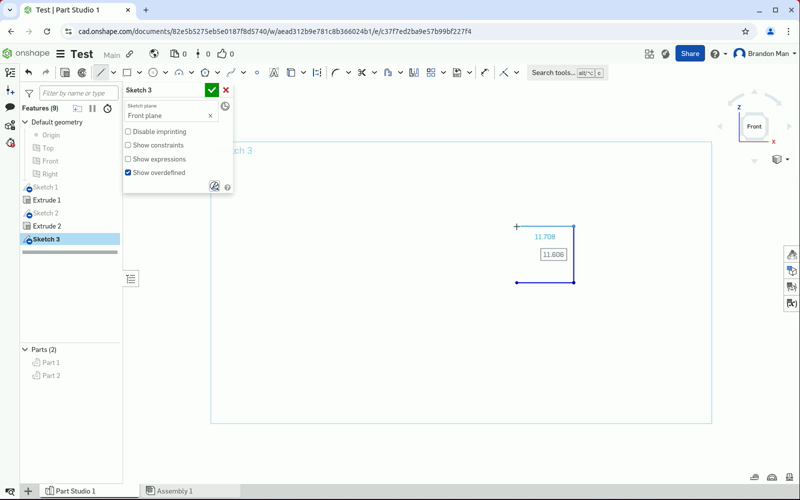
key_up(shift)
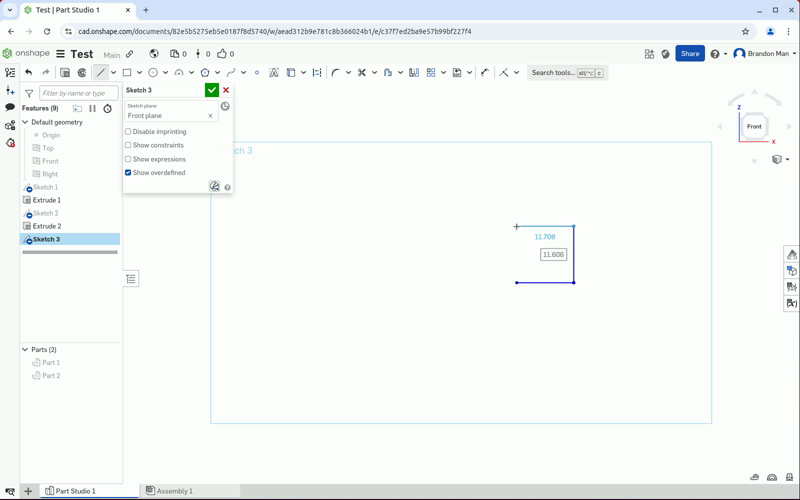
mouse_move(546, 226)
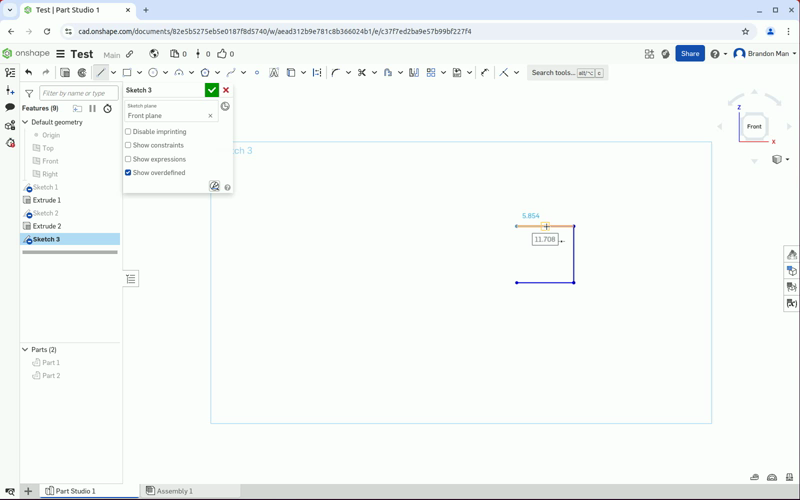
key_down(shift)
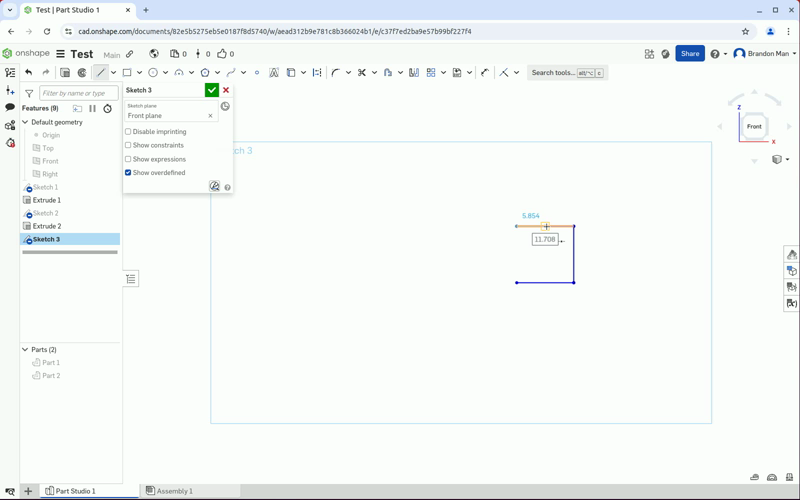
mouse_move(516, 282)
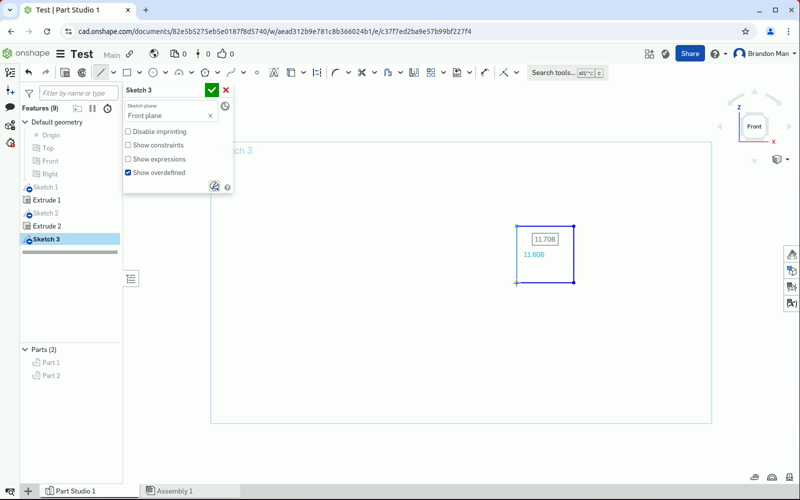
key_up(shift)
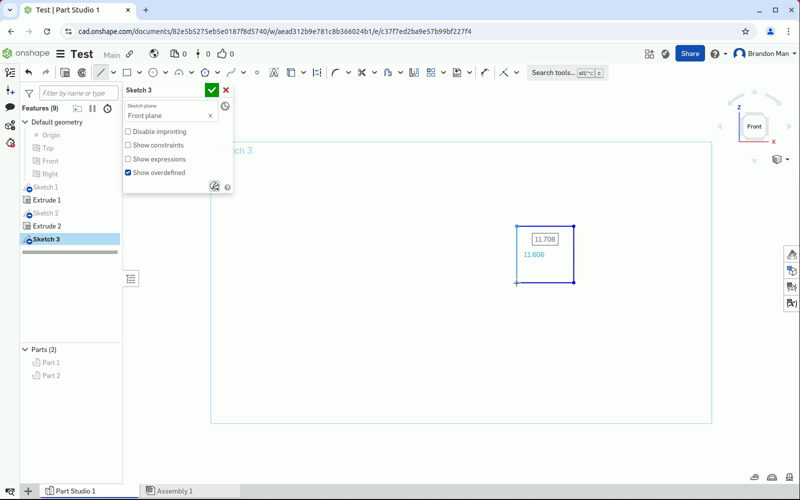
click(516, 282)
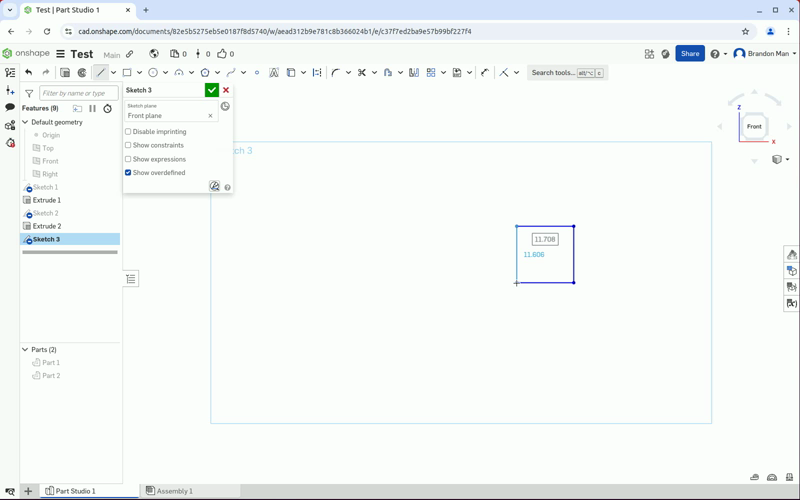
key(esc)
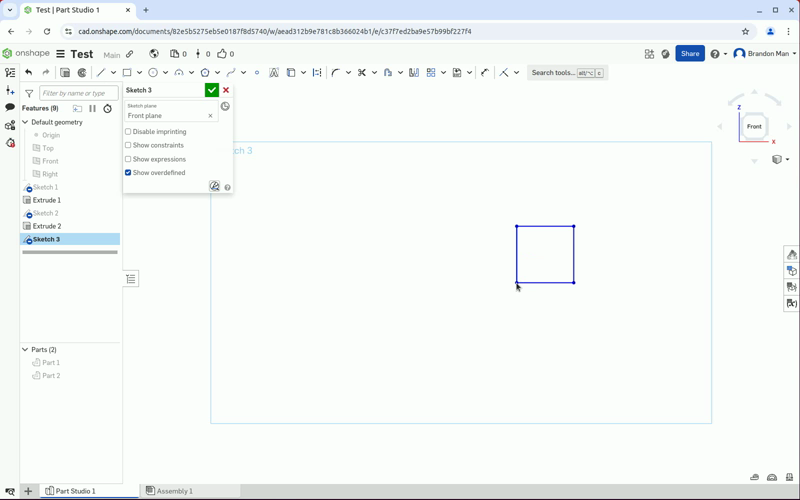
mouse_move(554, 273)
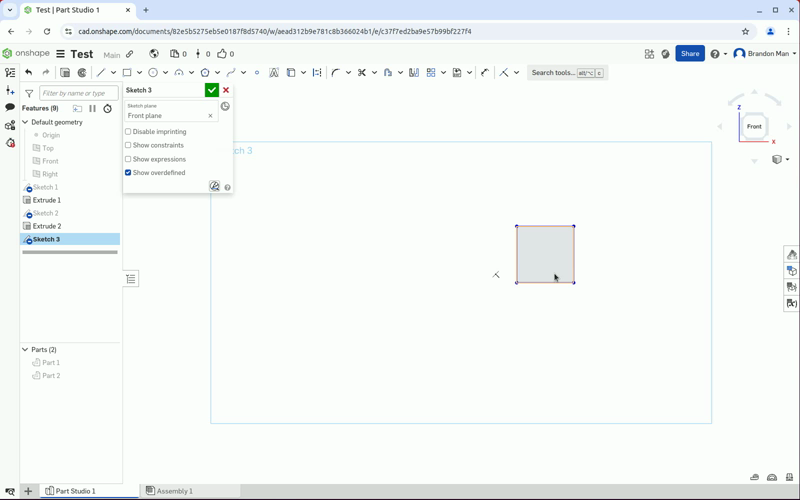
click(554, 273)
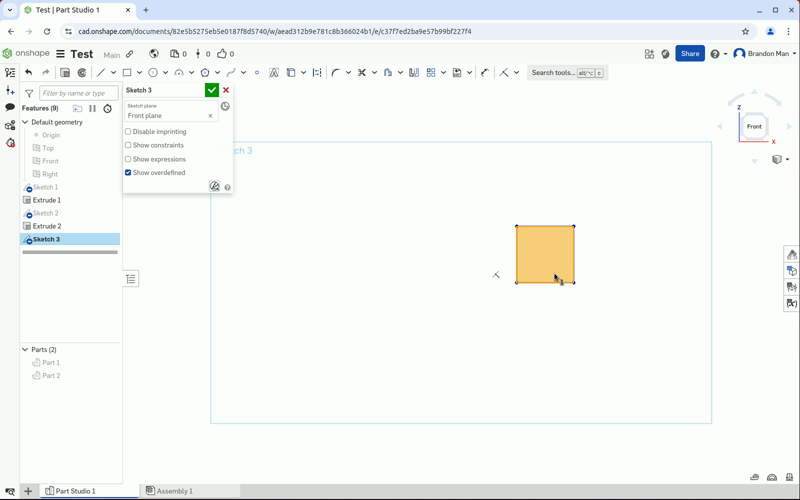
mouse_move(73, 352)
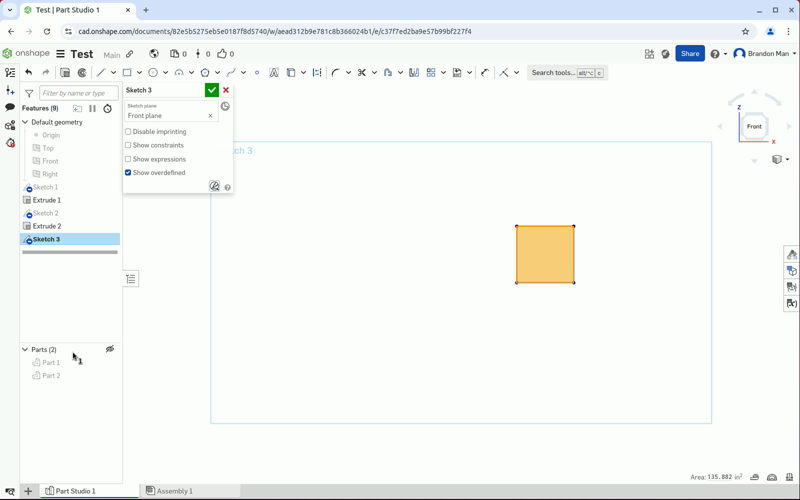
key(shift+y)
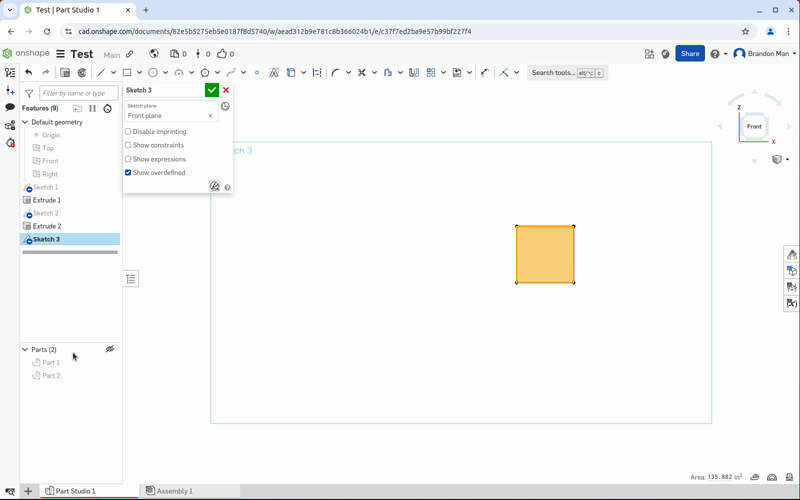
key(shift+e)
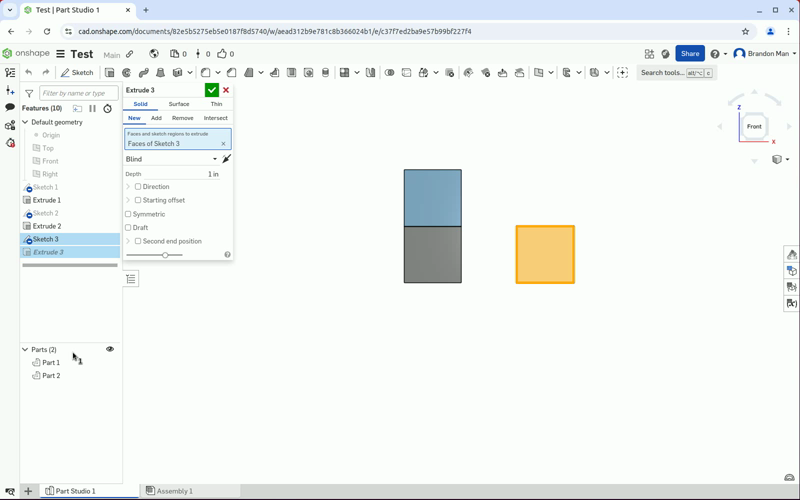
mouse_move(143, 106)
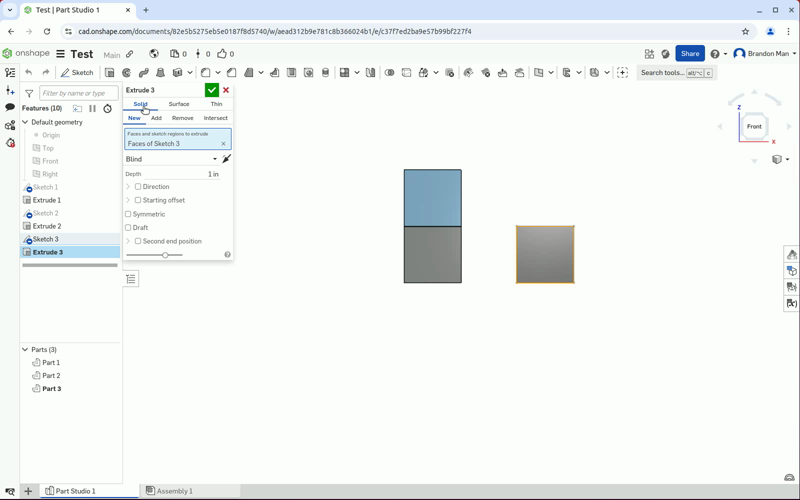
click(143, 106)
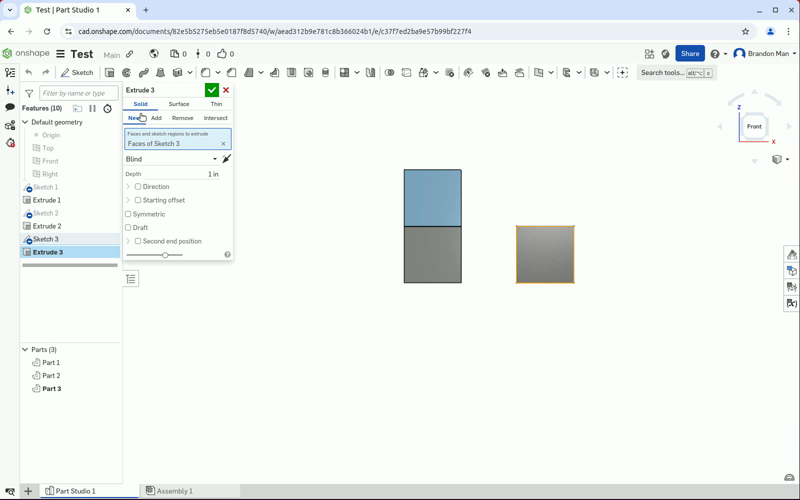
mouse_move(137, 120)
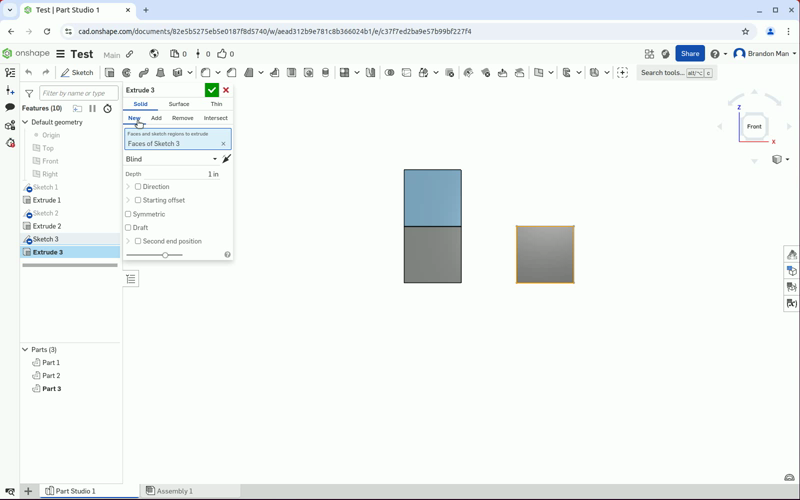
click(137, 120)
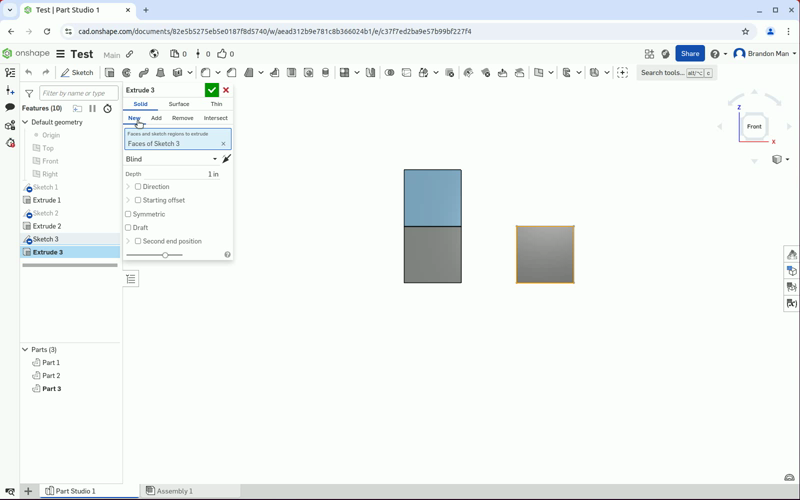
key(tab, 4)
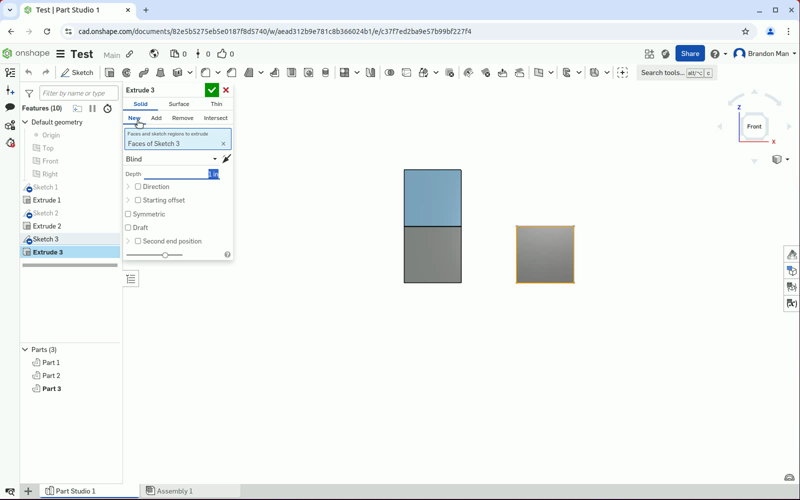
text(11.554)
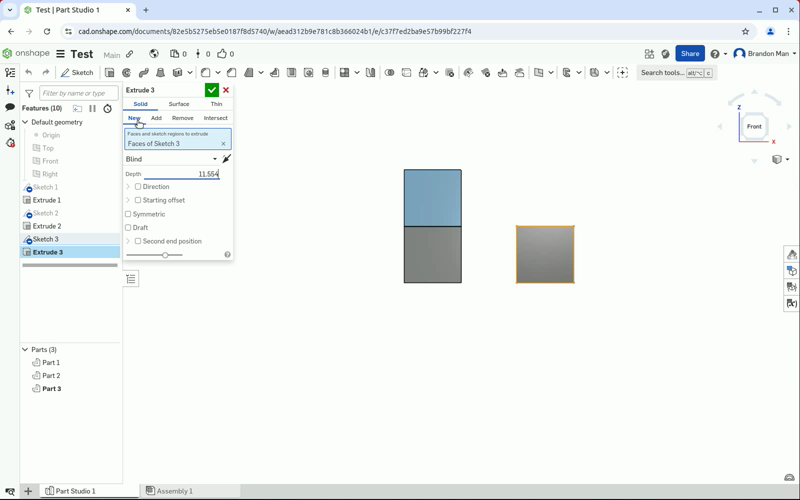
key(enter)
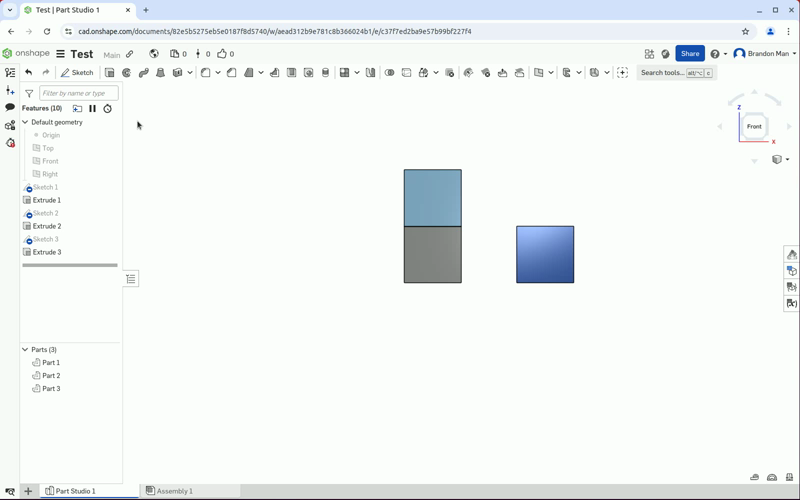
key(shift+h)
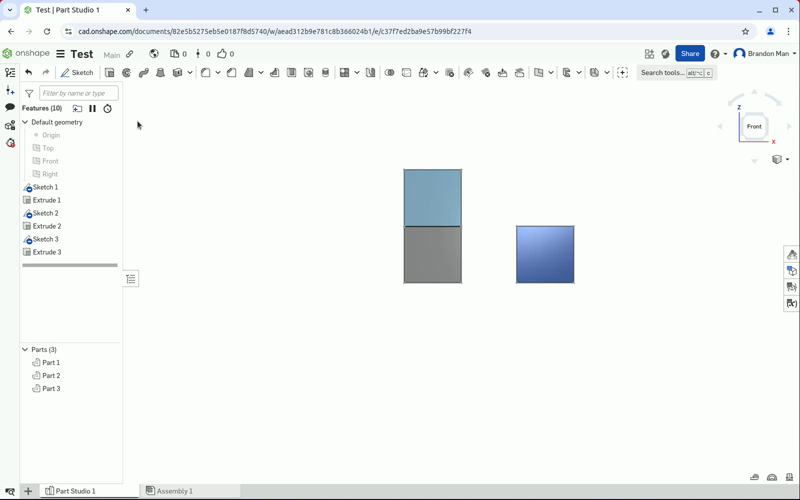
key(shift+h)
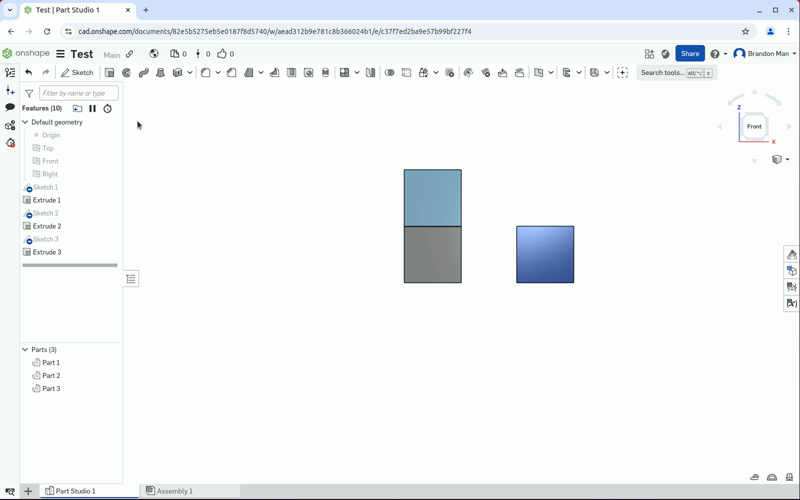
mouse_move(73, 189)
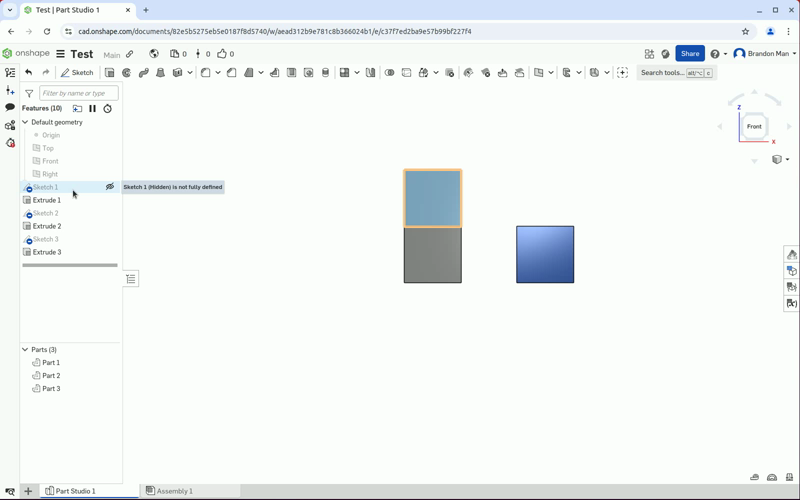
click(73, 189)
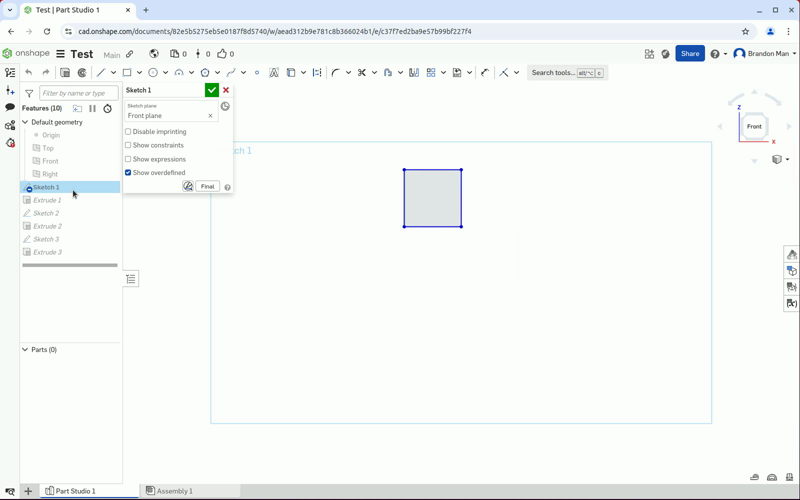
mouse_move(229, 92)
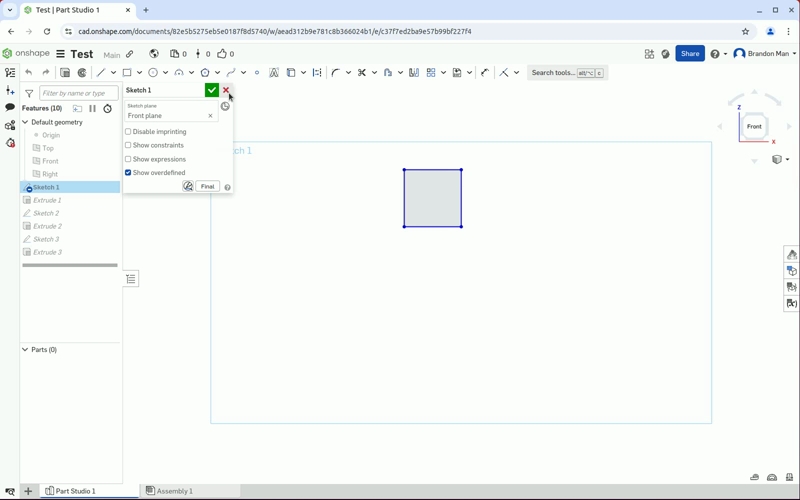
click(229, 92)
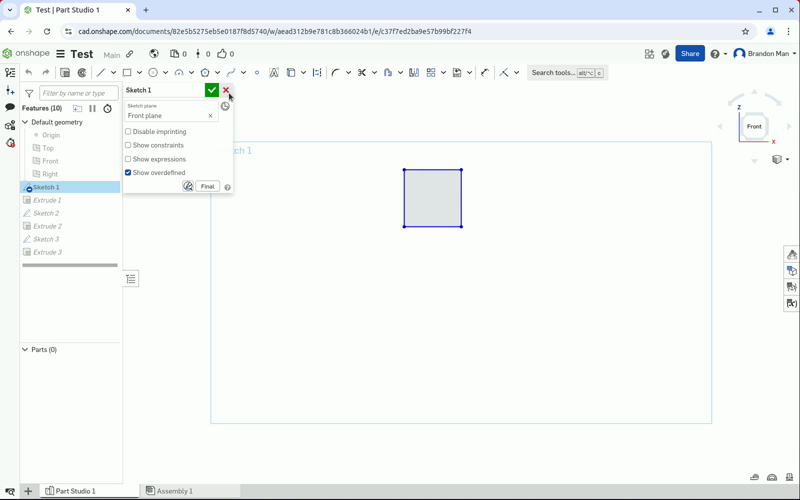
key(shift+s)
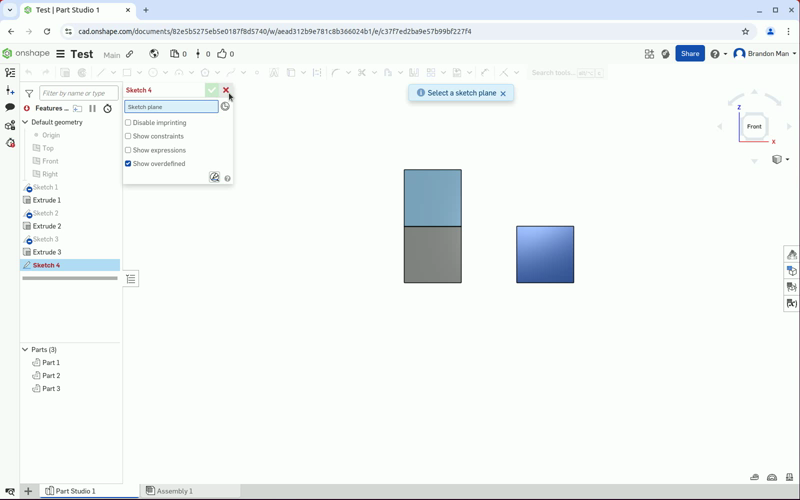
mouse_move(73, 163)
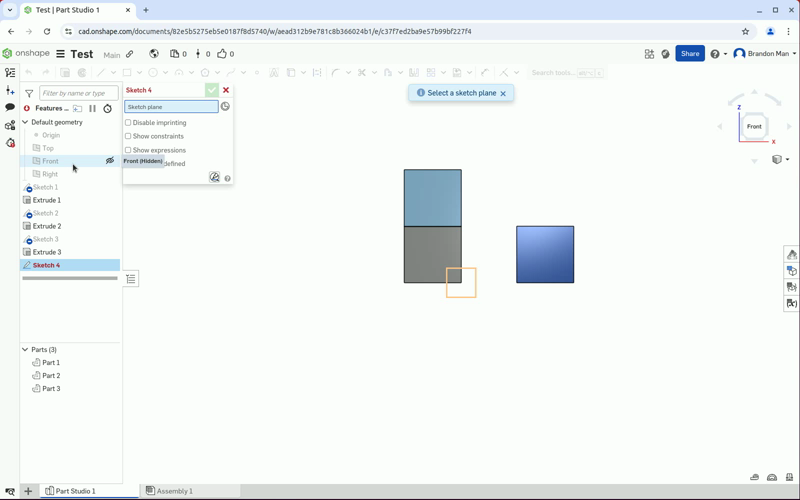
click(73, 163)
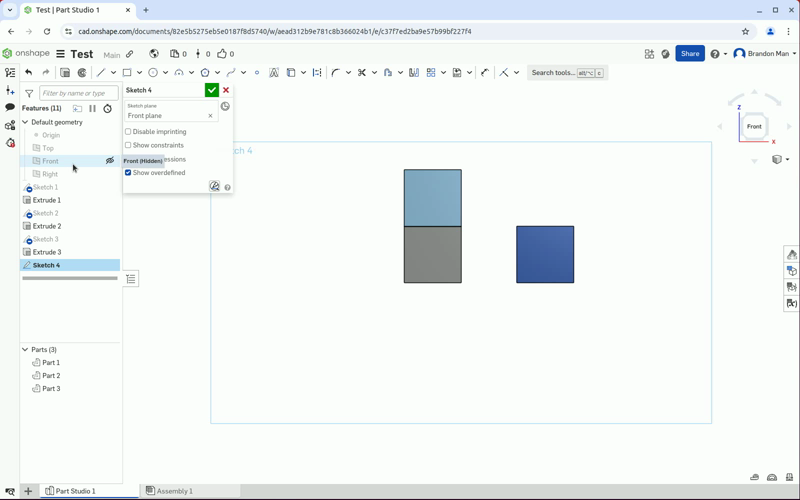
mouse_move(73, 352)
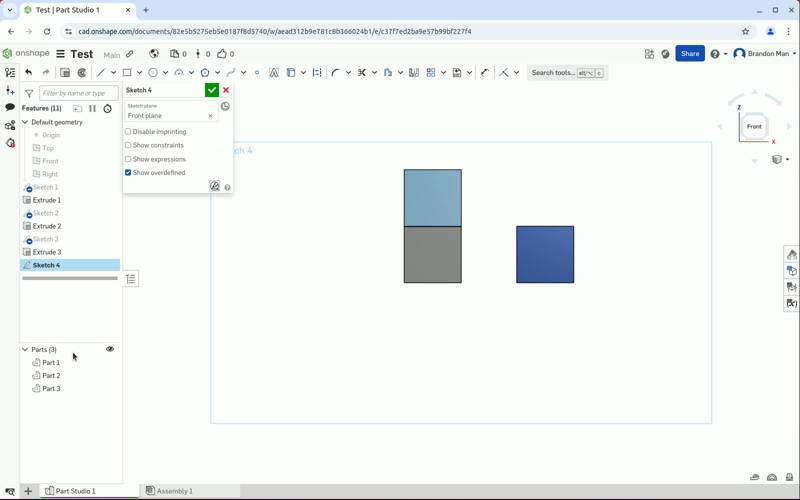
key(y)
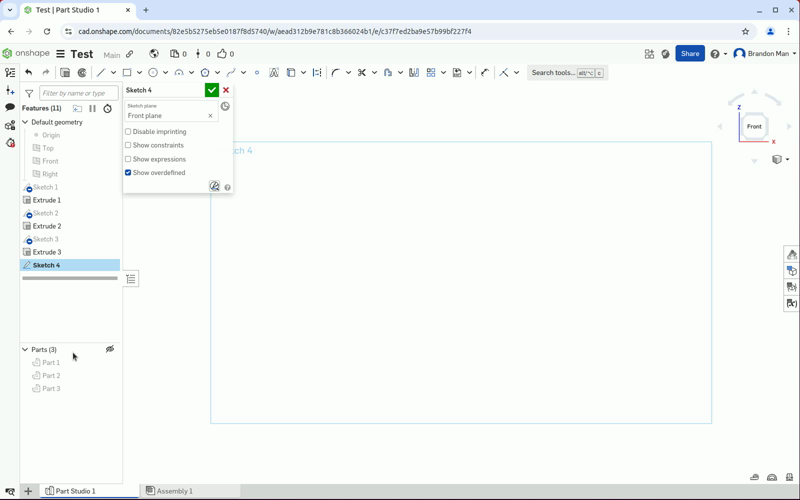
key(l)
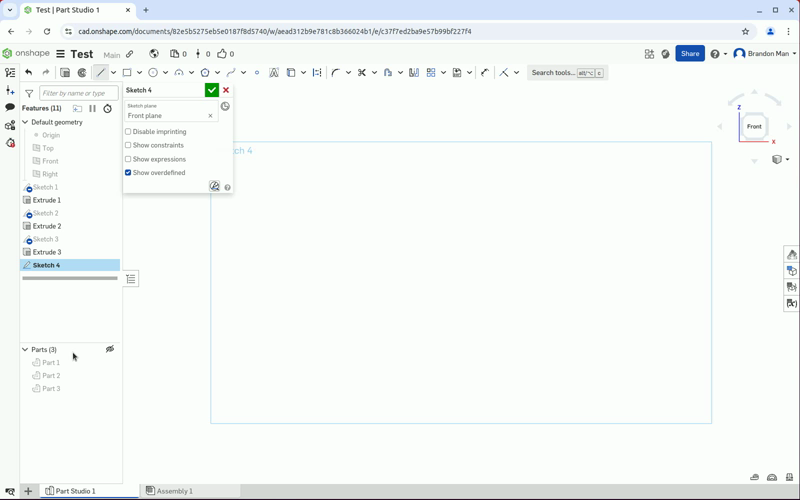
key_down(shift)
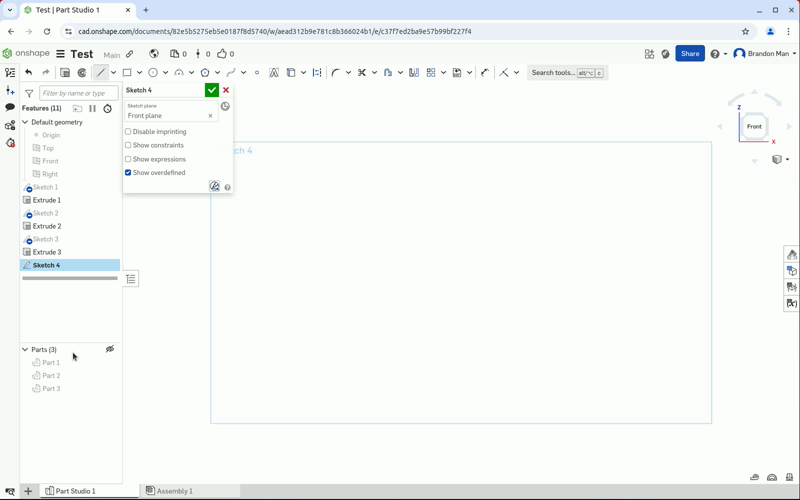
mouse_move(460, 282)
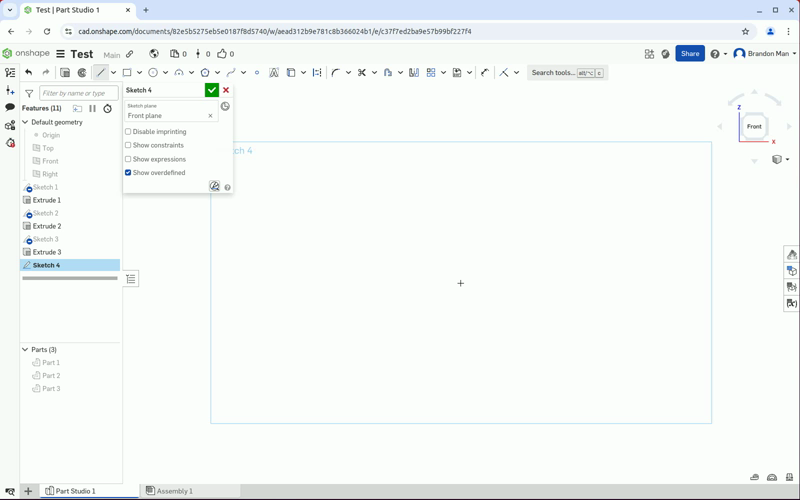
click(460, 282)
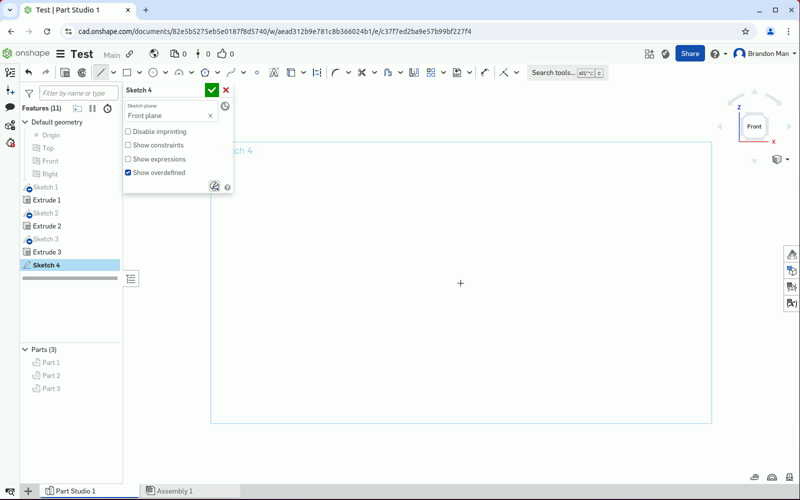
key_up(shift)
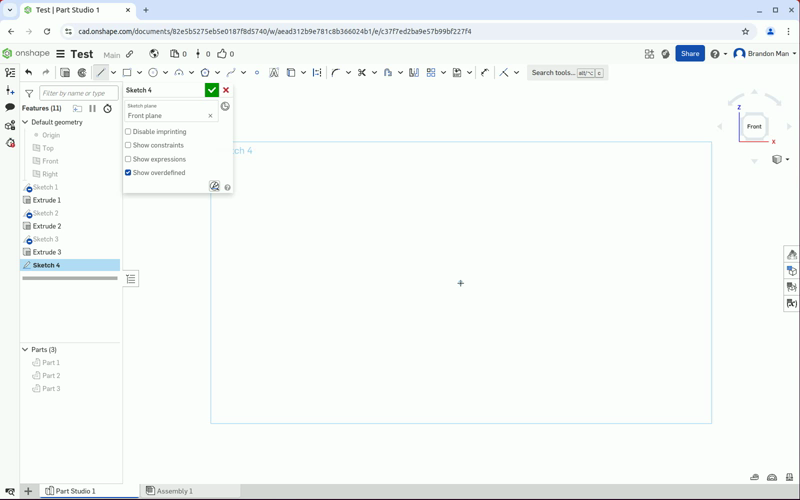
key_down(shift)
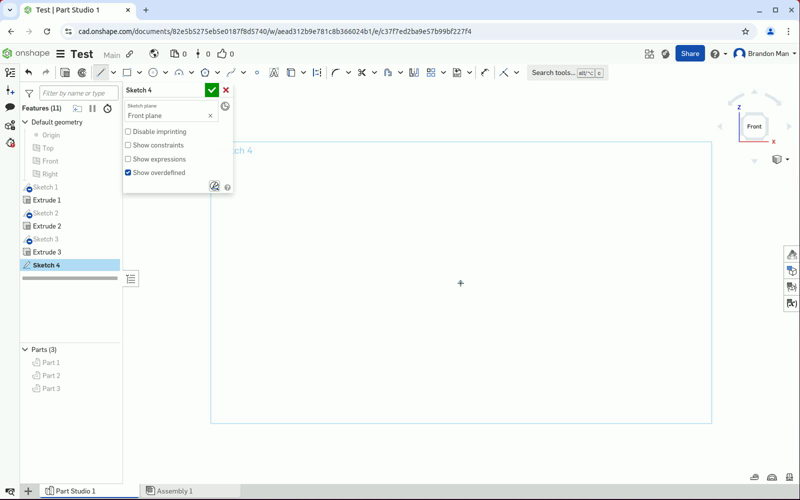
mouse_move(490, 282)
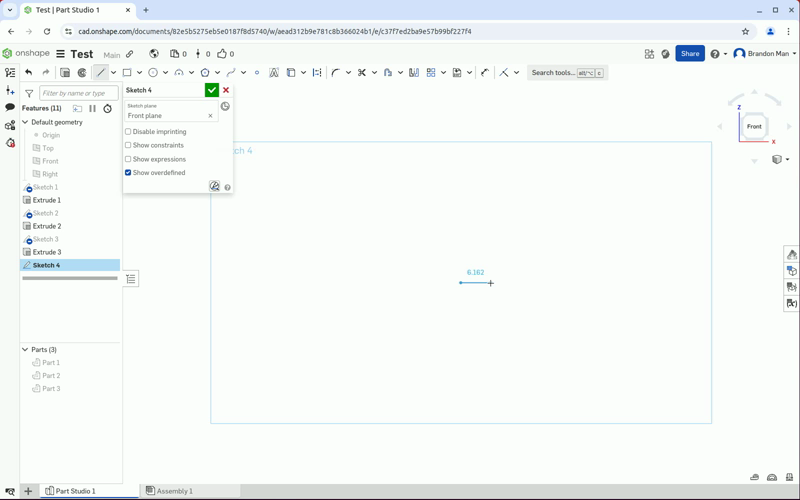
mouse_move(517, 282)
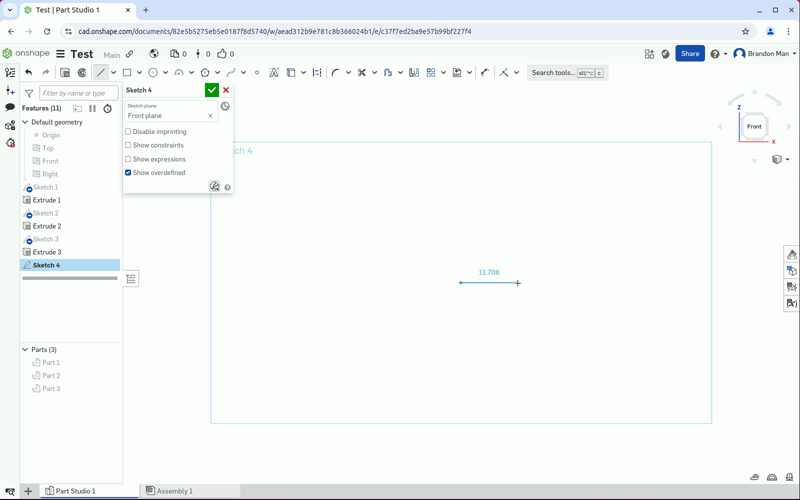
click(517, 282)
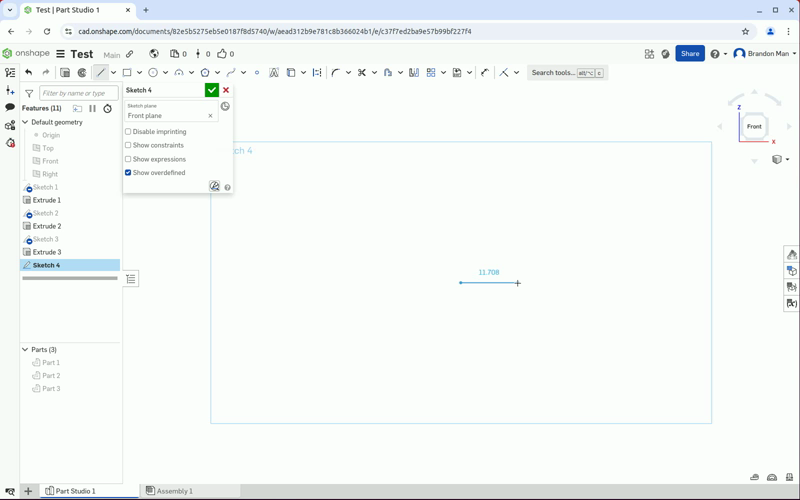
key_up(shift)
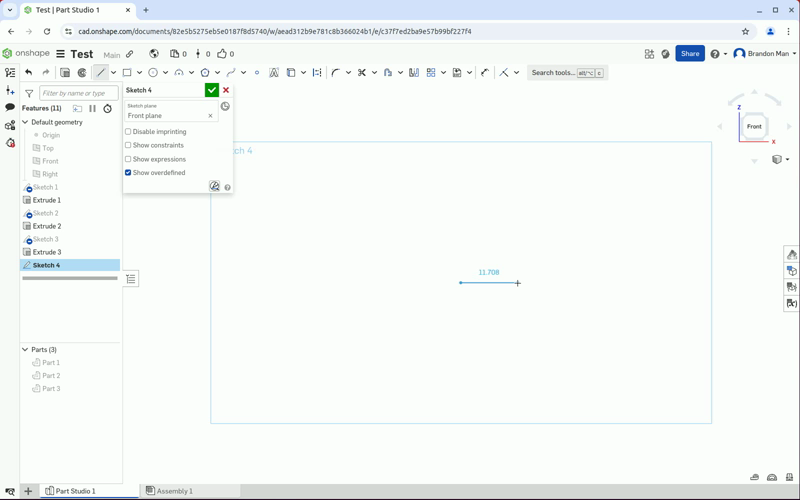
key_down(shift)
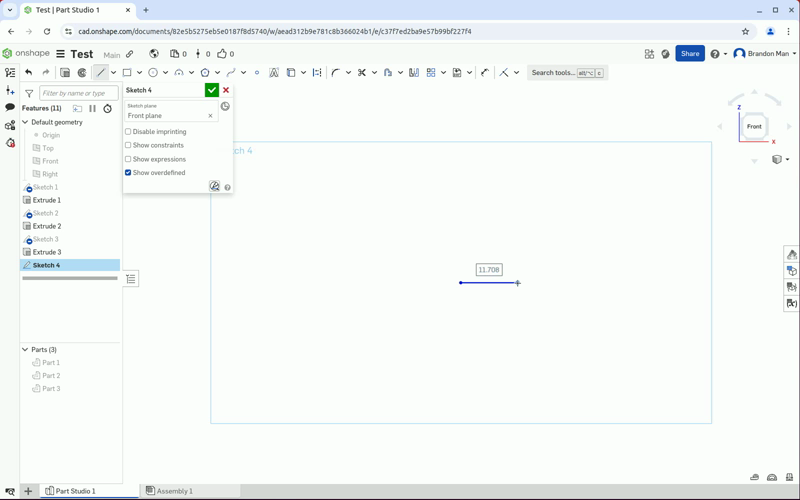
mouse_move(547, 282)
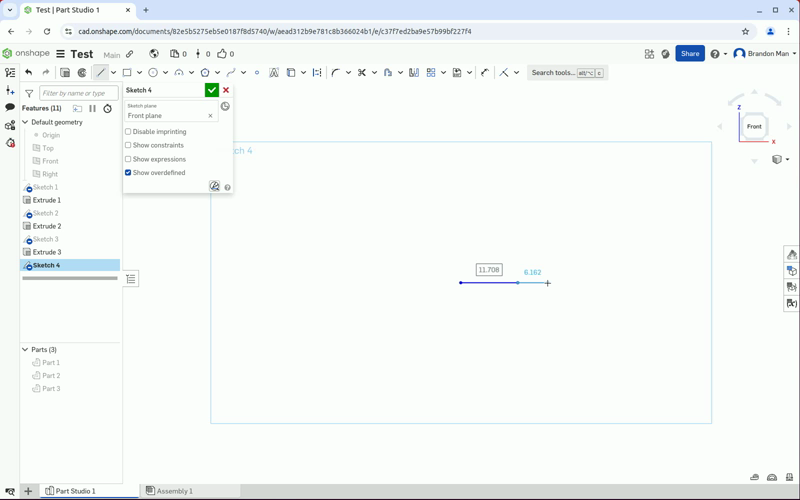
mouse_move(517, 226)
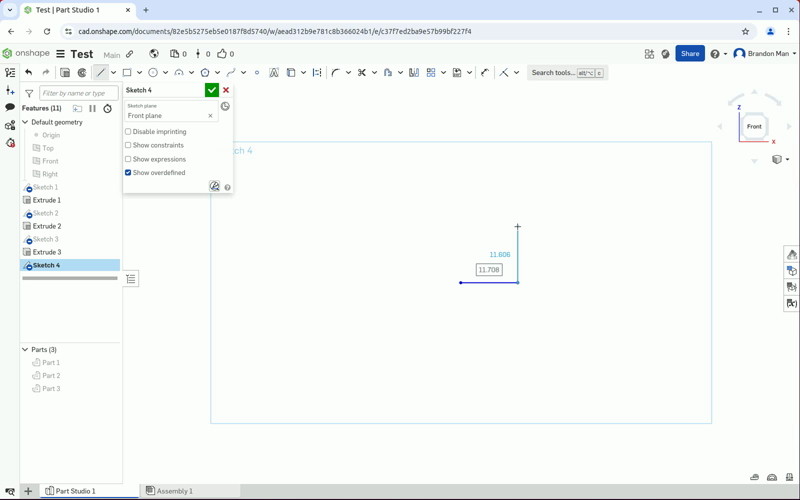
click(517, 226)
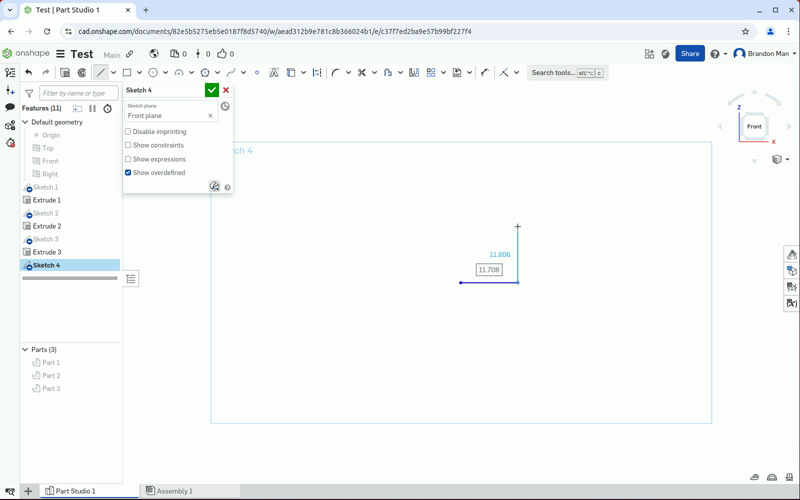
key_up(shift)
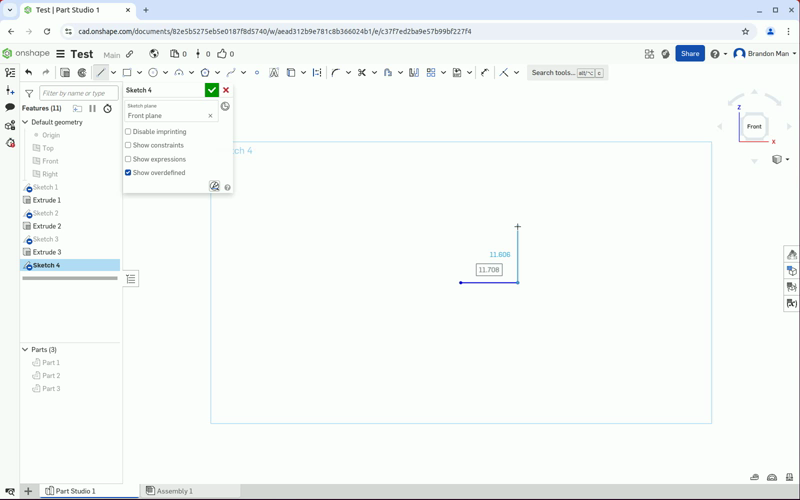
key_down(shift)
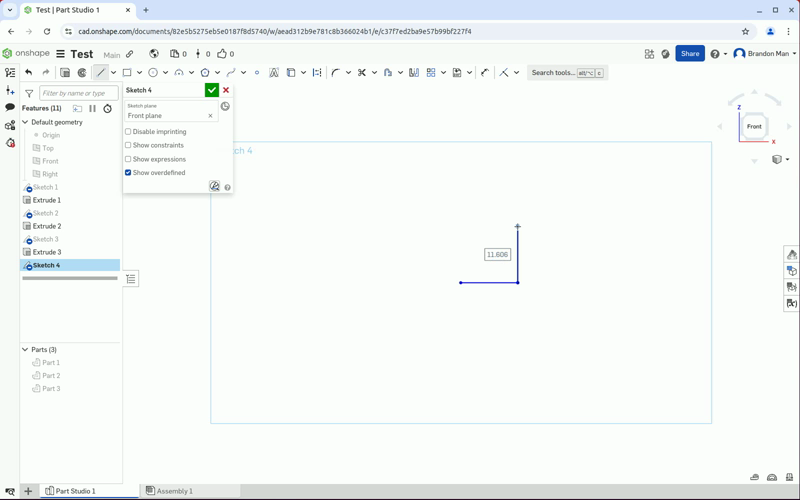
mouse_move(547, 226)
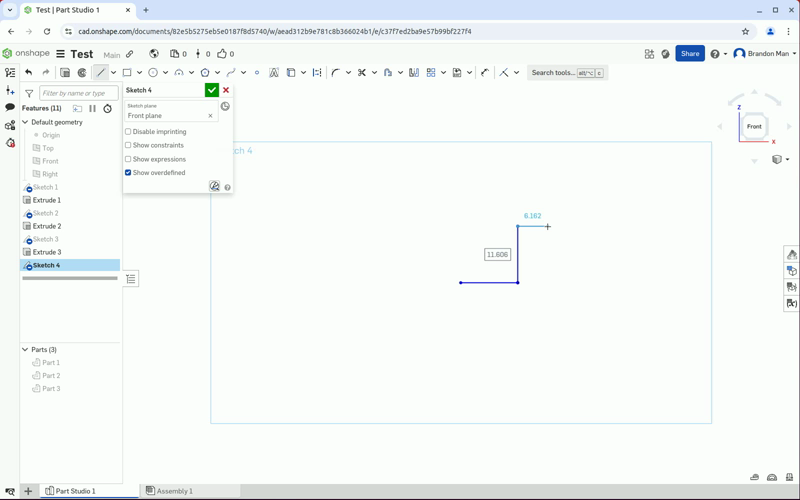
mouse_move(460, 226)
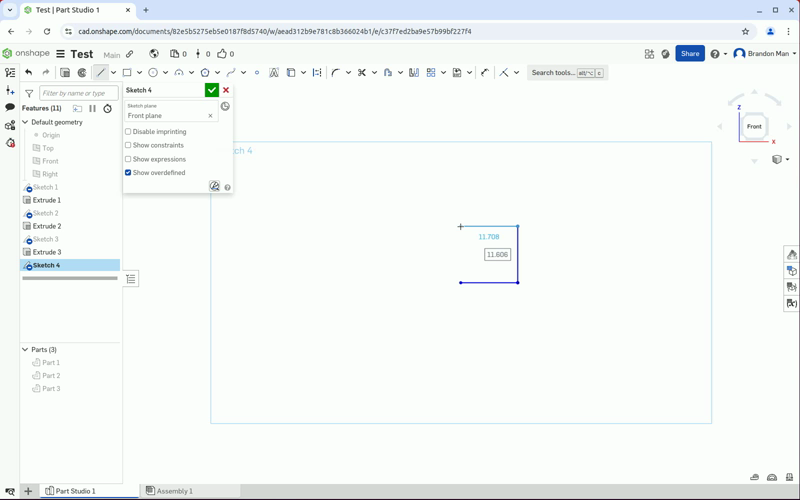
click(460, 226)
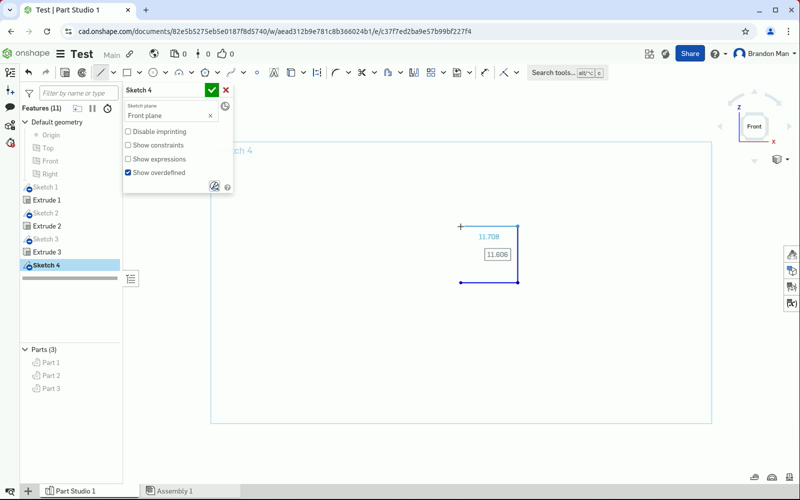
key_up(shift)
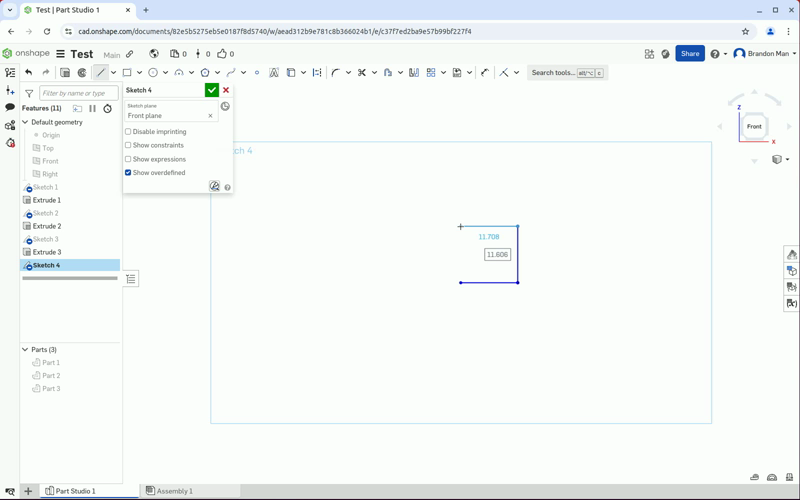
mouse_move(490, 226)
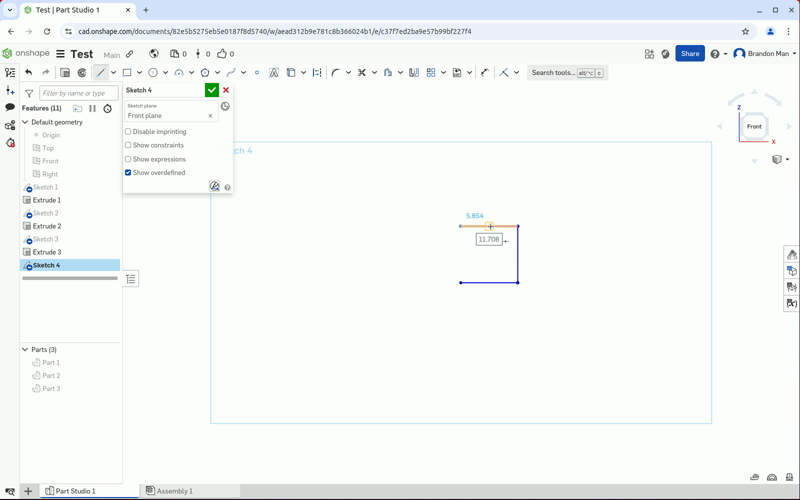
key_down(shift)
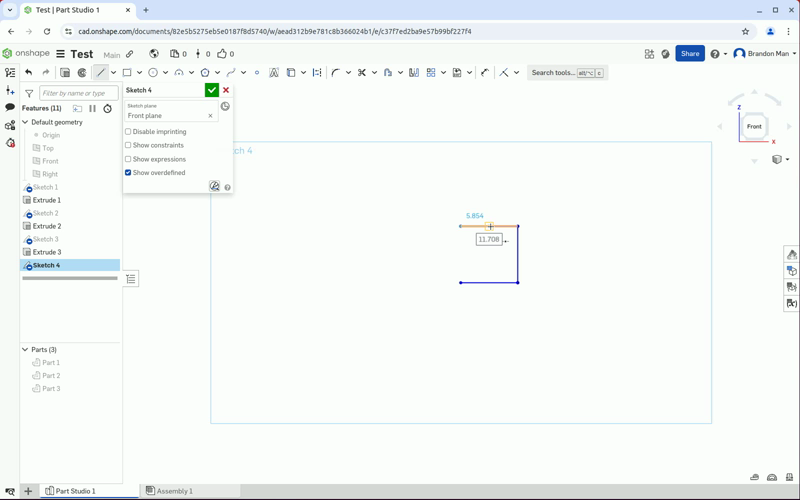
mouse_move(460, 282)
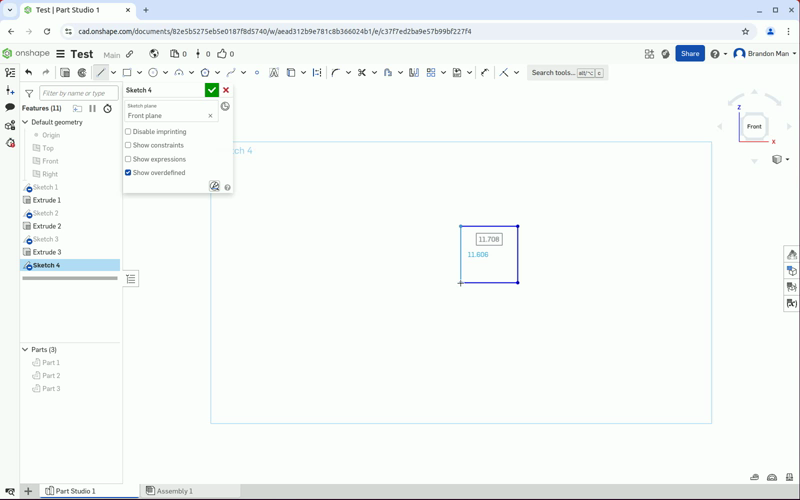
key_up(shift)
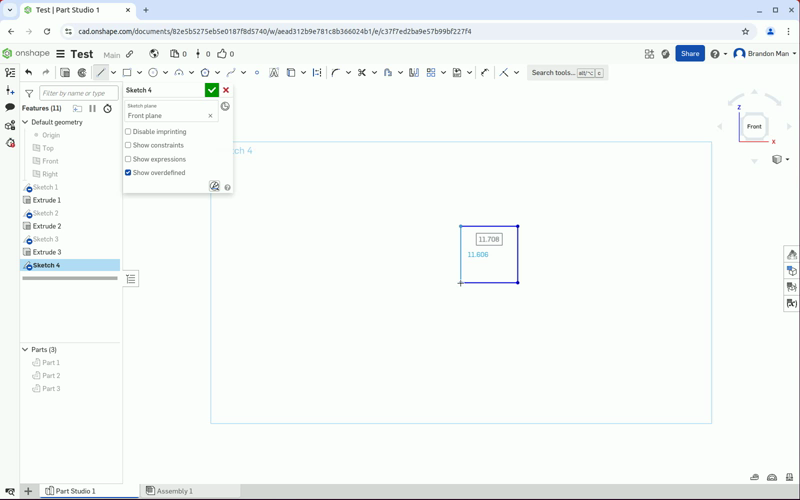
click(460, 282)
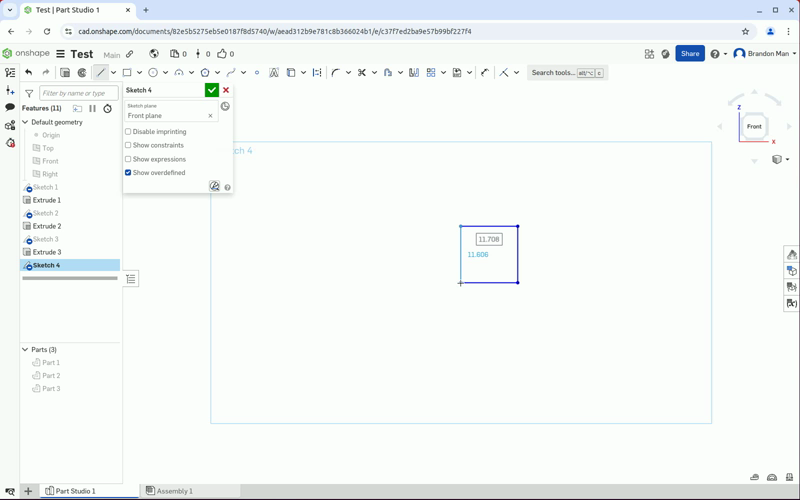
key(esc)
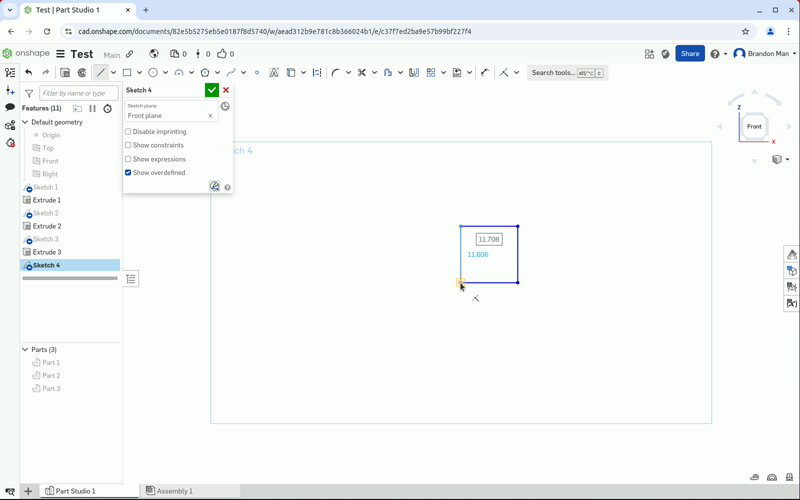
mouse_move(466, 264)
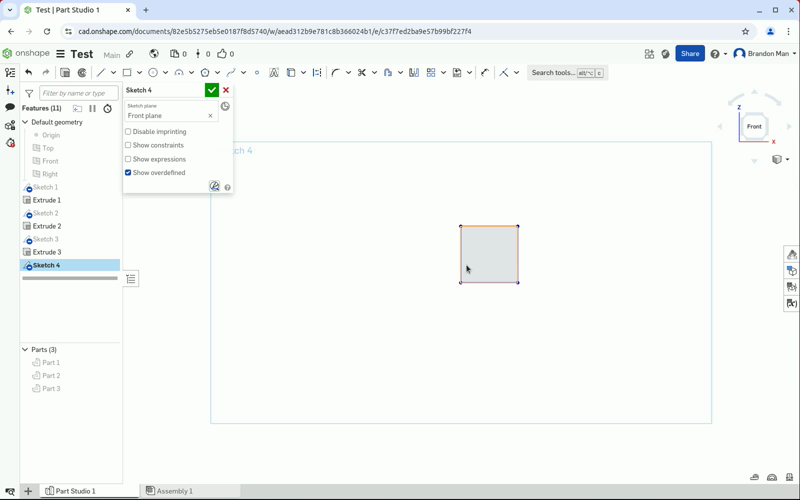
click(466, 264)
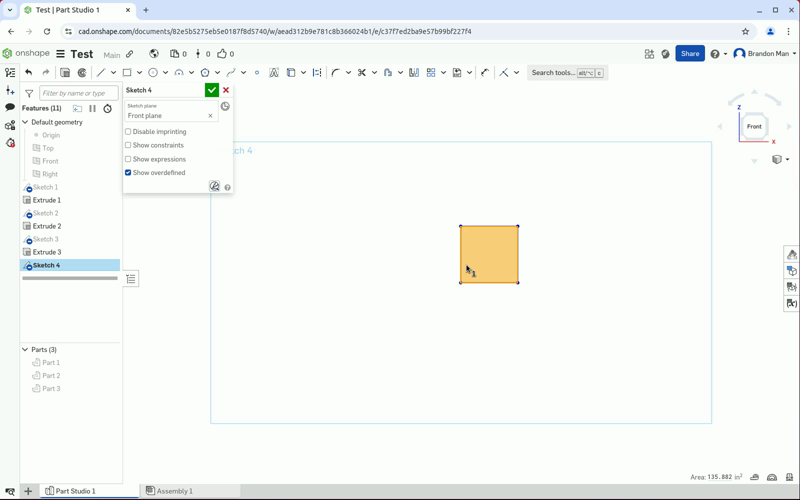
mouse_move(73, 352)
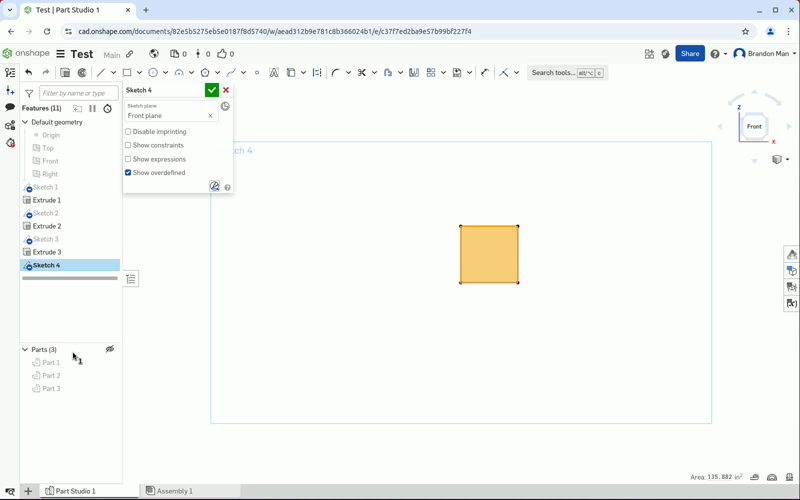
key(shift+y)
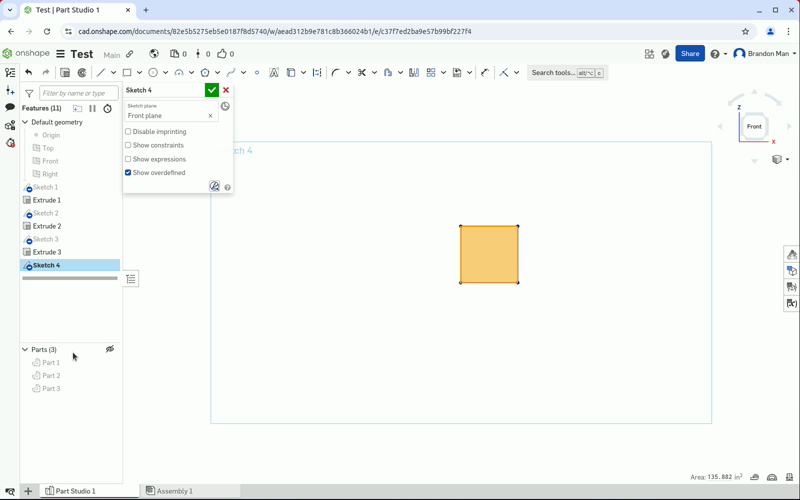
key(shift+e)
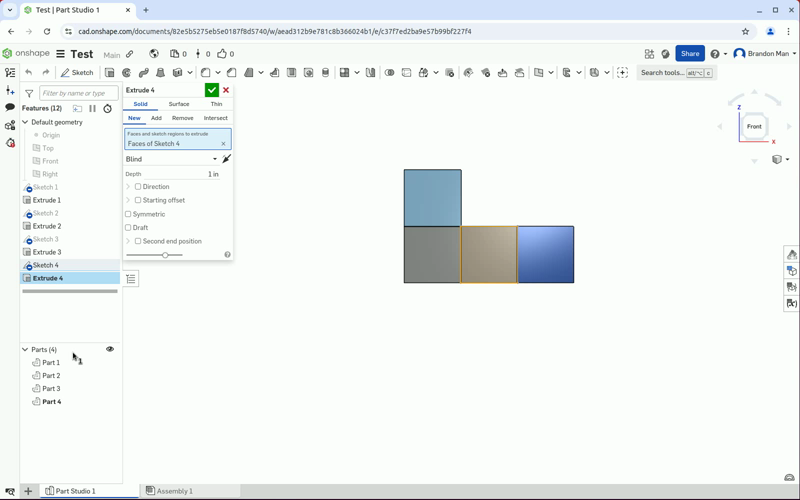
mouse_move(143, 106)
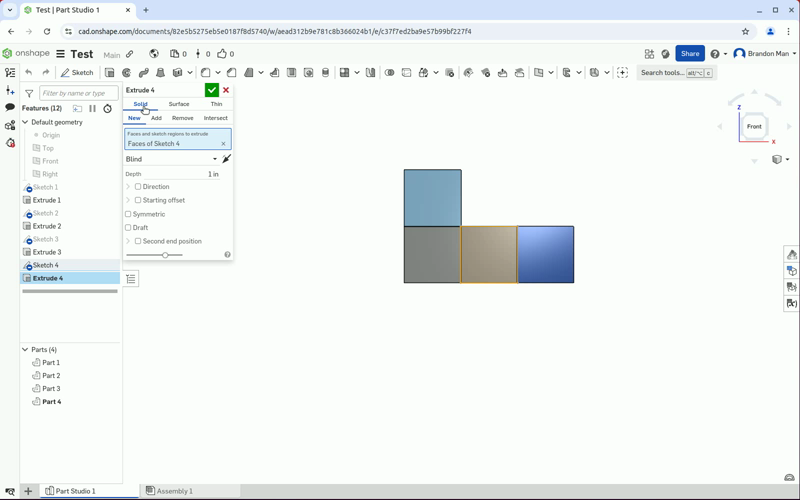
click(143, 106)
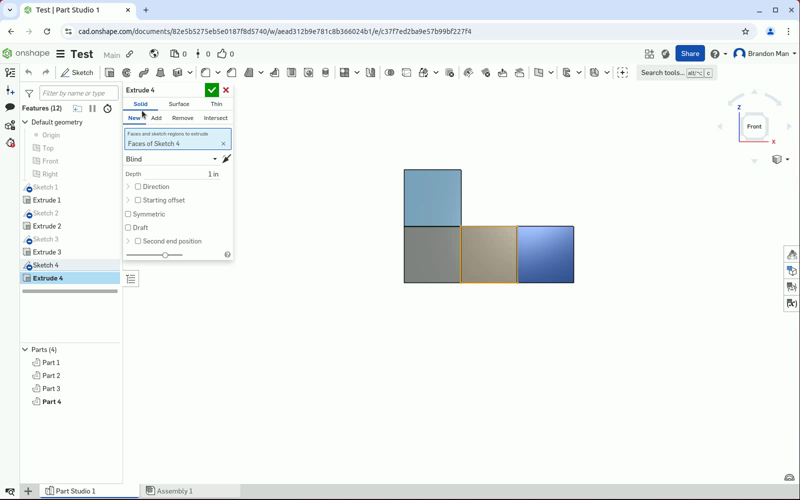
mouse_move(137, 120)
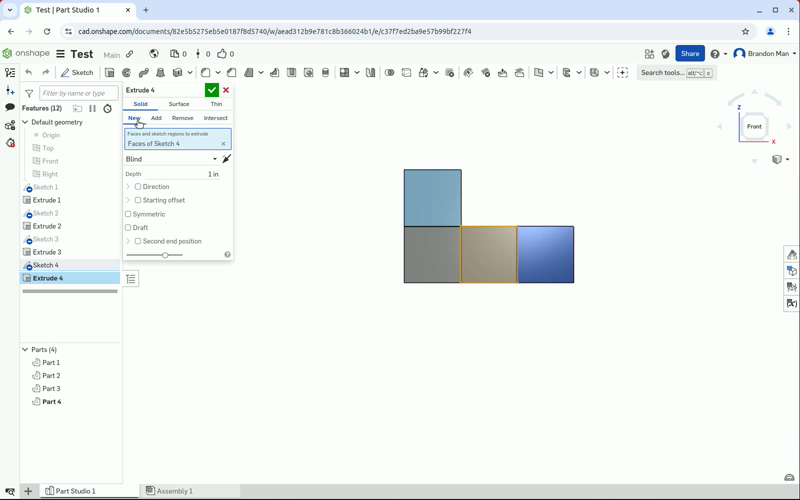
click(137, 120)
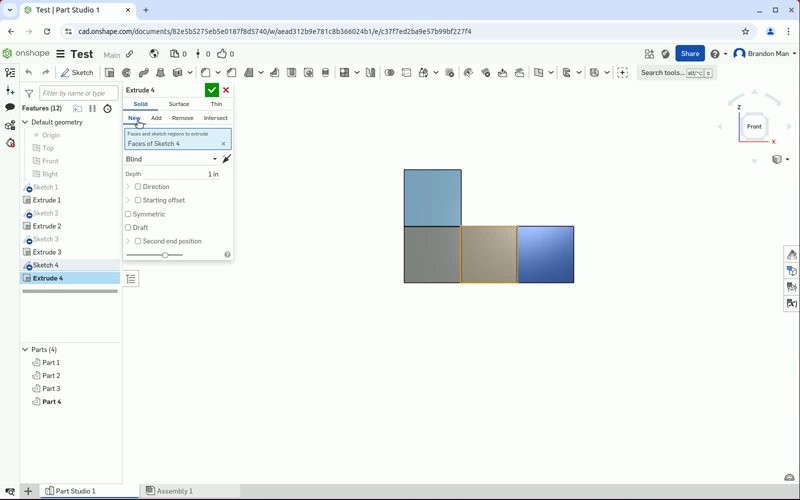
key(tab, 4)
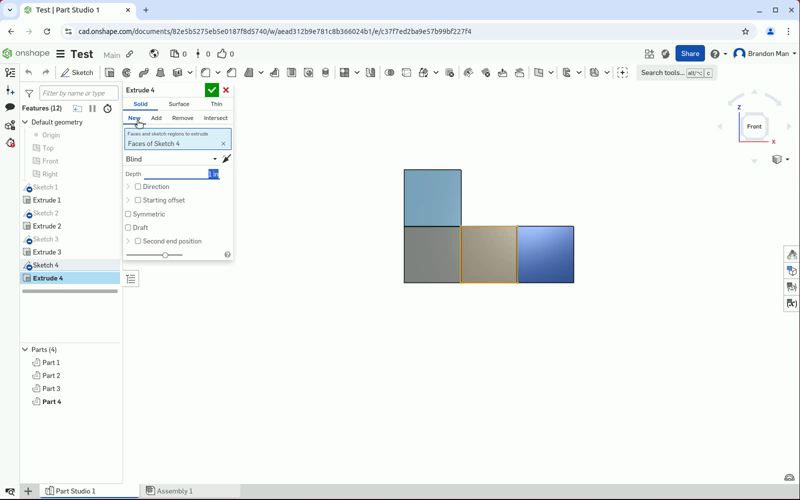
text(11.554)
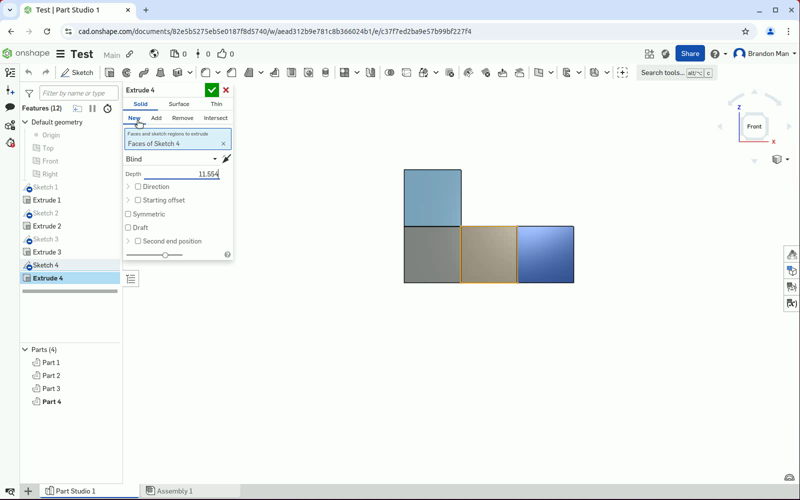
key(enter)
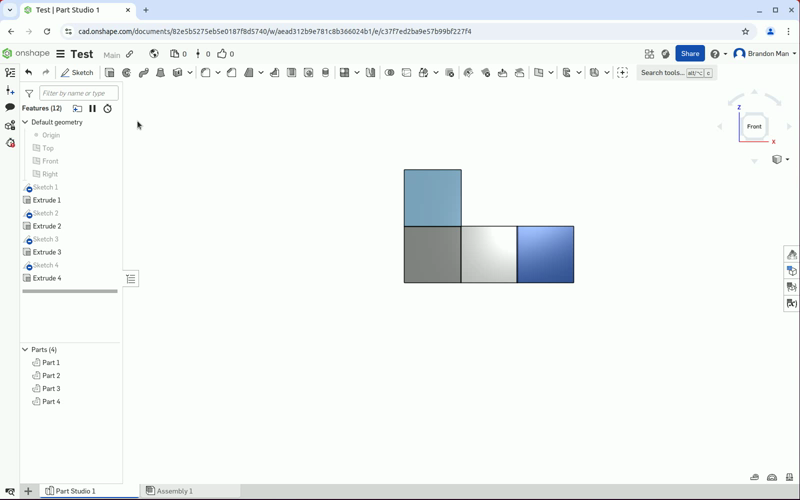
key(shift+h)
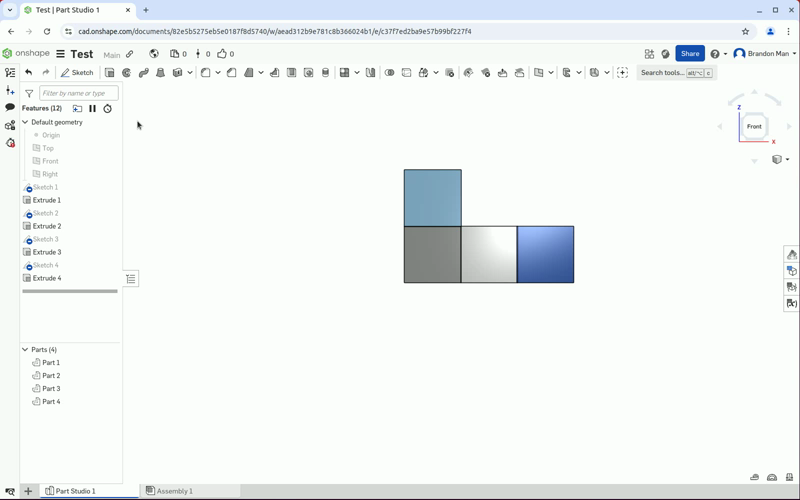
key(shift+h)
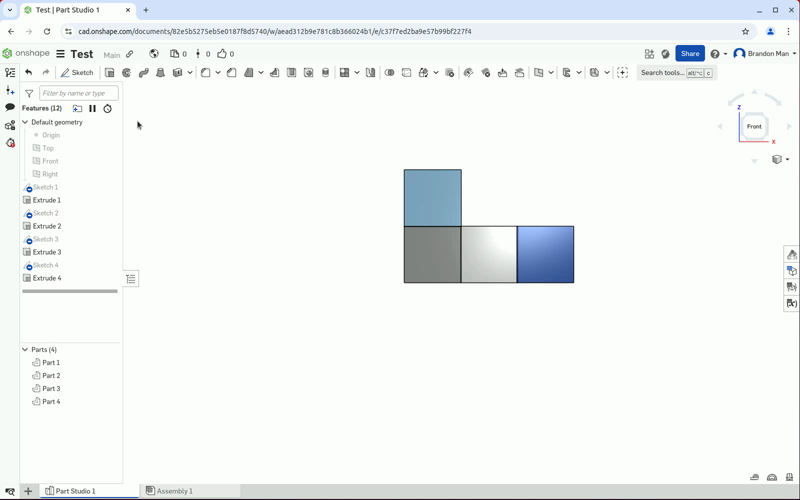
mouse_move(73, 189)
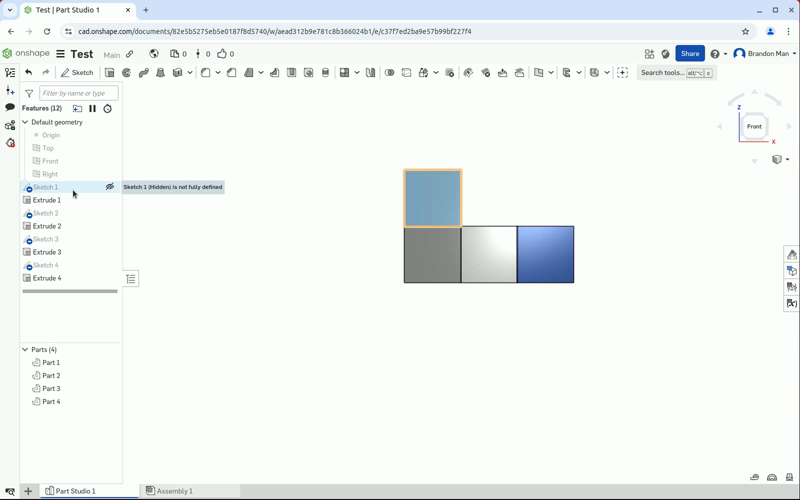
click(73, 189)
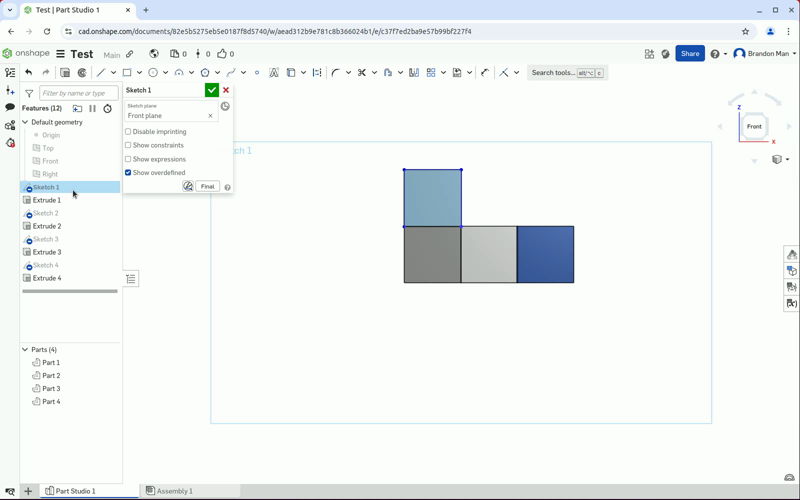
mouse_move(229, 92)
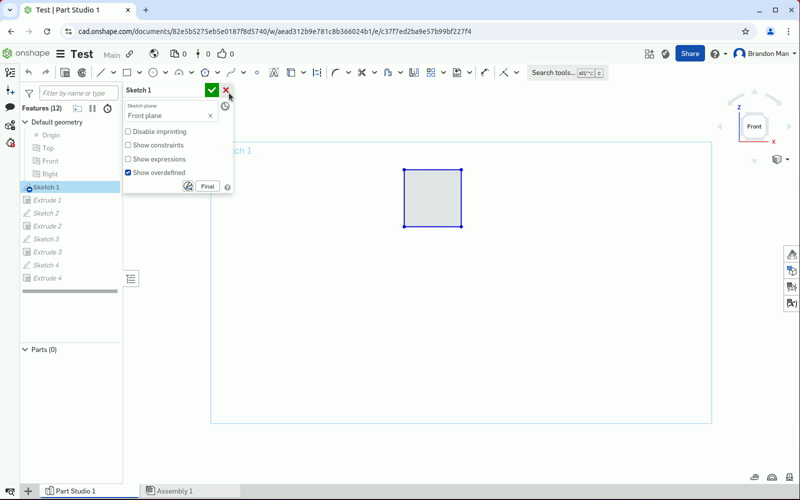
click(229, 92)
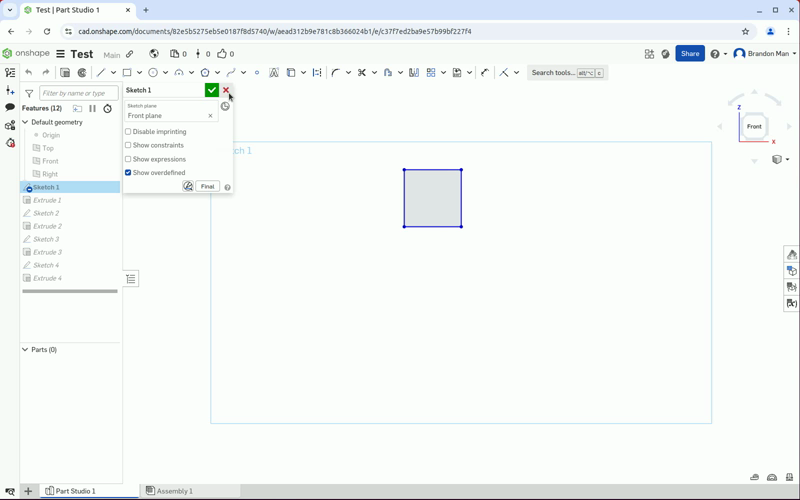
key(shift+s)
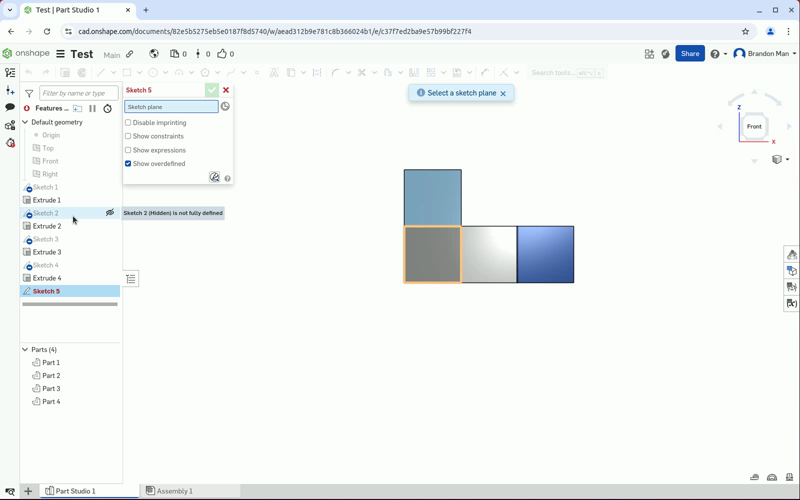
scroll(3)
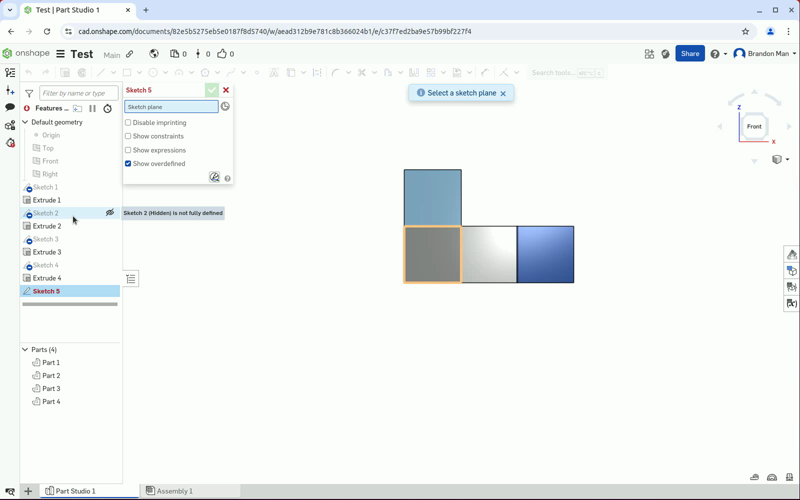
mouse_move(73, 163)
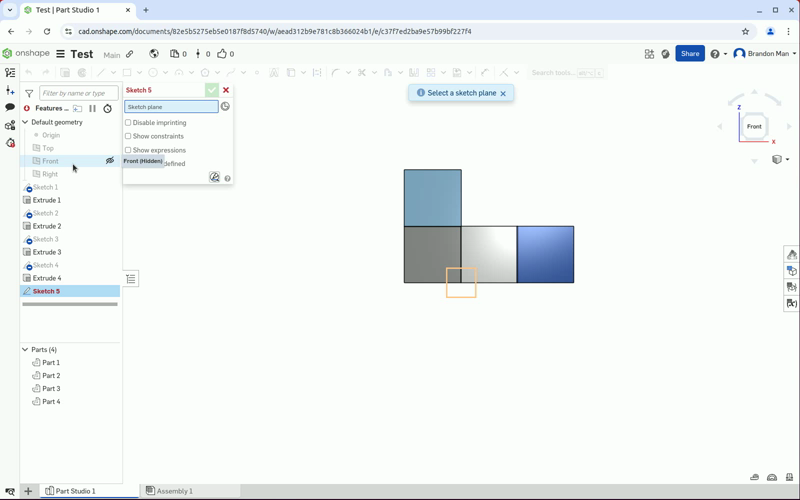
click(73, 163)
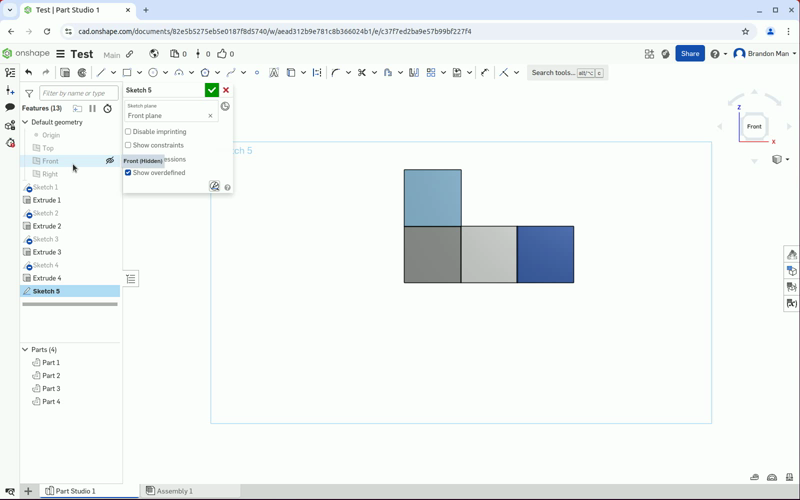
mouse_move(73, 352)
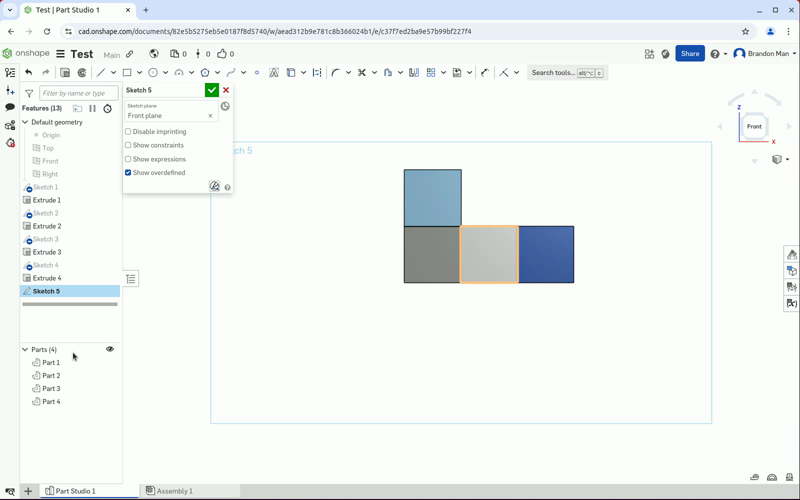
key(y)
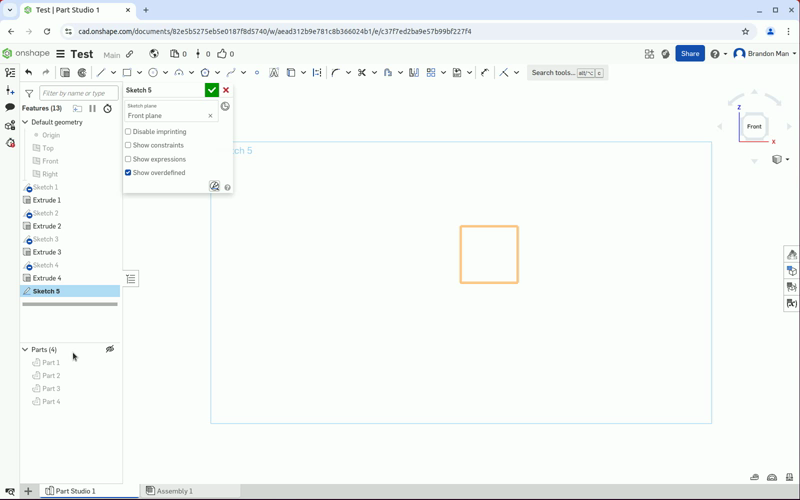
key(l)
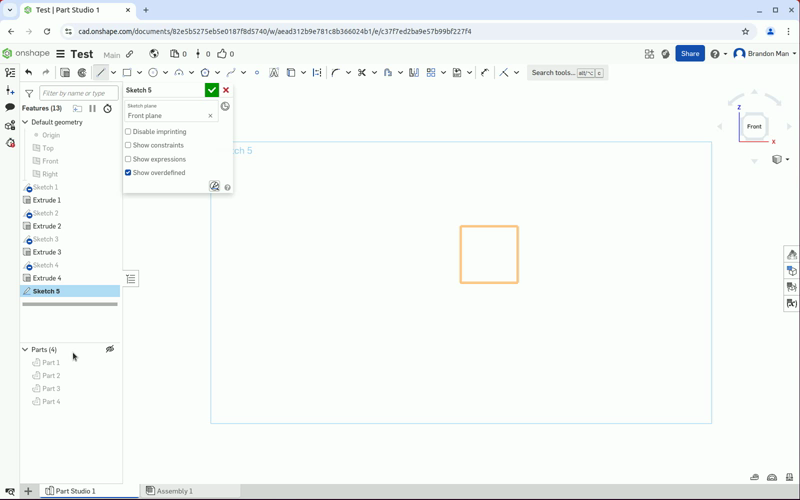
key_down(shift)
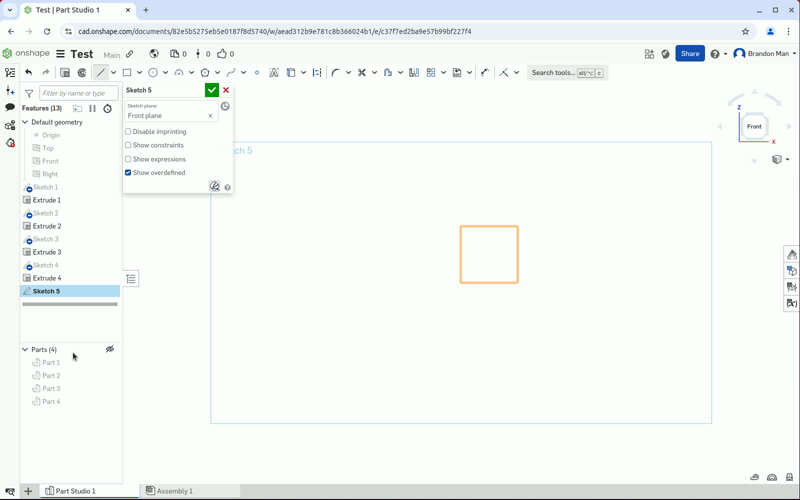
mouse_move(404, 339)
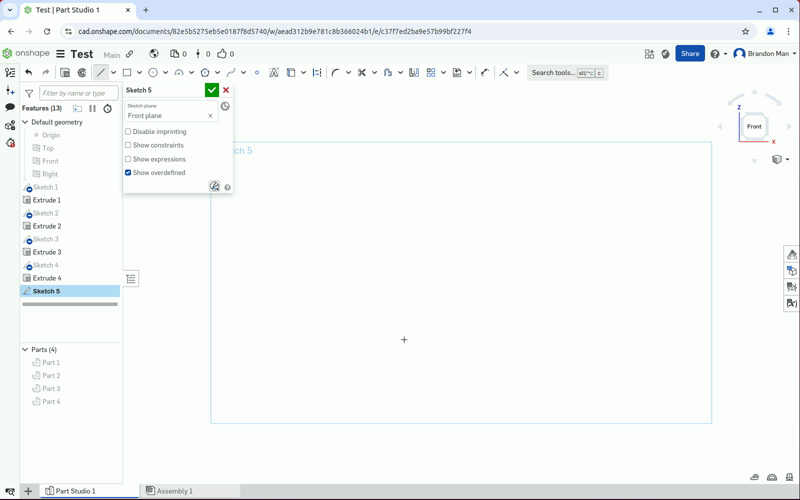
click(404, 339)
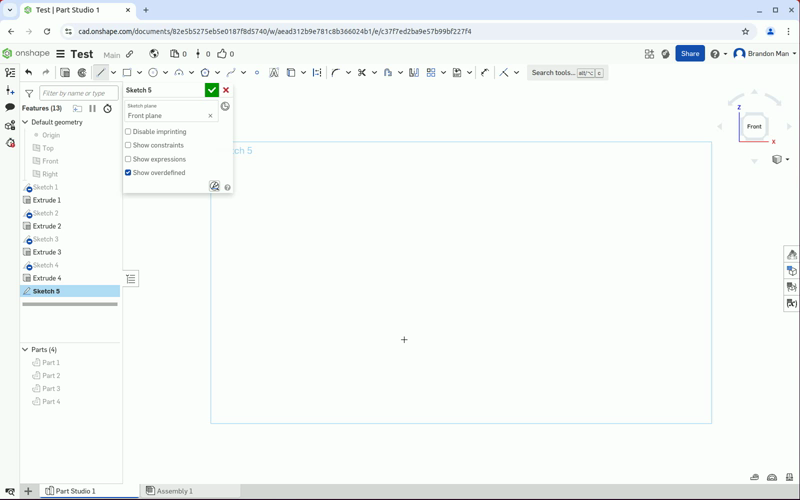
key_up(shift)
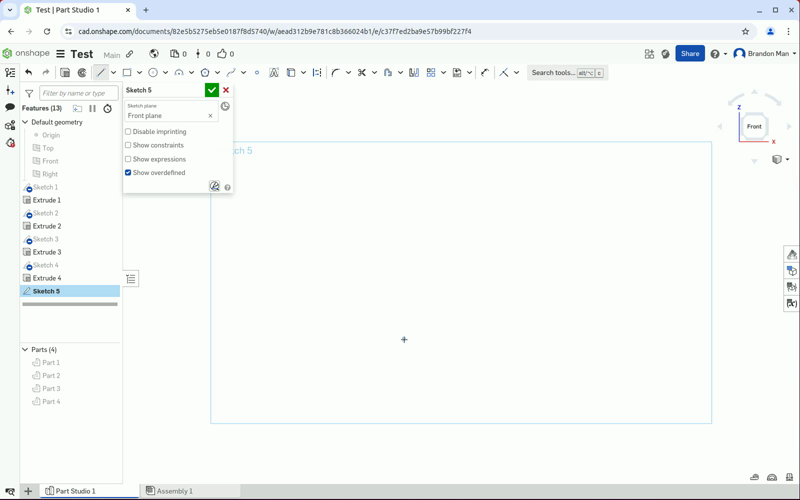
key_down(shift)
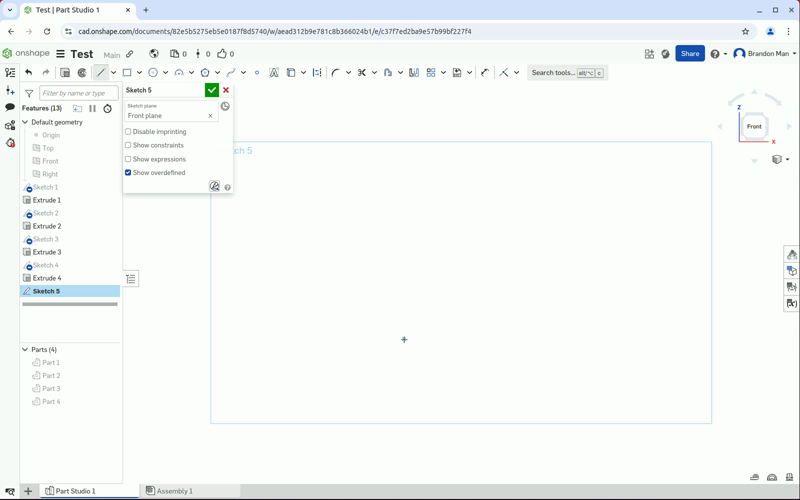
mouse_move(434, 339)
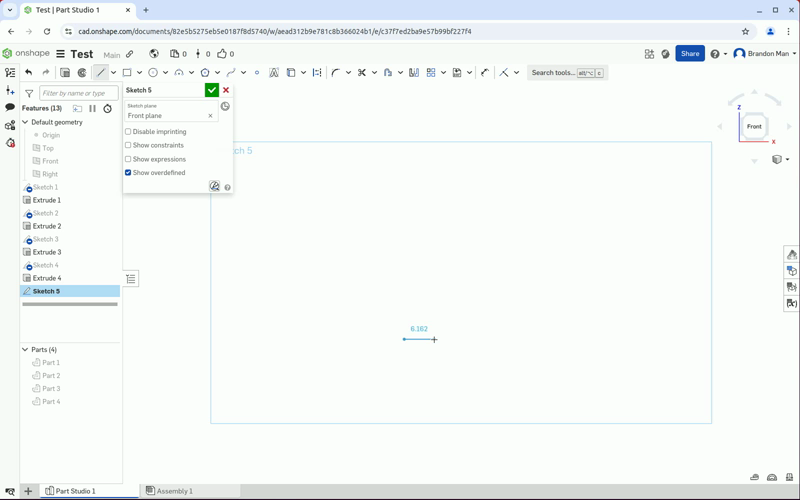
mouse_move(461, 339)
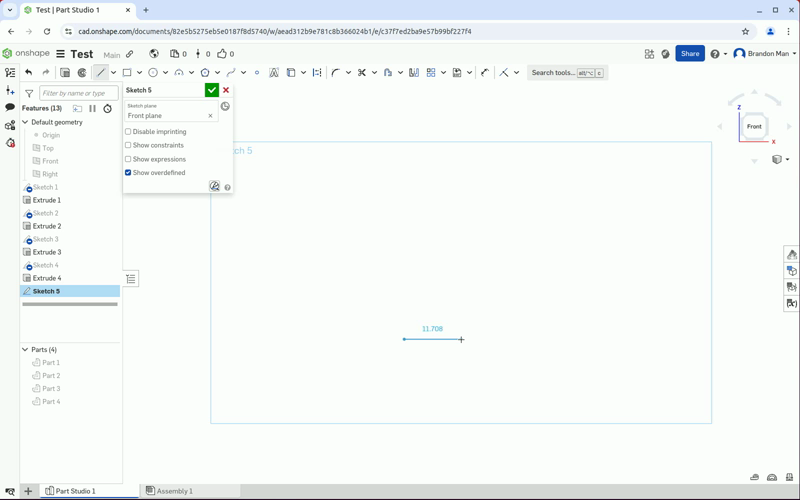
click(461, 339)
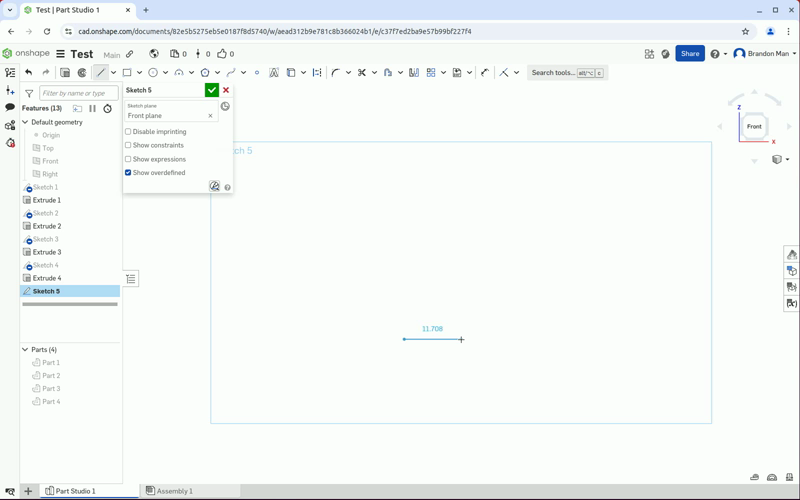
key_up(shift)
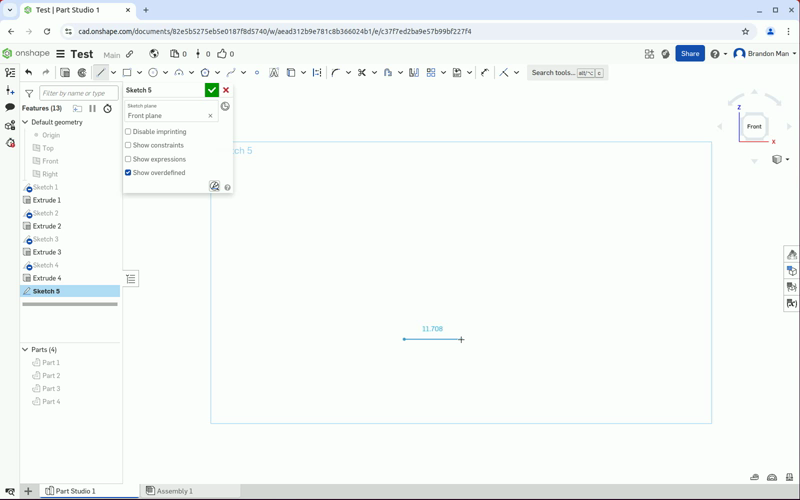
key_down(shift)
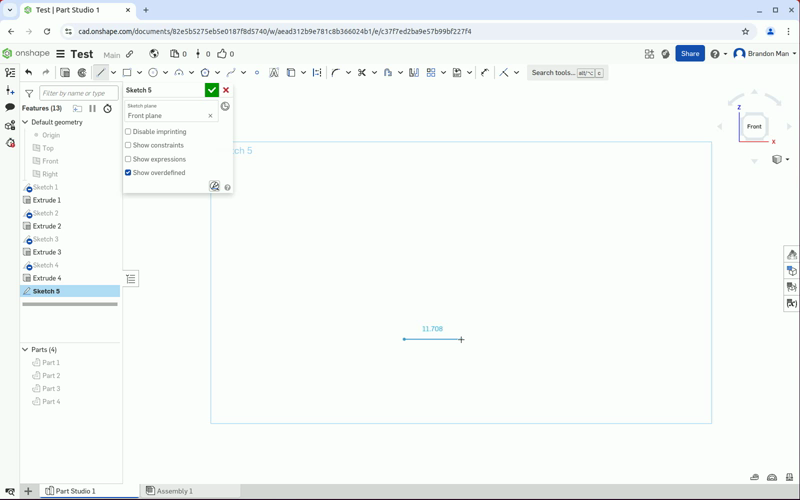
mouse_move(491, 339)
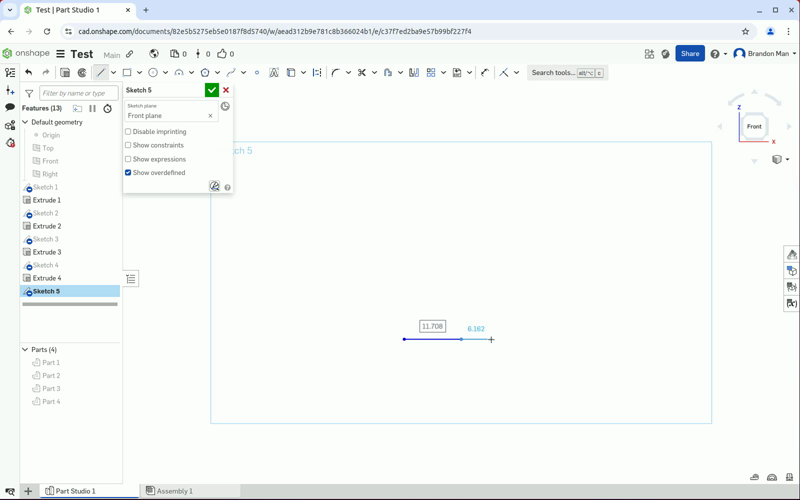
mouse_move(461, 282)
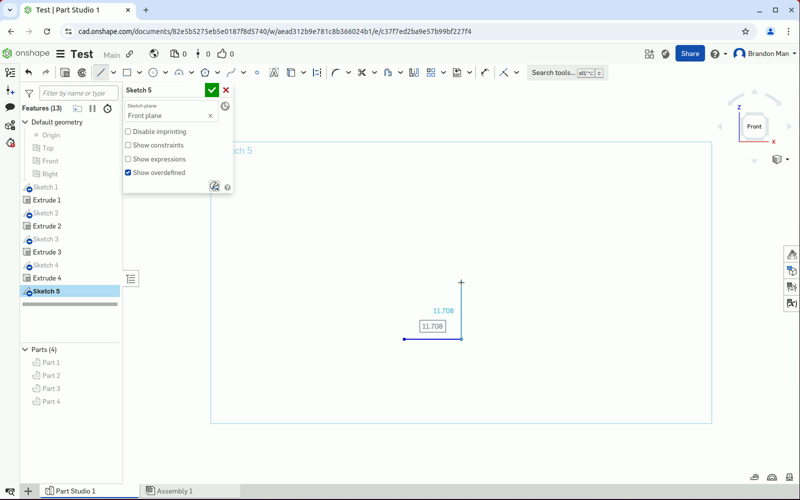
click(461, 282)
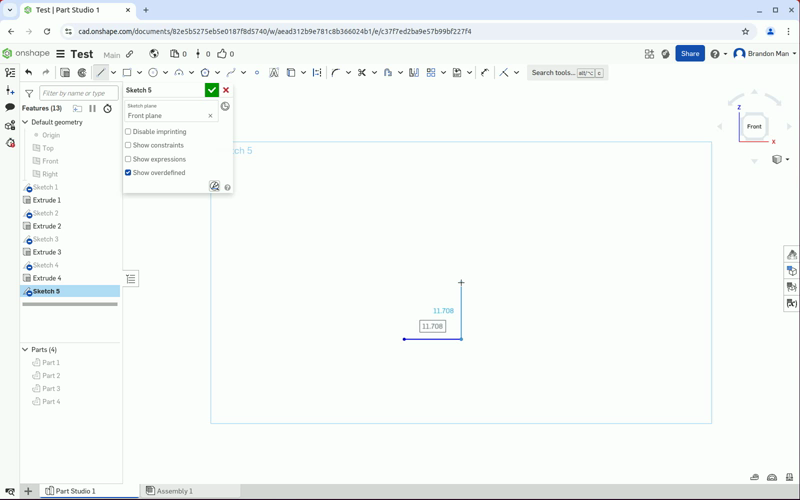
key_up(shift)
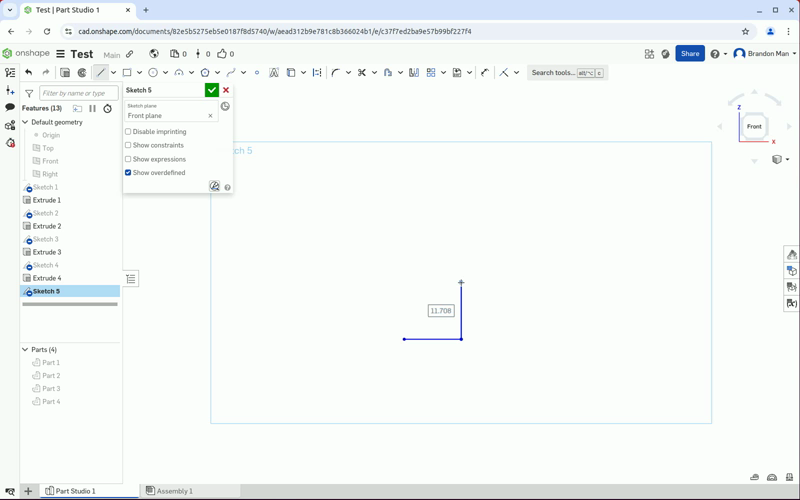
key_down(shift)
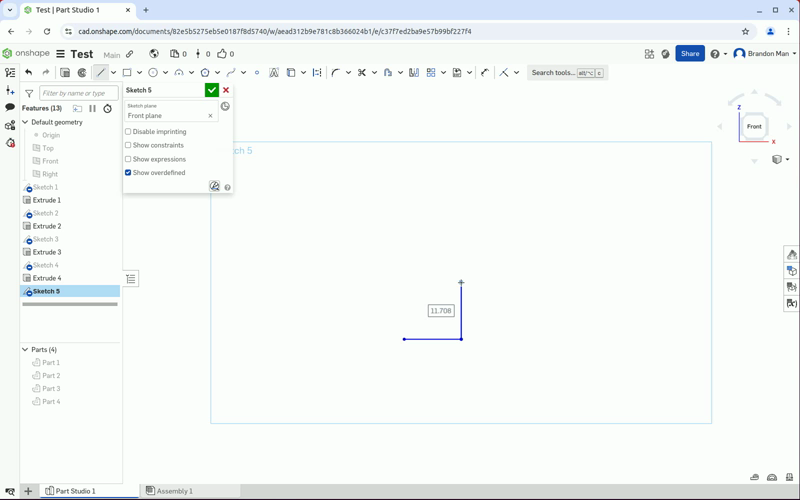
mouse_move(491, 282)
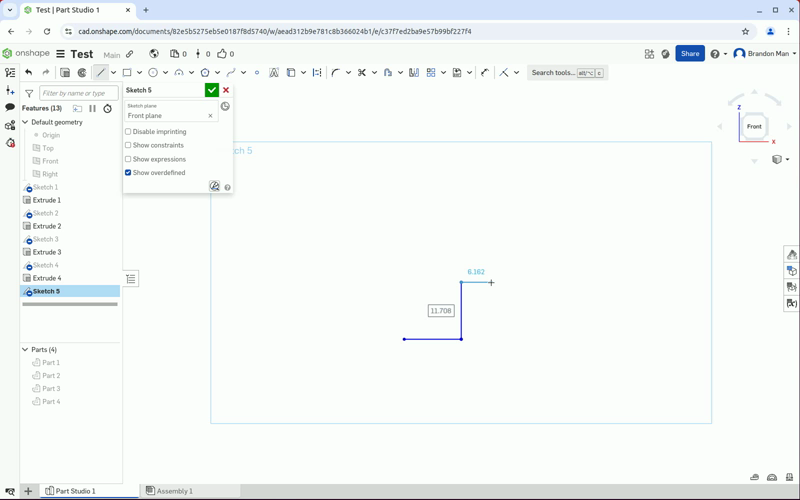
mouse_move(404, 282)
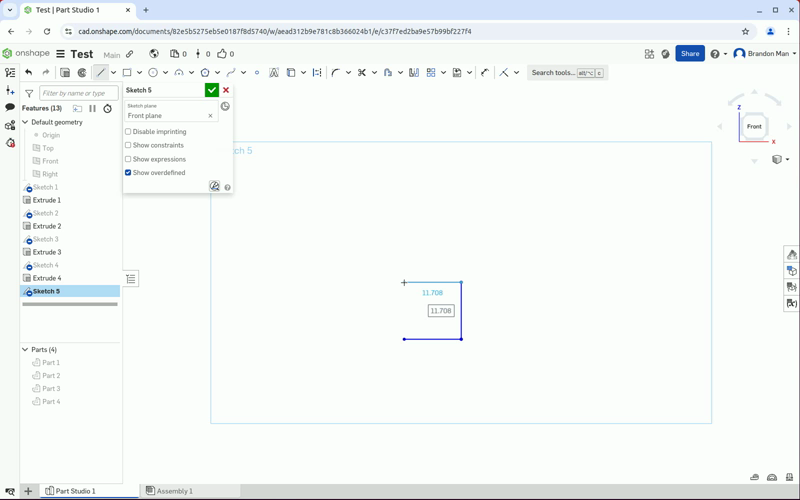
click(404, 282)
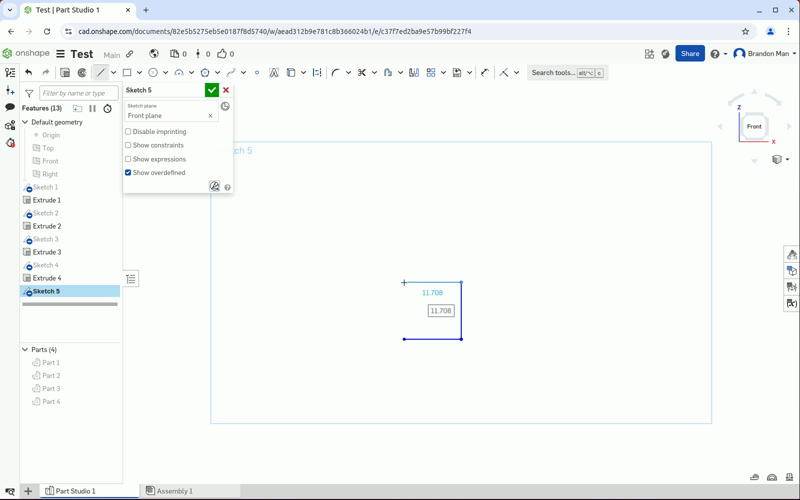
key_up(shift)
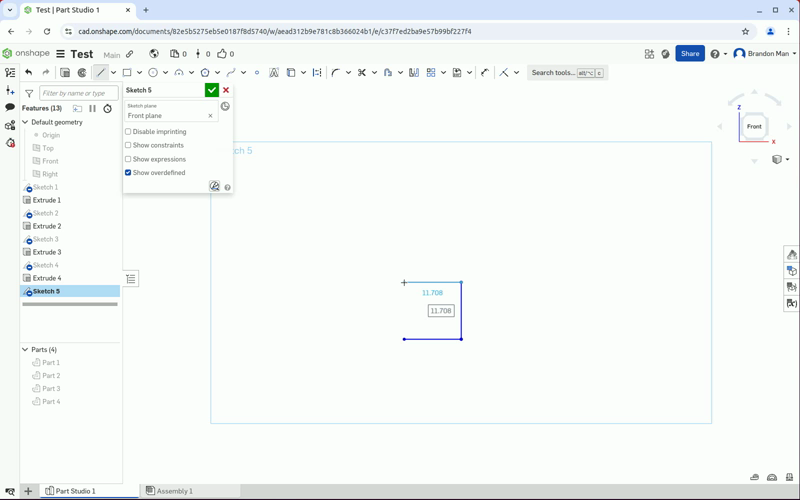
mouse_move(434, 282)
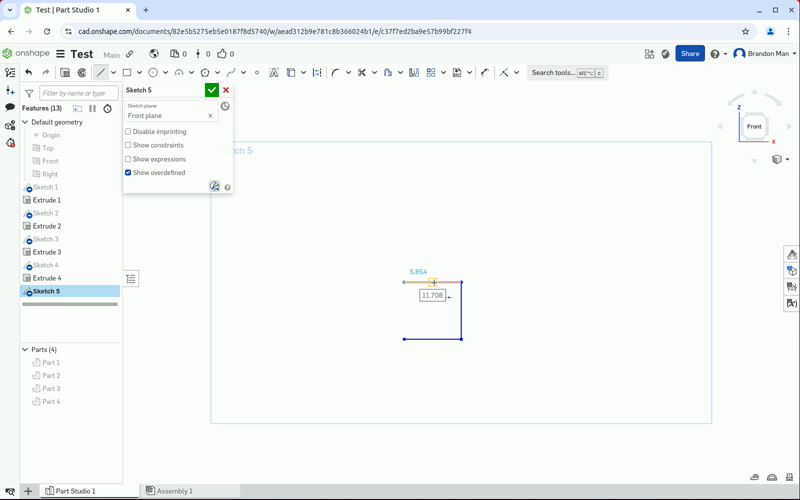
key_down(shift)
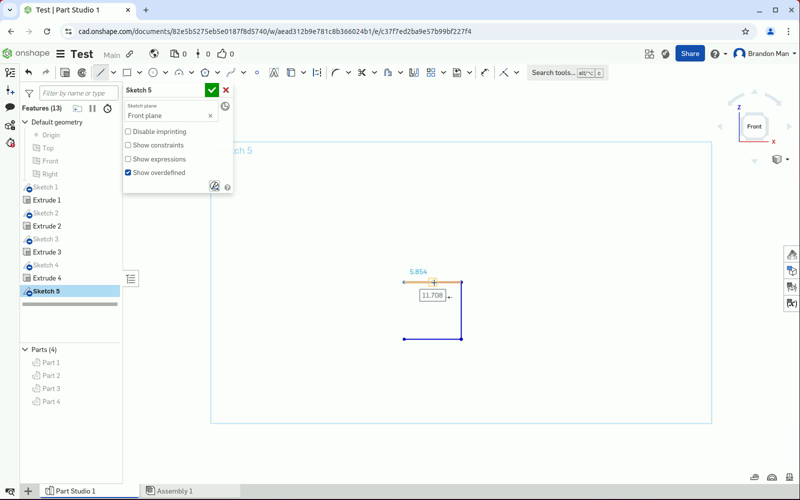
mouse_move(404, 339)
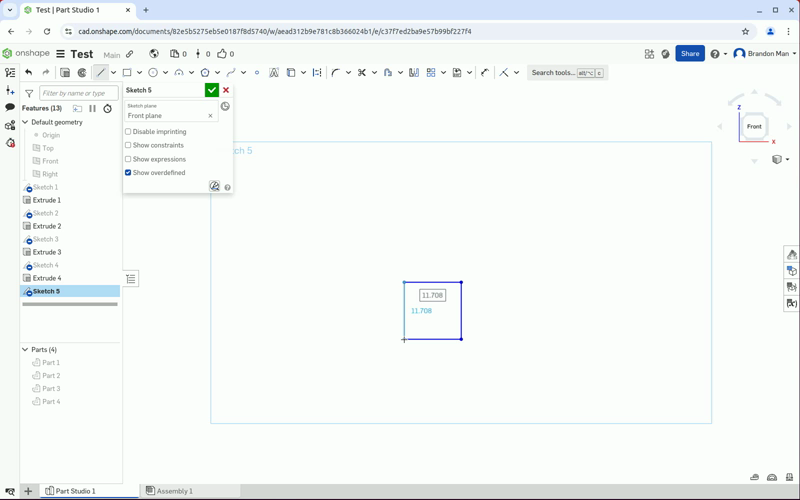
key_up(shift)
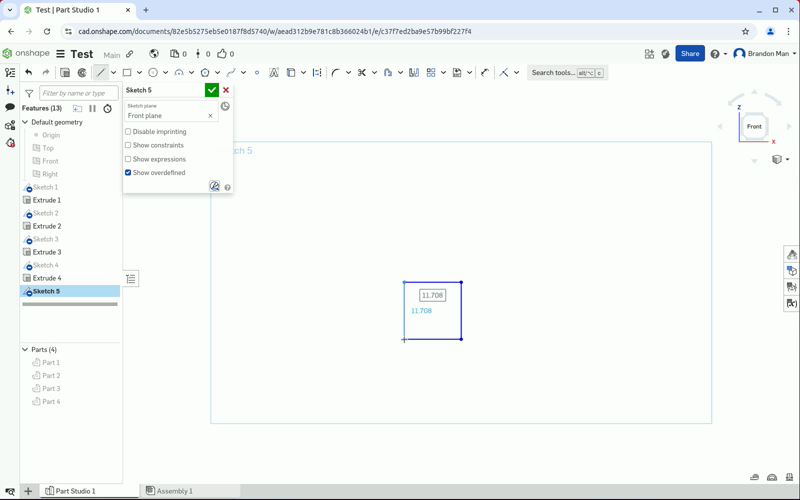
click(404, 339)
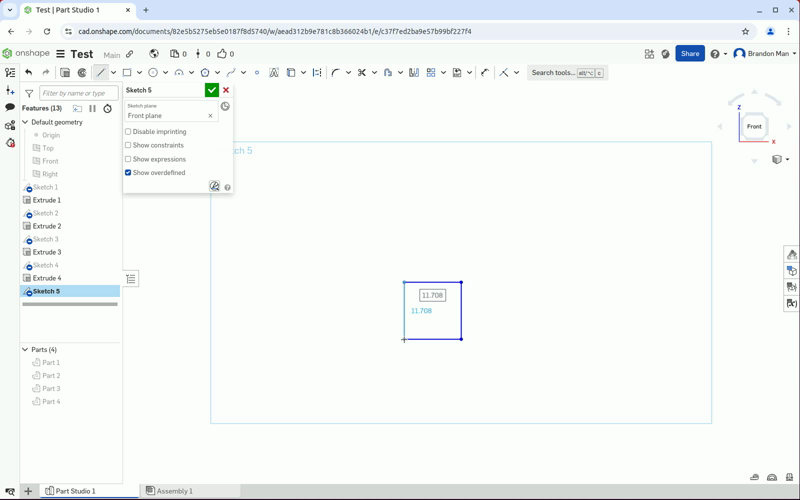
key(esc)
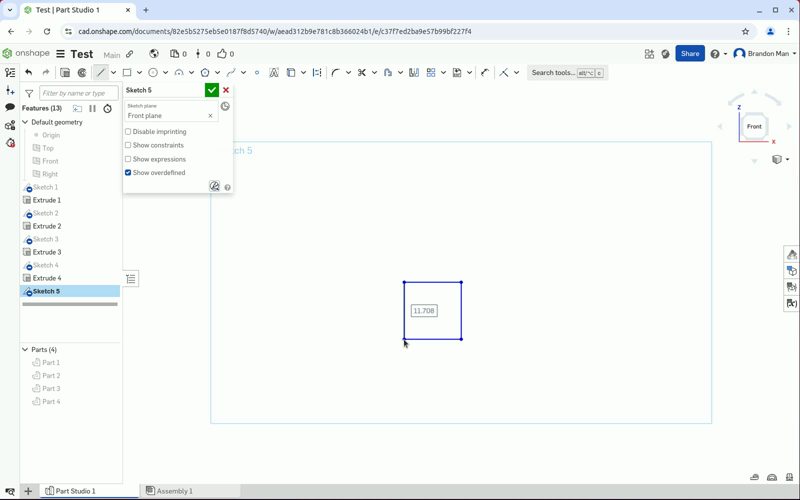
mouse_move(437, 324)
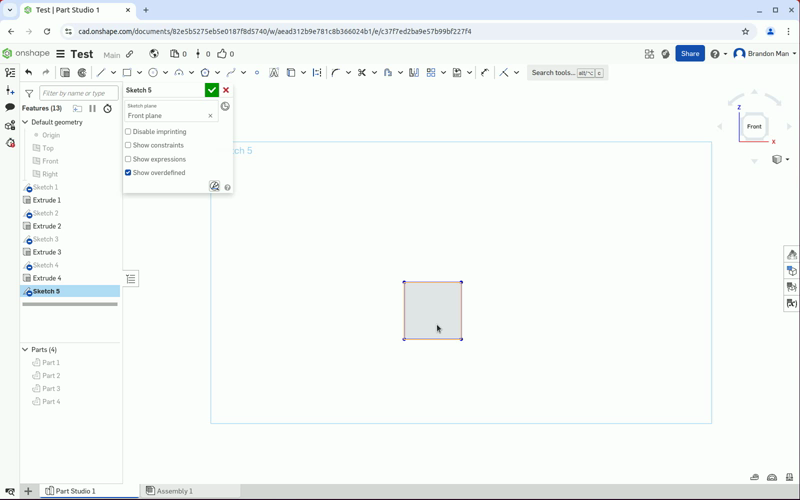
click(437, 324)
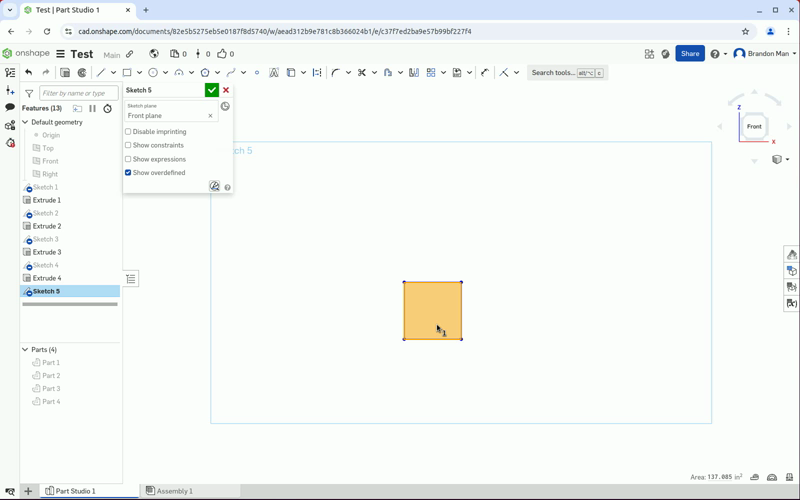
mouse_move(73, 352)
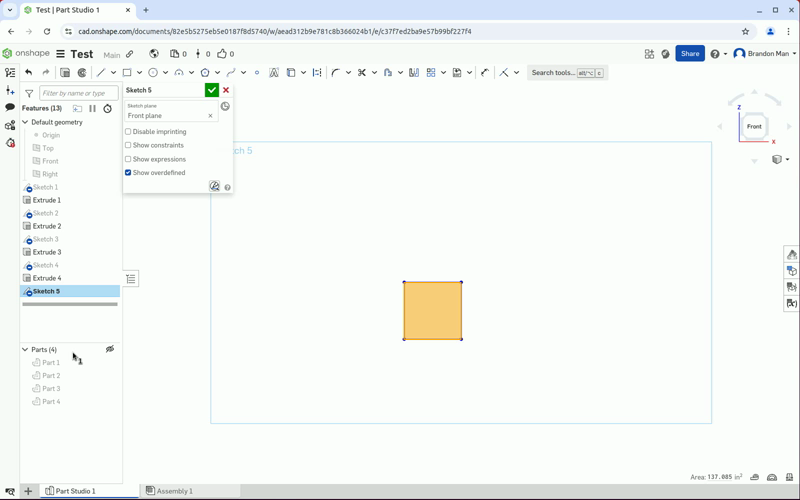
key(shift+y)
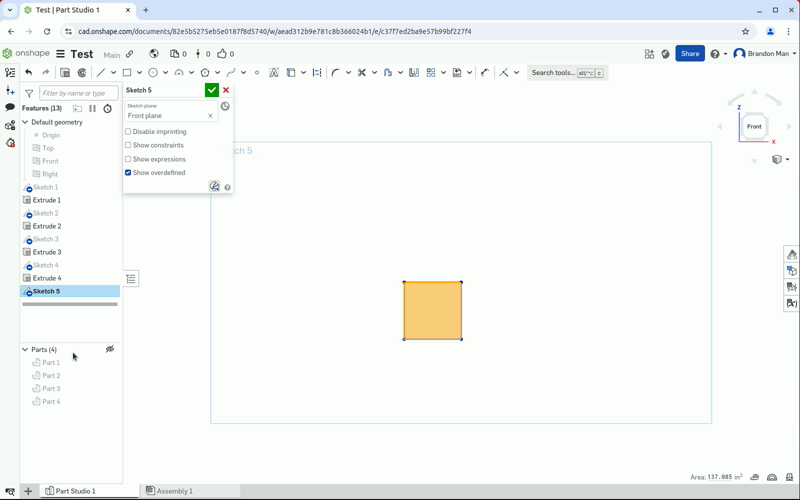
key(shift+e)
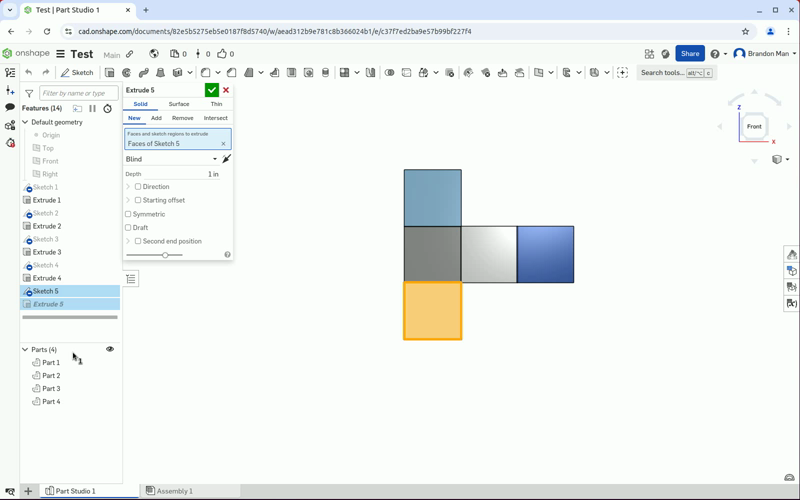
mouse_move(143, 106)
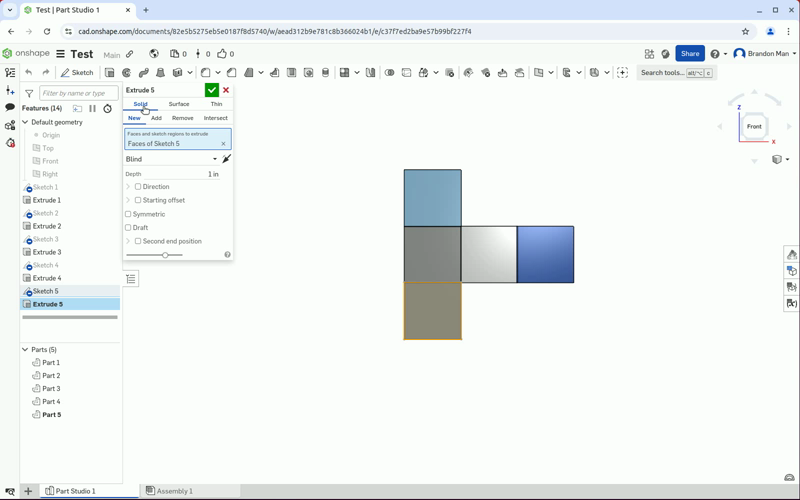
click(143, 106)
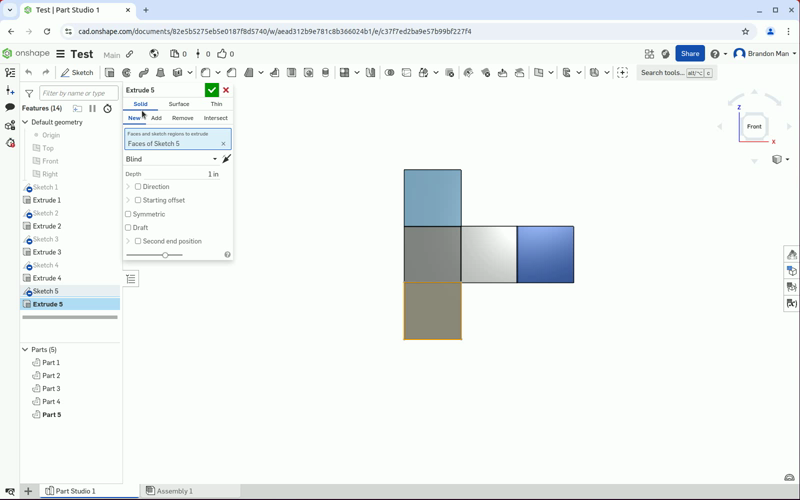
mouse_move(137, 120)
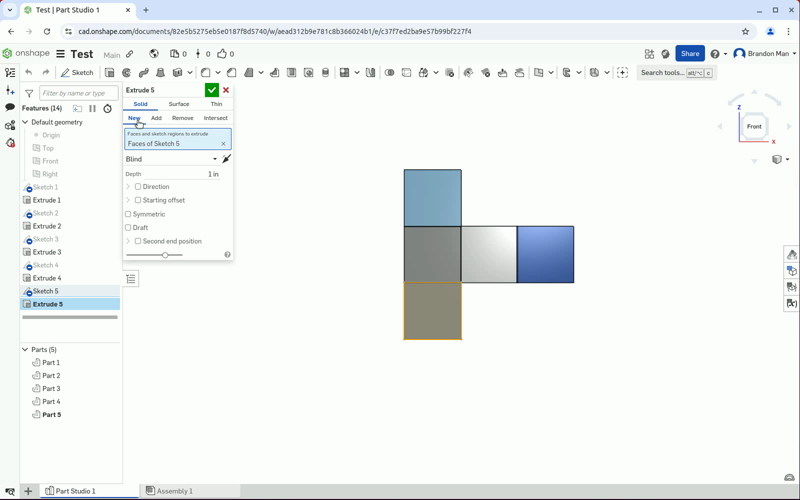
click(137, 120)
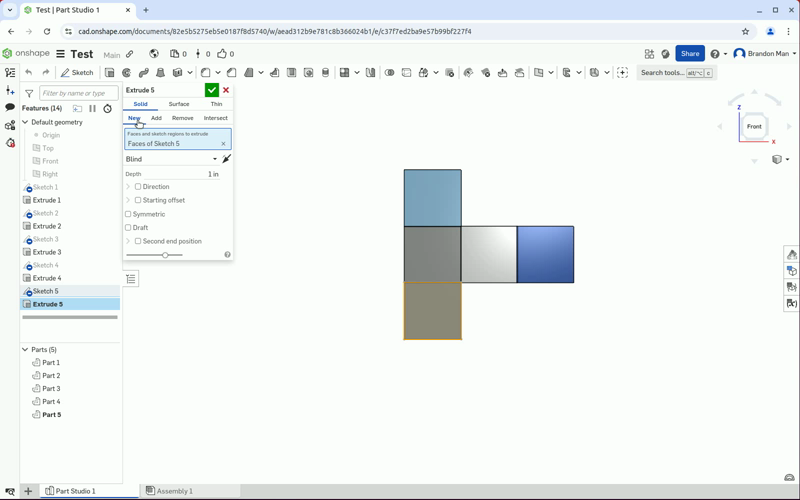
key(tab, 4)
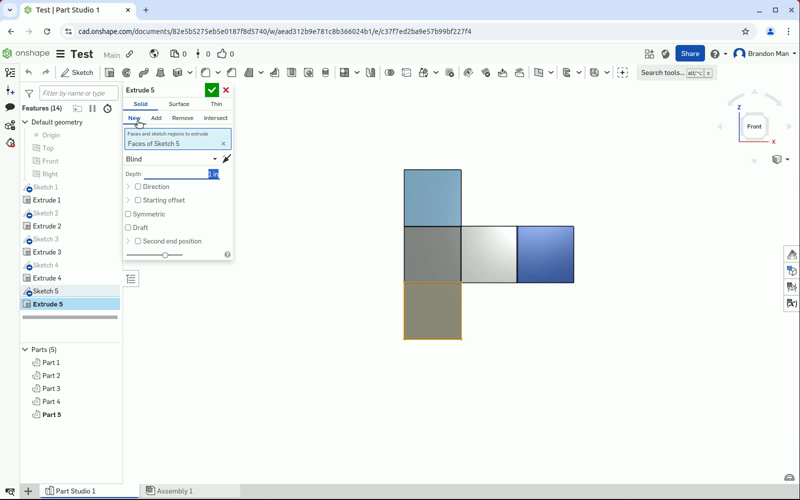
text(11.554)
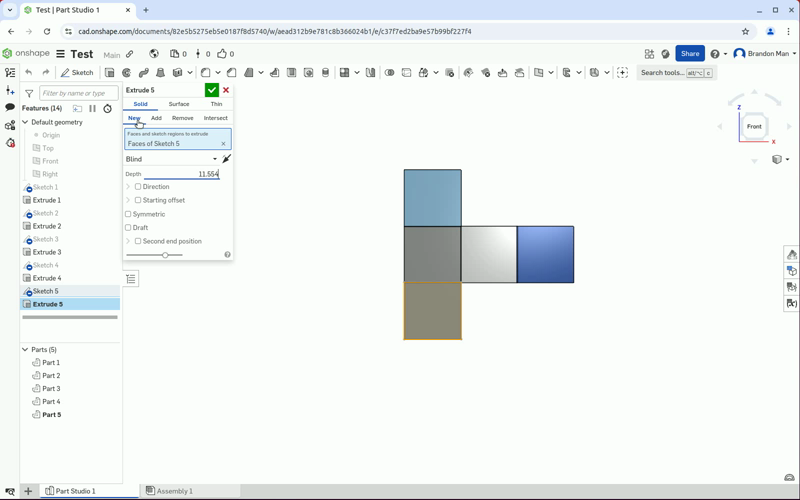
key(enter)
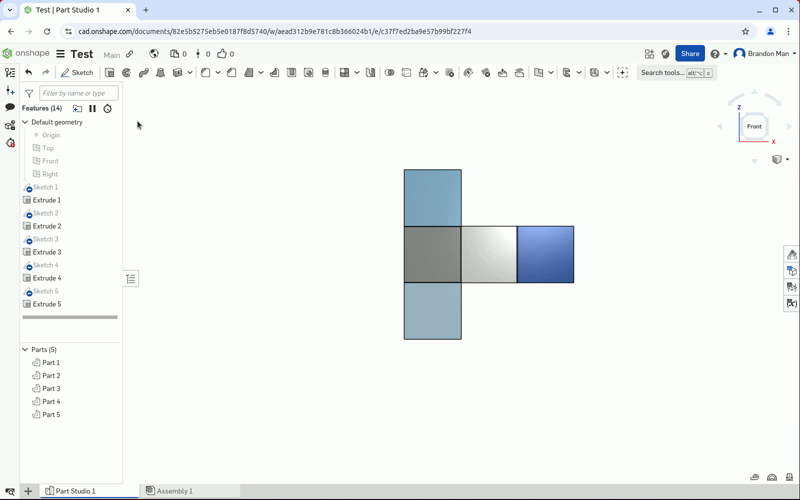
key(shift+h)
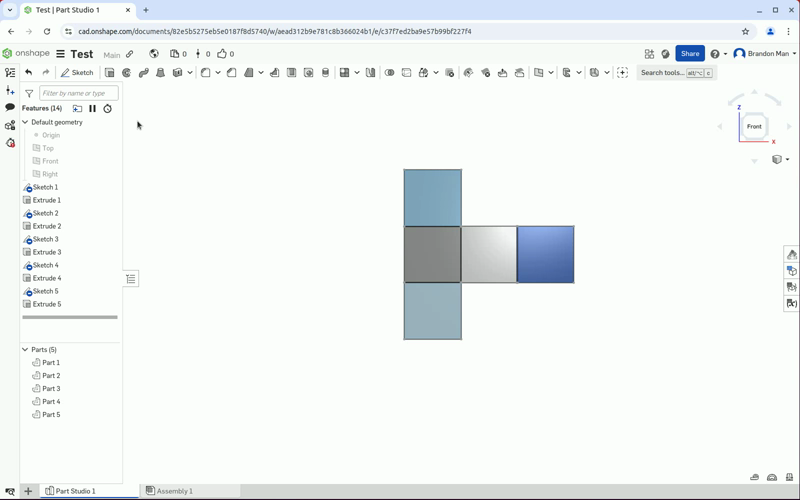
key(shift+h)
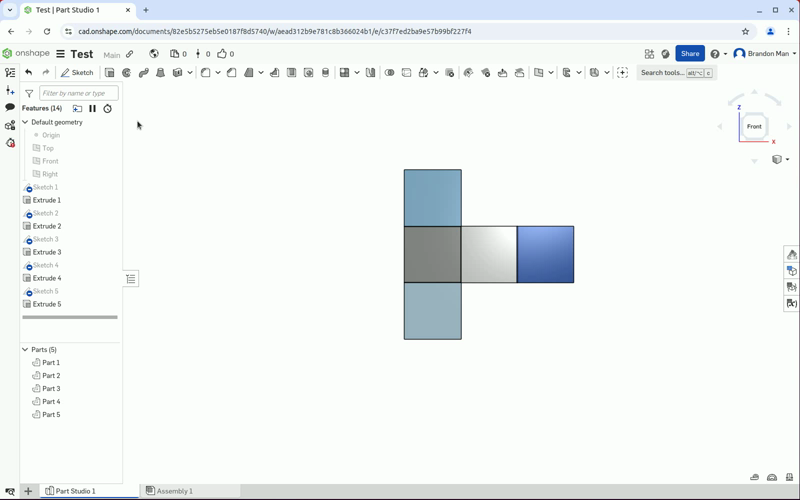
mouse_move(73, 189)
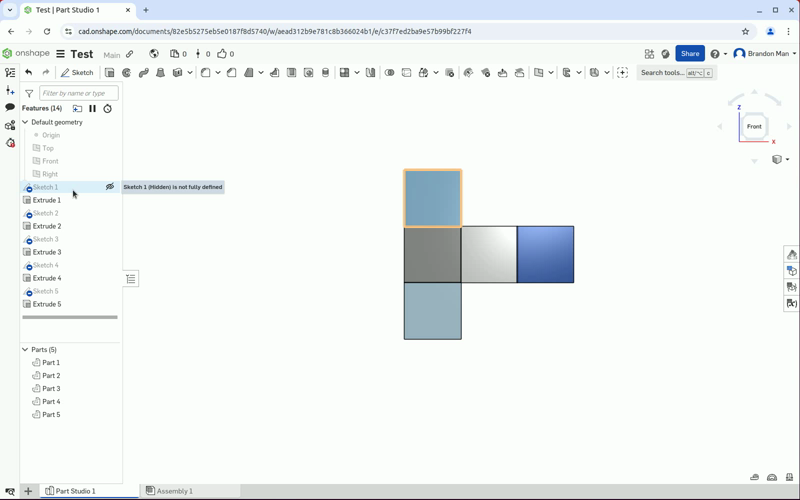
click(73, 189)
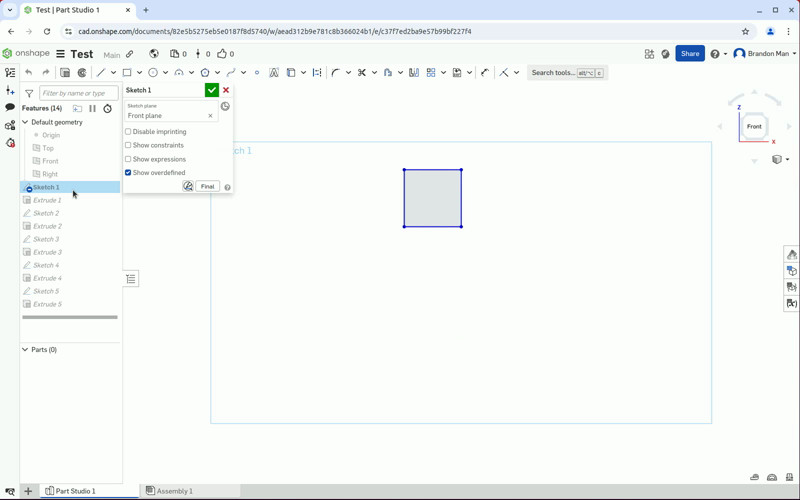
mouse_move(229, 92)
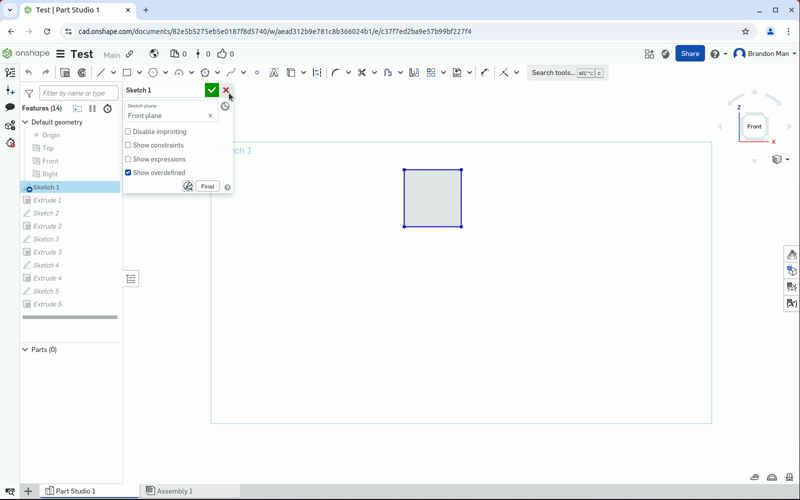
click(229, 92)
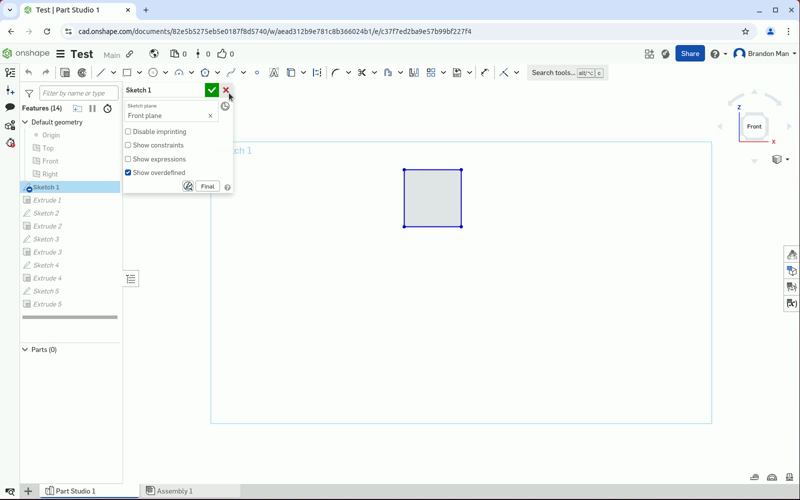
key(shift+s)
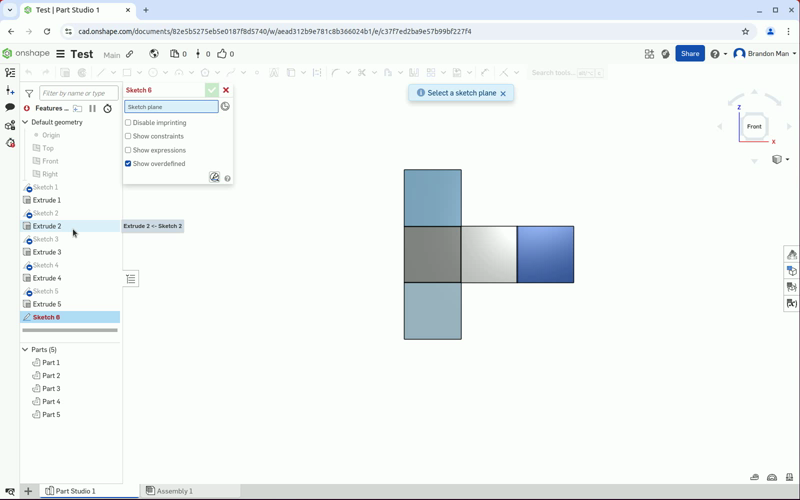
scroll(3)
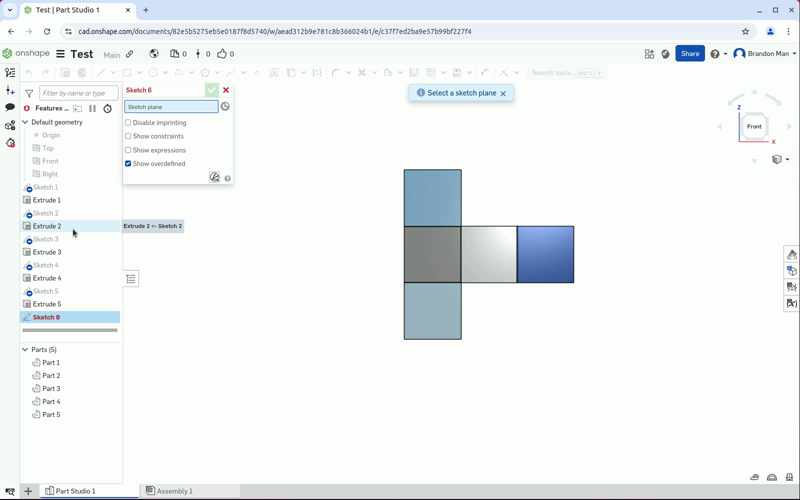
mouse_move(73, 163)
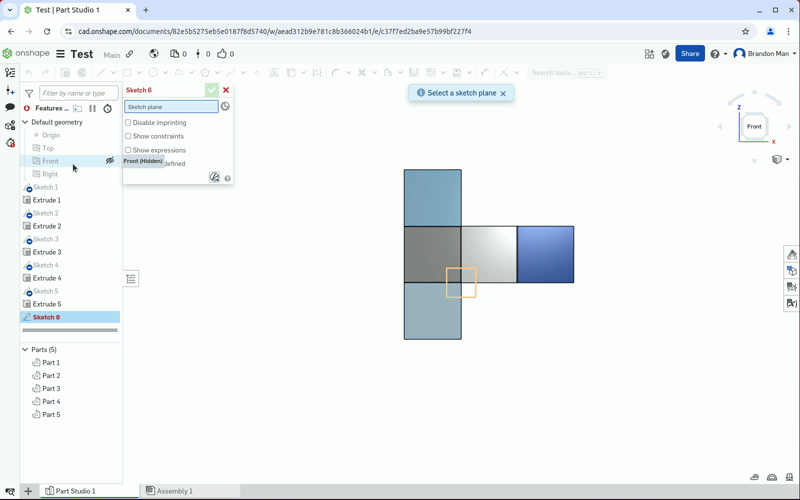
click(73, 163)
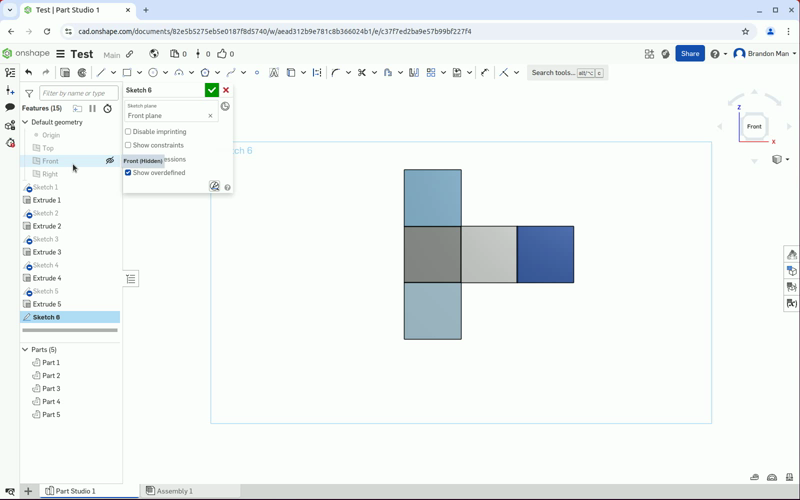
mouse_move(73, 352)
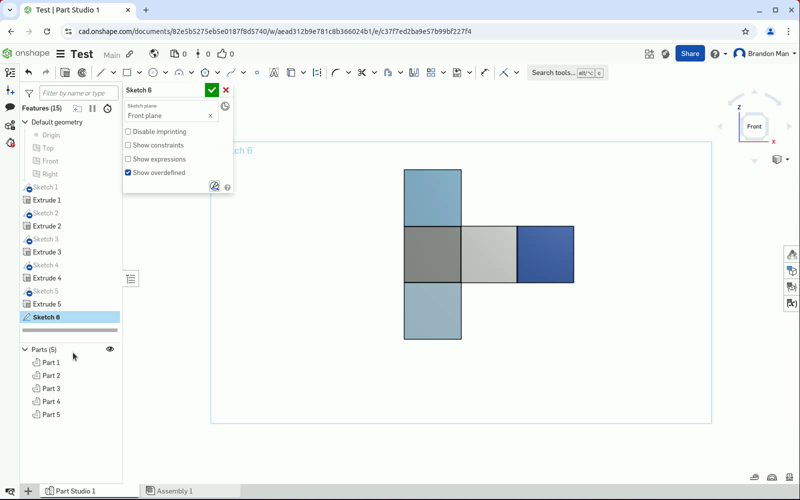
key(y)
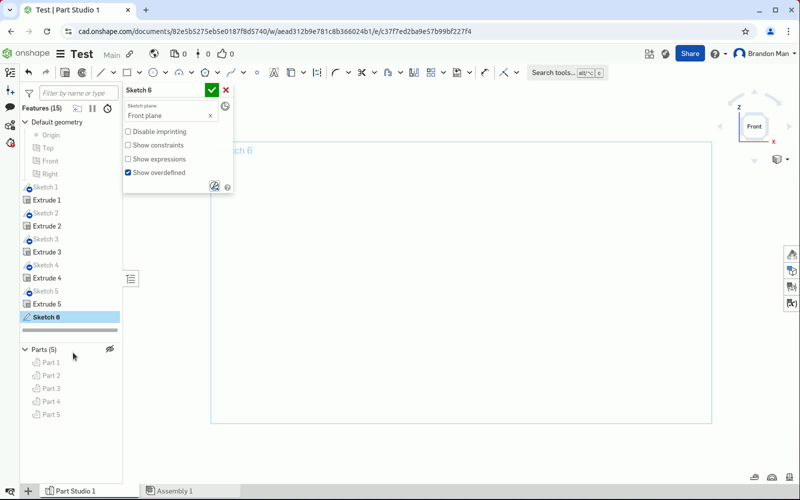
key(l)
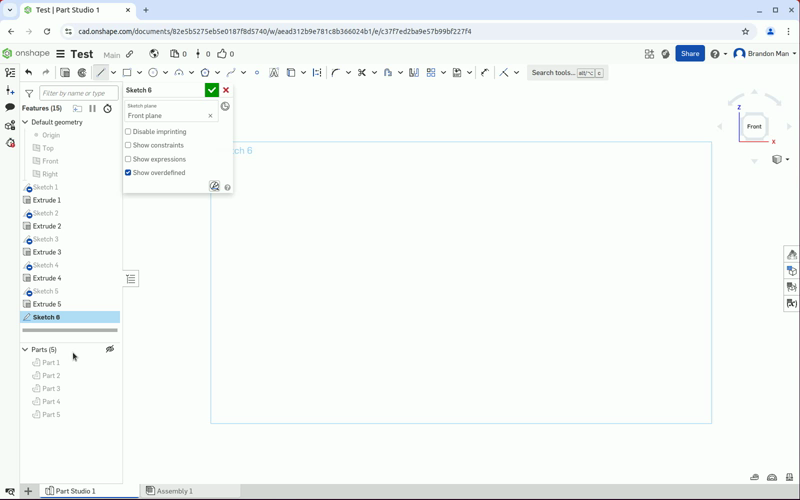
key_down(shift)
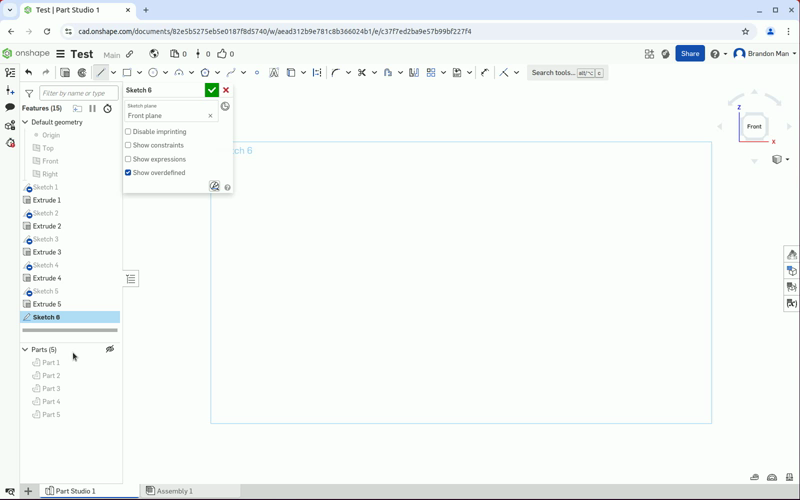
mouse_move(516, 339)
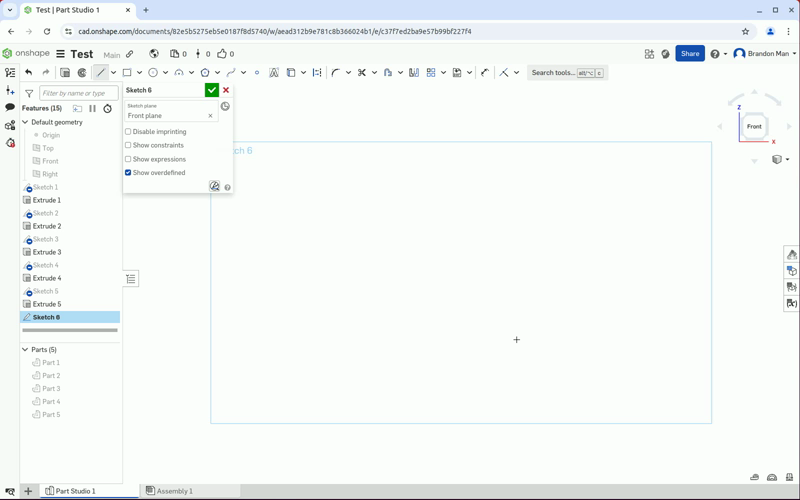
click(516, 339)
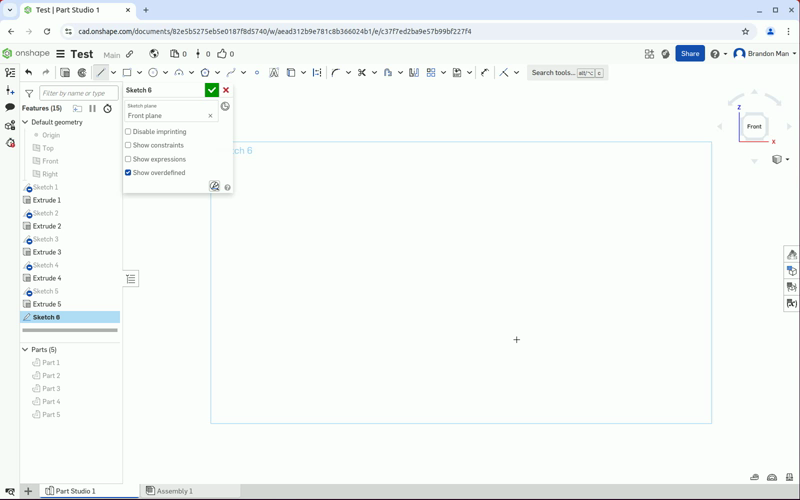
key_up(shift)
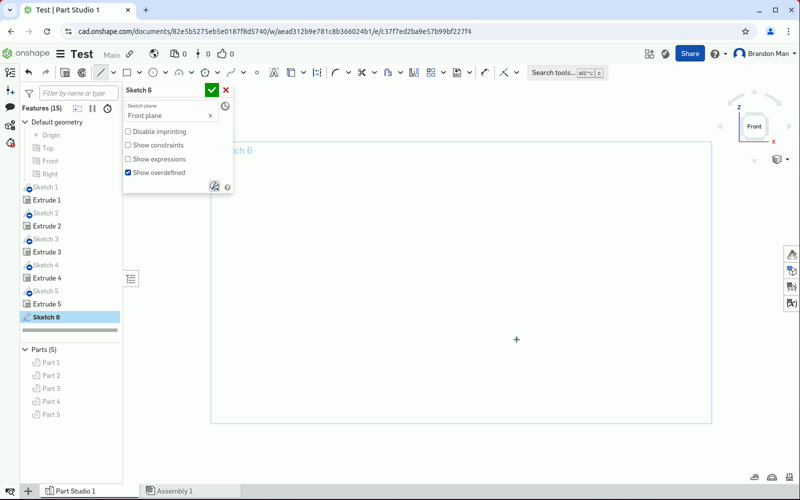
key_down(shift)
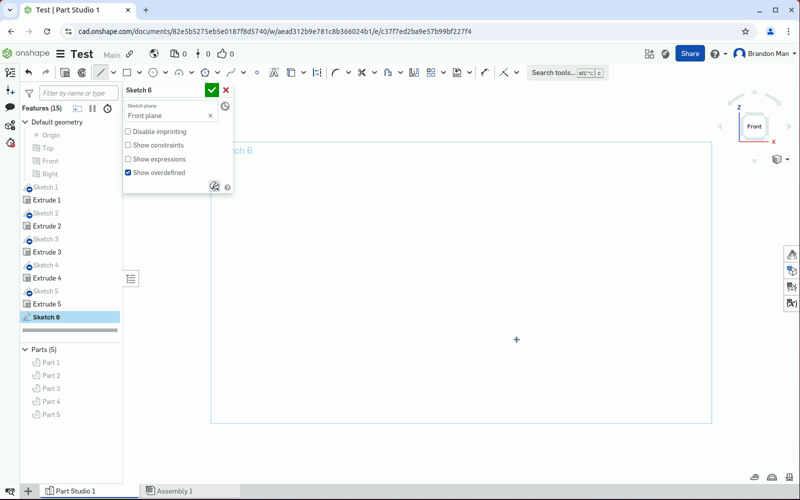
mouse_move(546, 339)
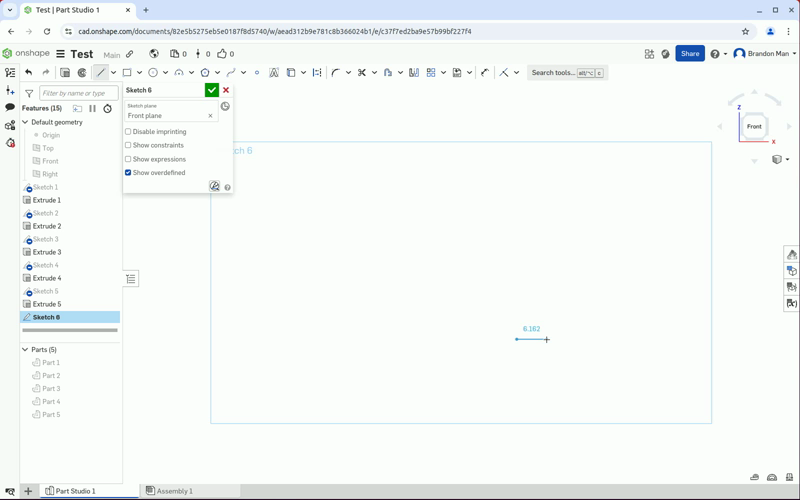
mouse_move(573, 339)
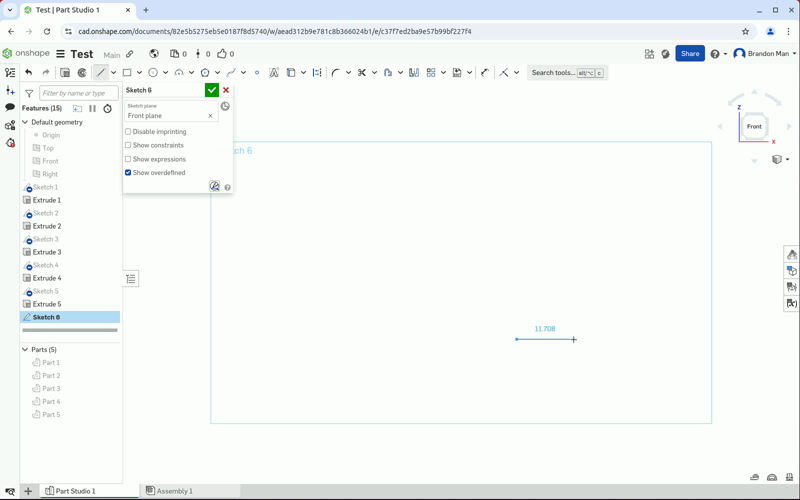
click(573, 339)
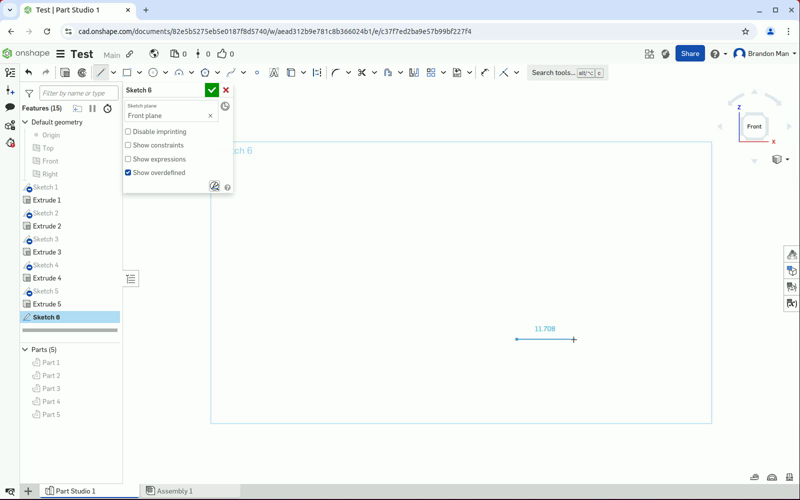
key_up(shift)
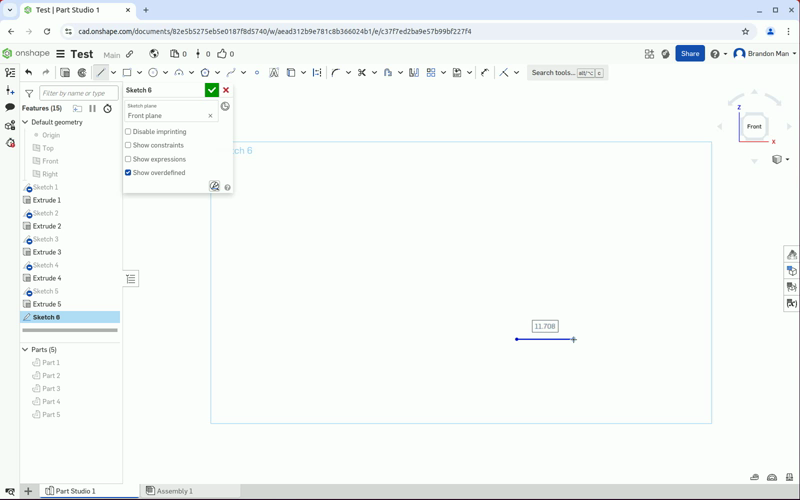
key_down(shift)
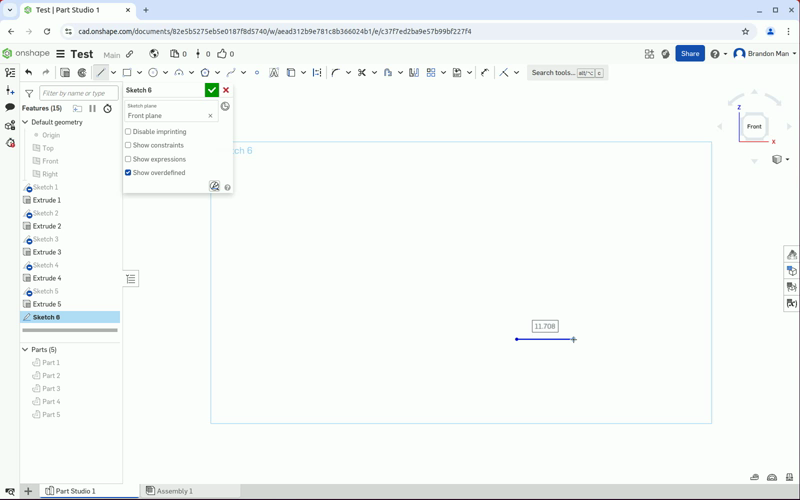
mouse_move(589, 339)
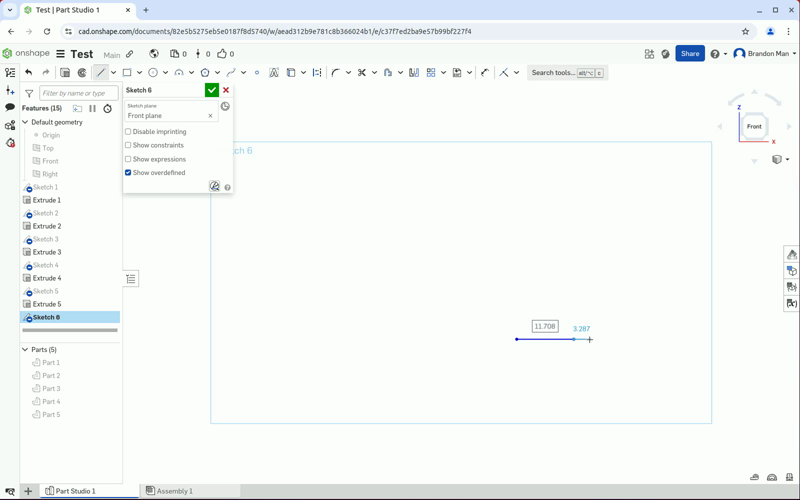
mouse_move(573, 282)
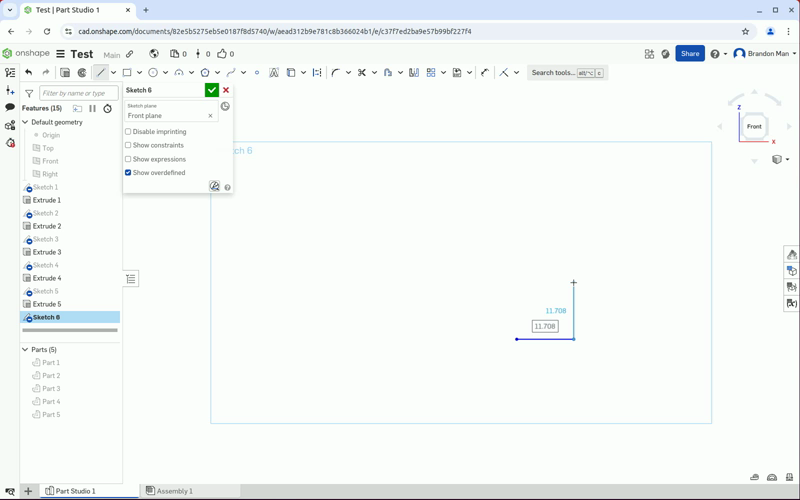
click(573, 282)
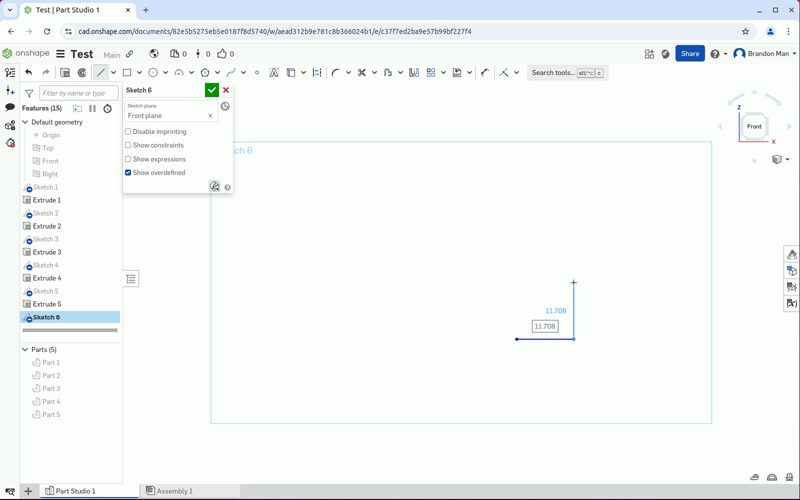
key_up(shift)
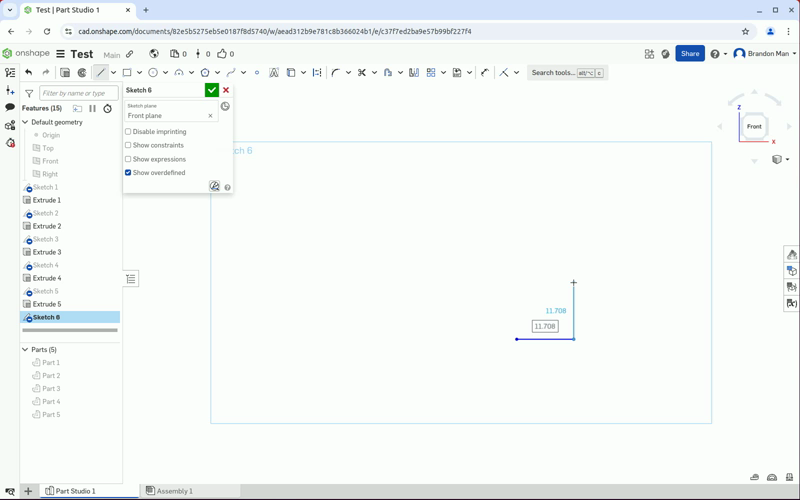
key_down(shift)
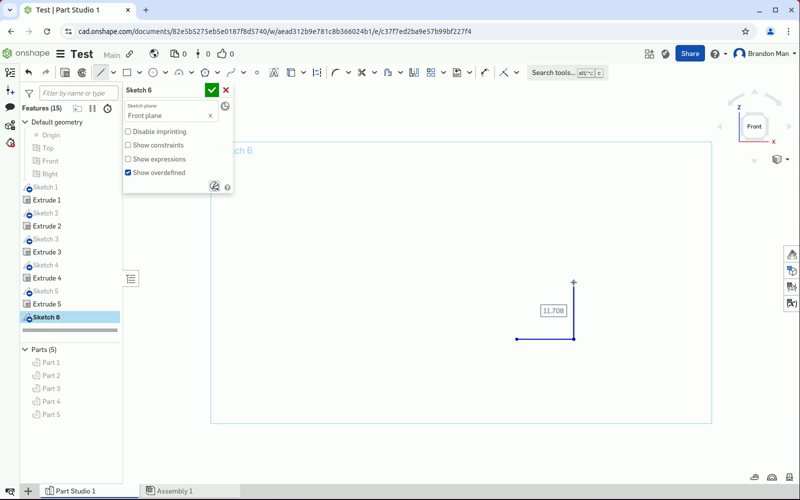
mouse_move(589, 282)
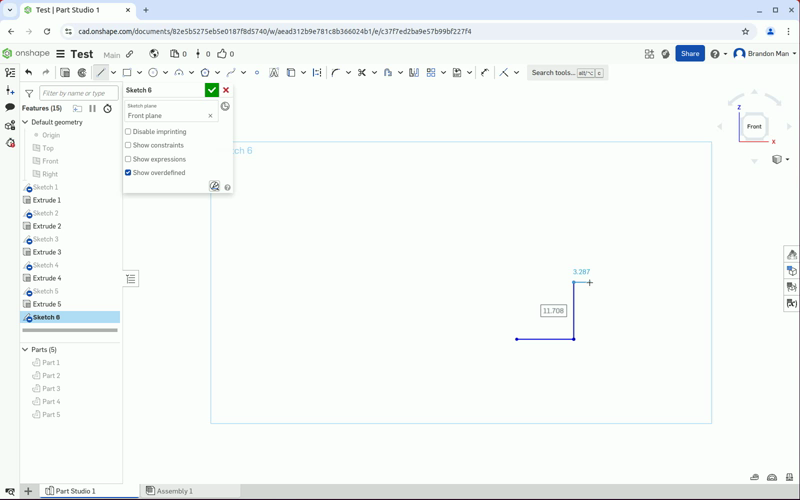
mouse_move(516, 282)
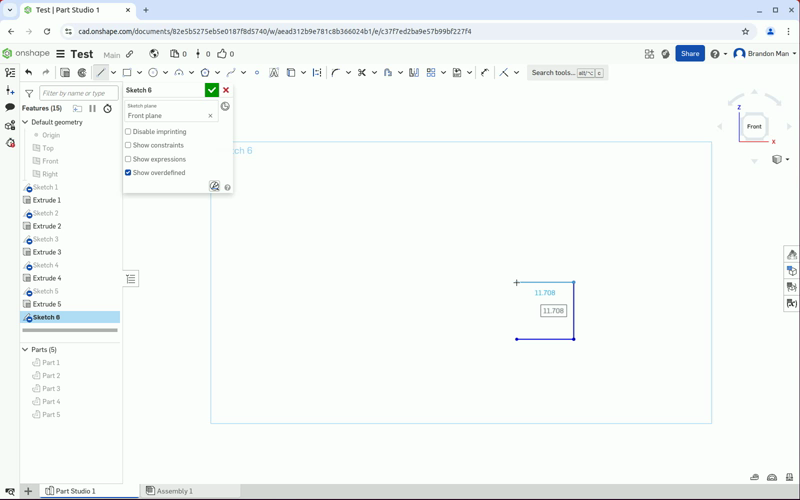
click(516, 282)
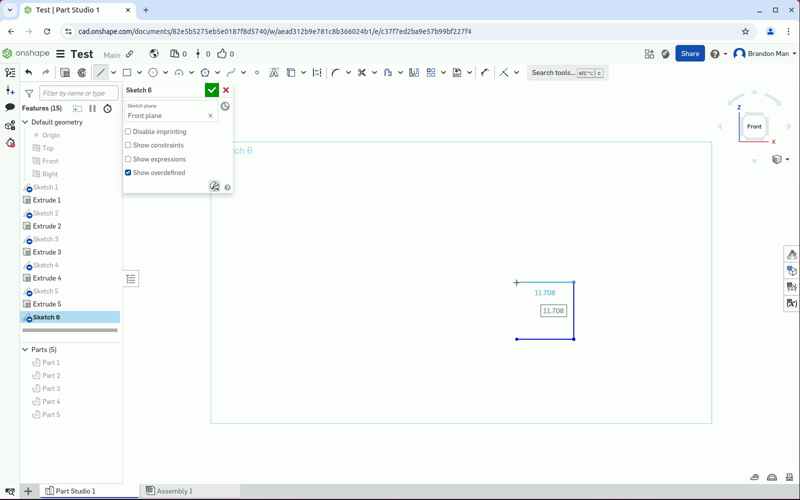
key_up(shift)
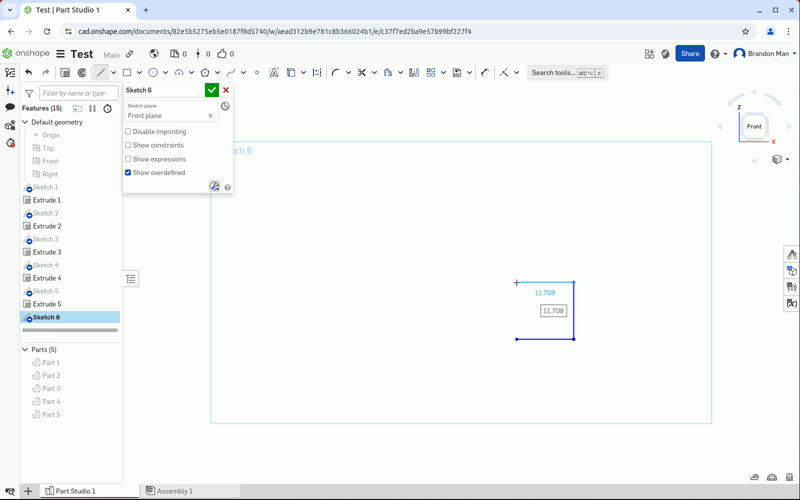
mouse_move(546, 282)
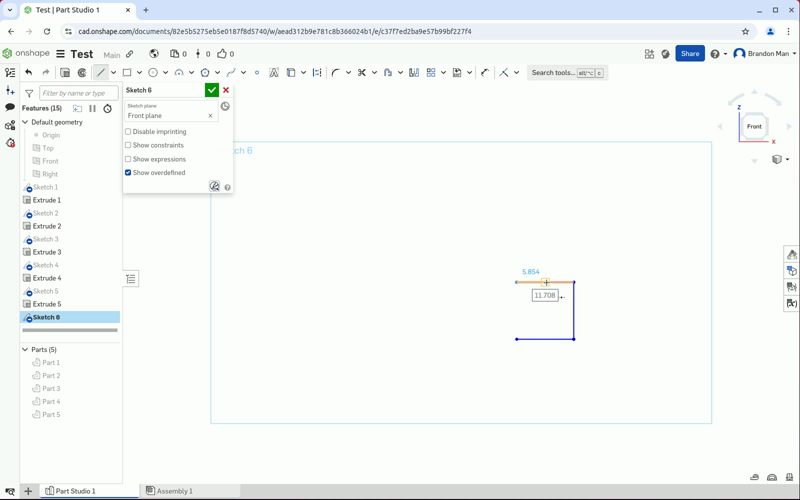
key_down(shift)
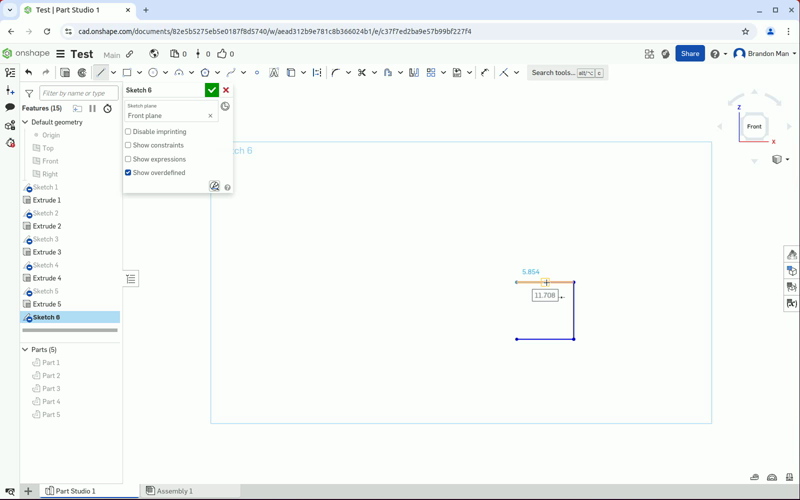
mouse_move(516, 339)
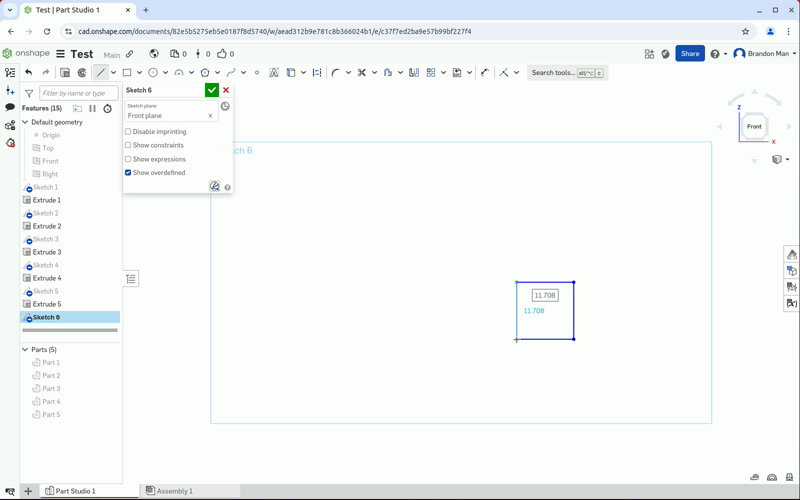
key_up(shift)
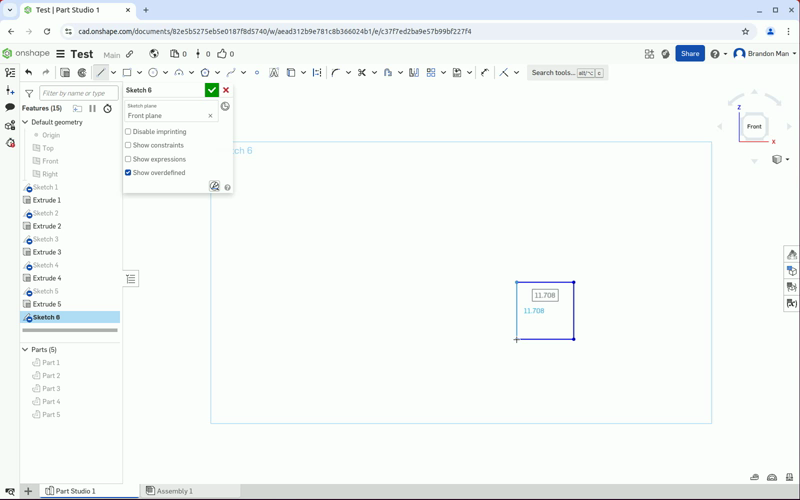
click(516, 339)
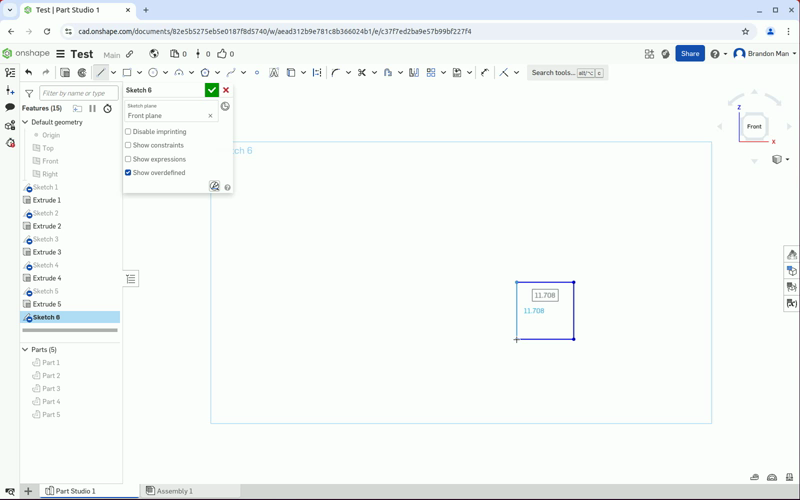
key(esc)
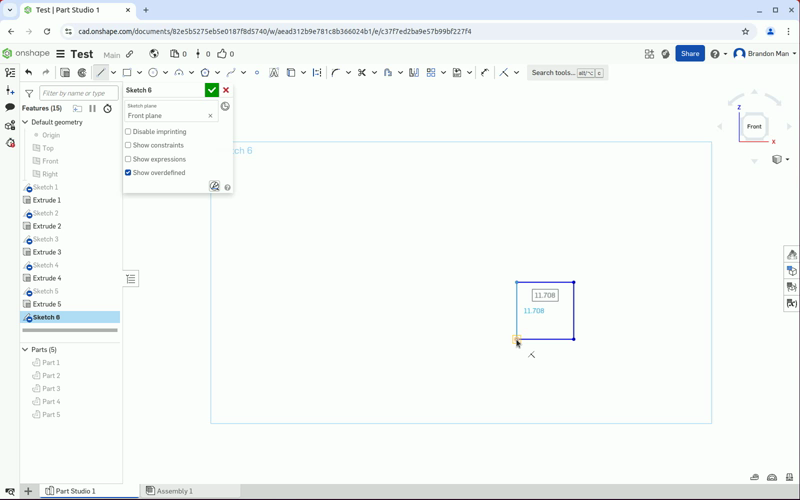
mouse_move(537, 336)
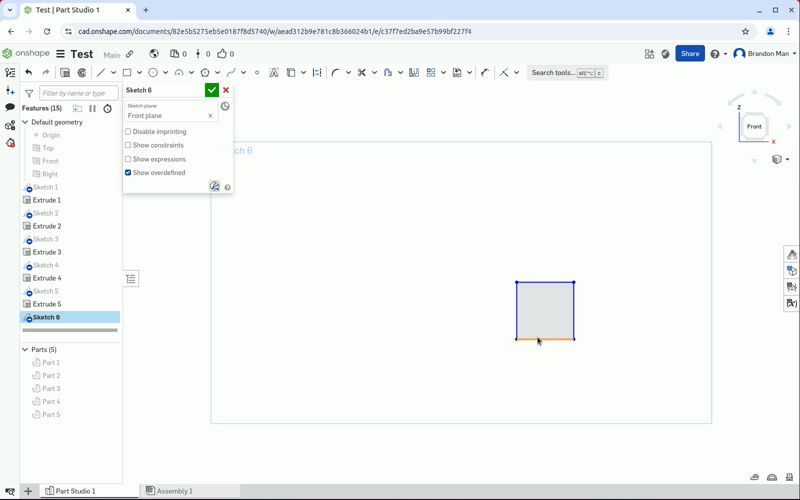
click(537, 336)
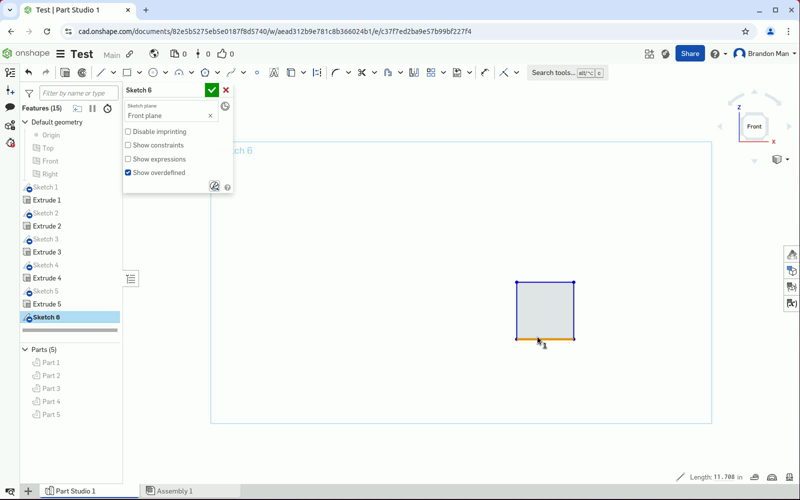
mouse_move(73, 352)
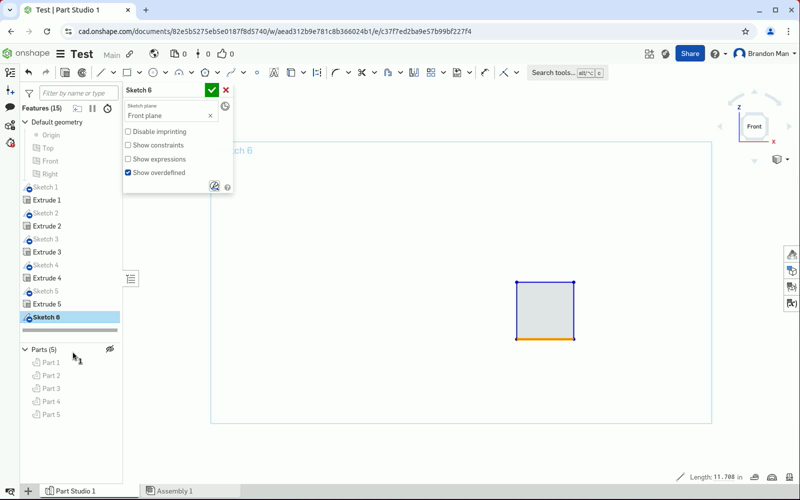
key(shift+y)
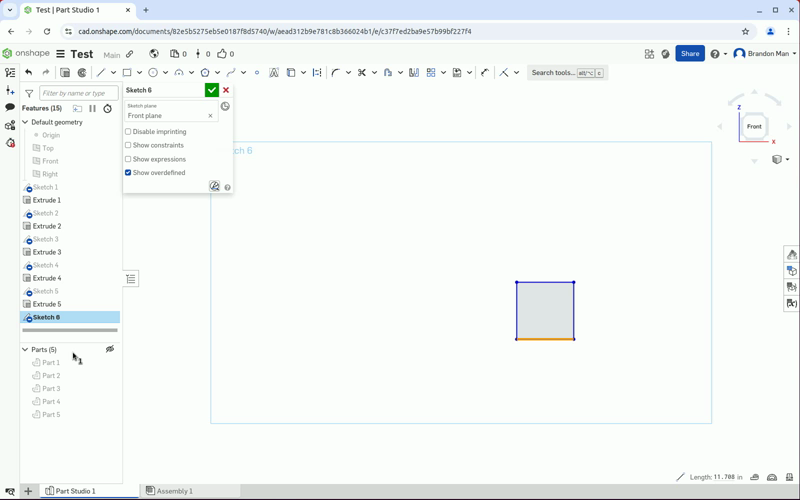
key(shift+e)
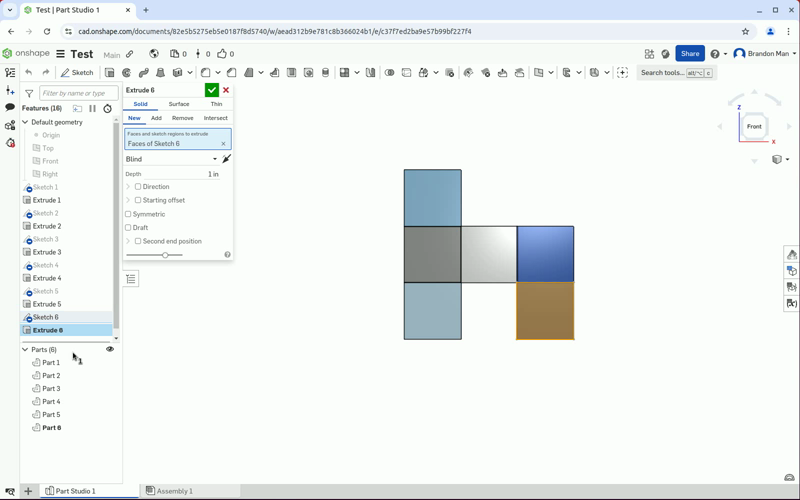
mouse_move(143, 106)
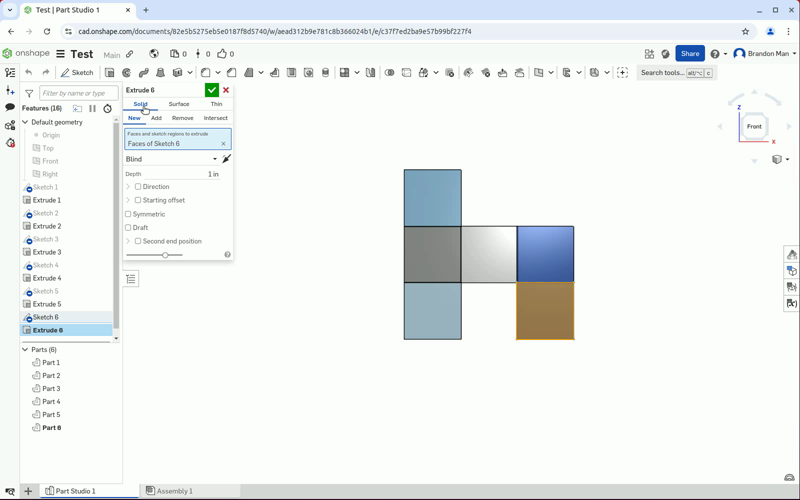
click(143, 106)
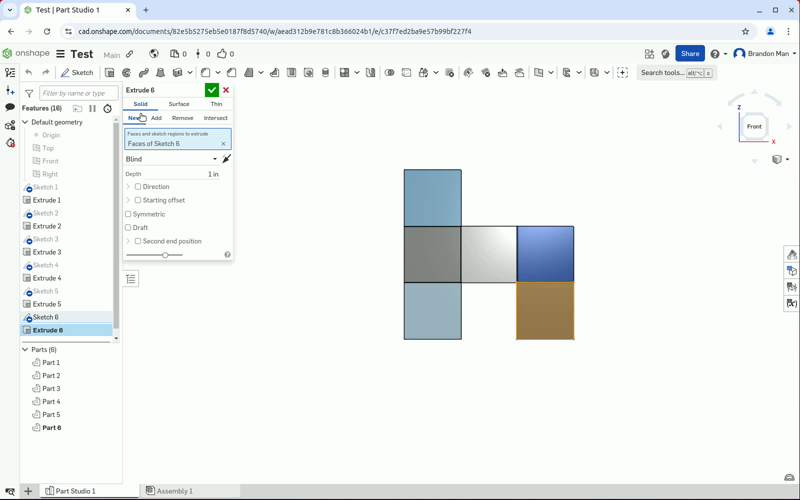
mouse_move(137, 120)
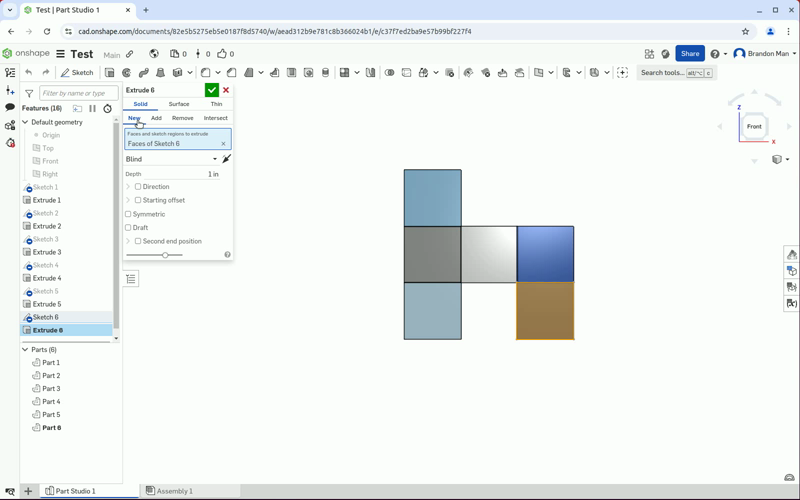
click(137, 120)
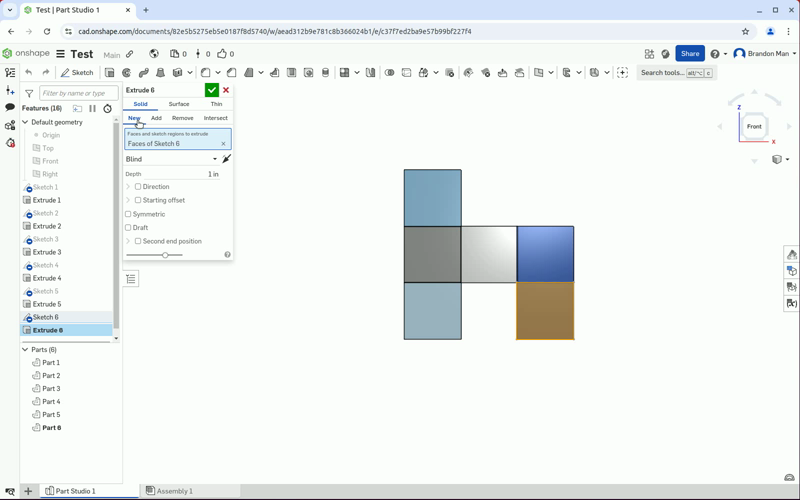
key(tab, 4)
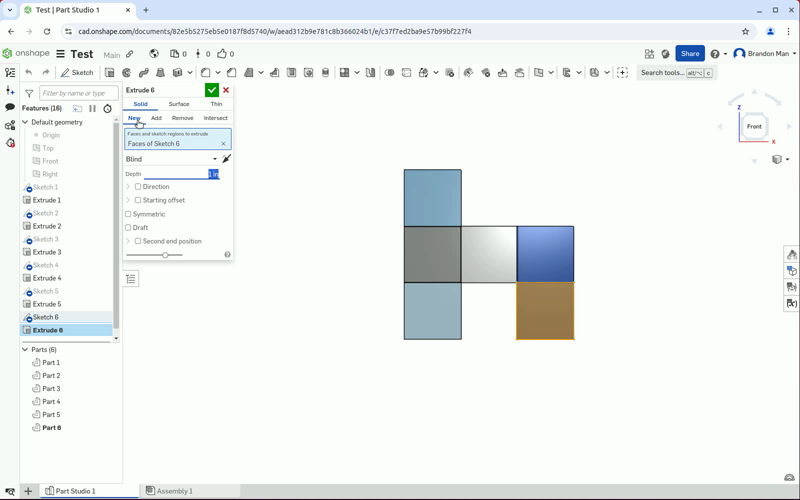
text(11.554)
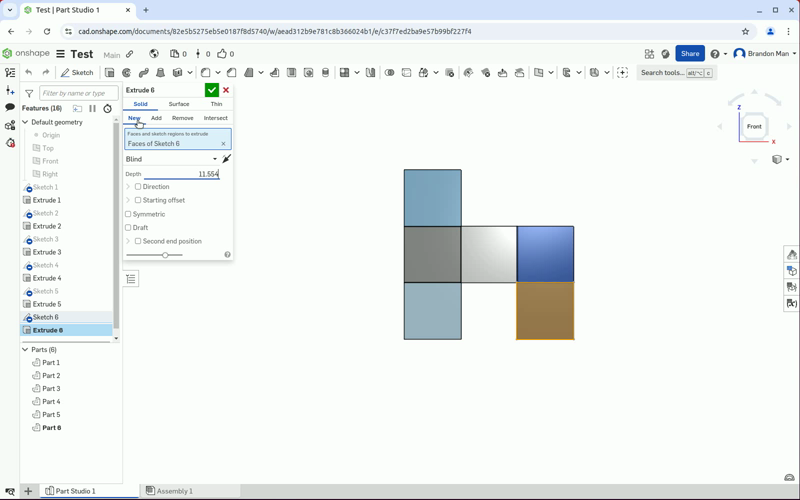
key(enter)
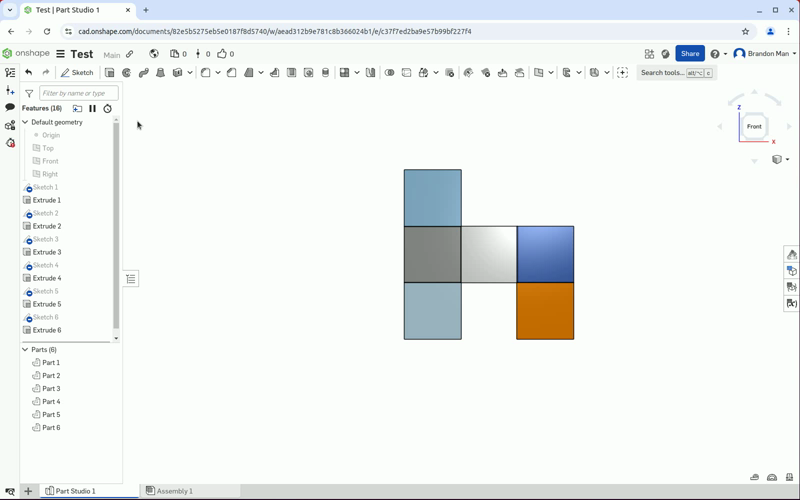
key(shift+h)
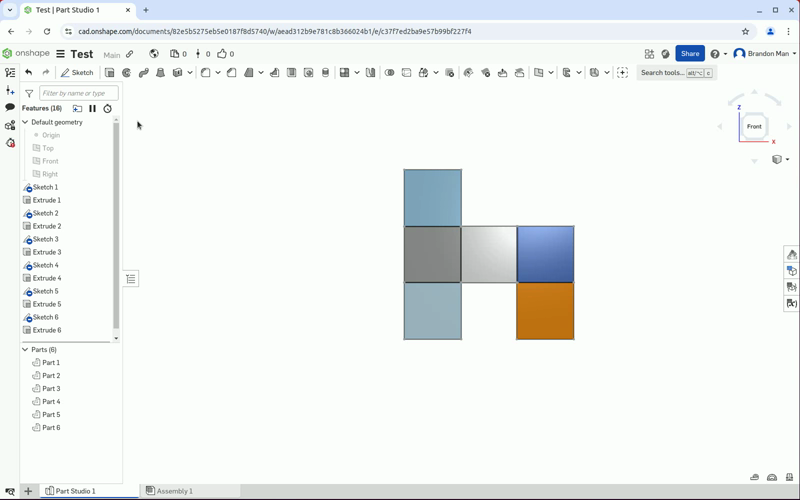
key(shift+h)
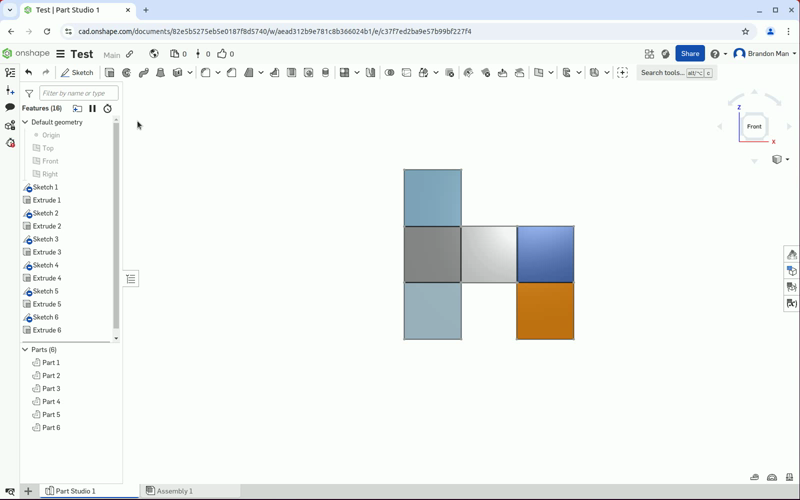
key(shift+7)
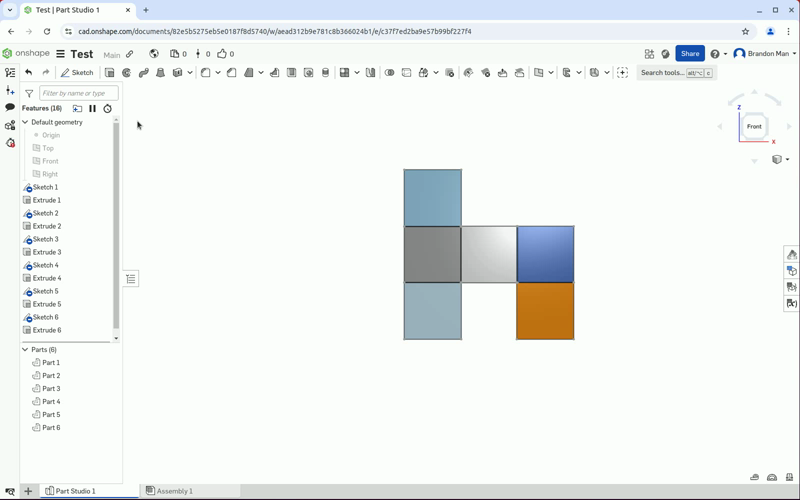
key(left, 2)
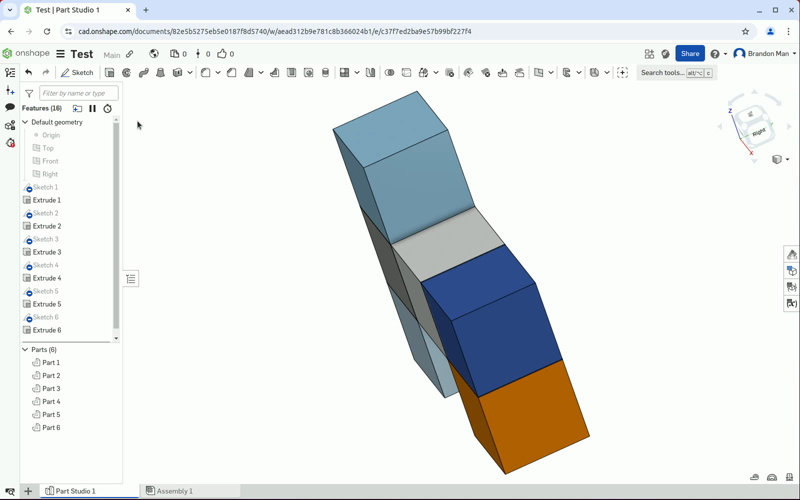
key(down, 2)
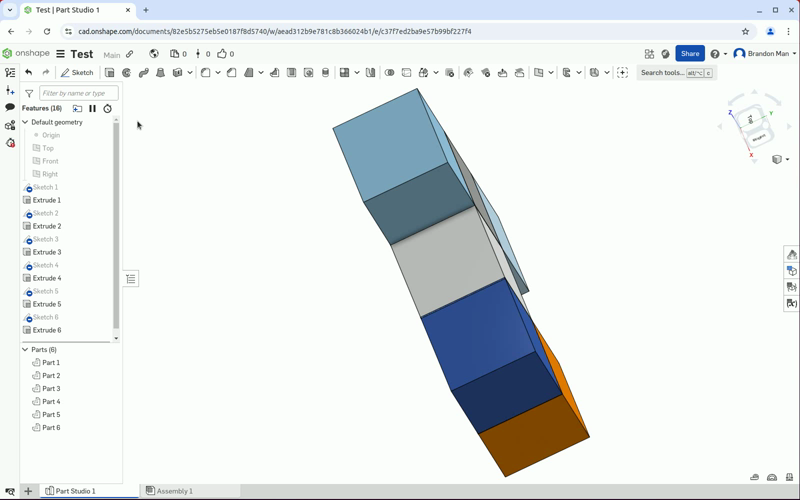
key(up, 2)
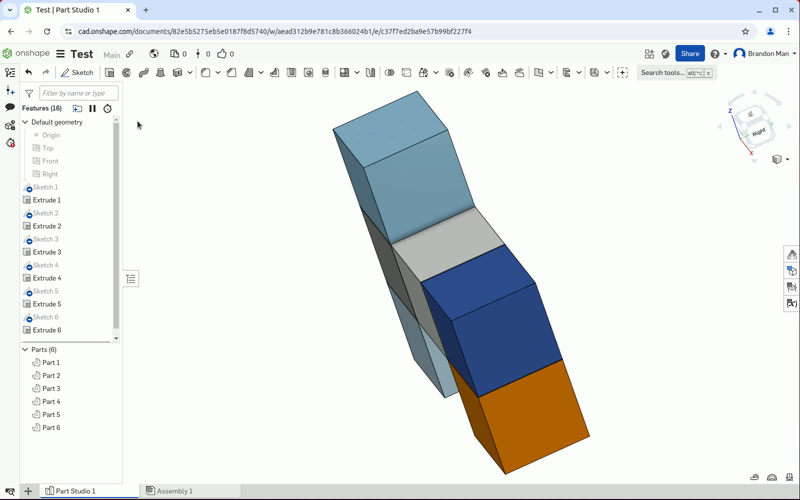
key(right, 2)
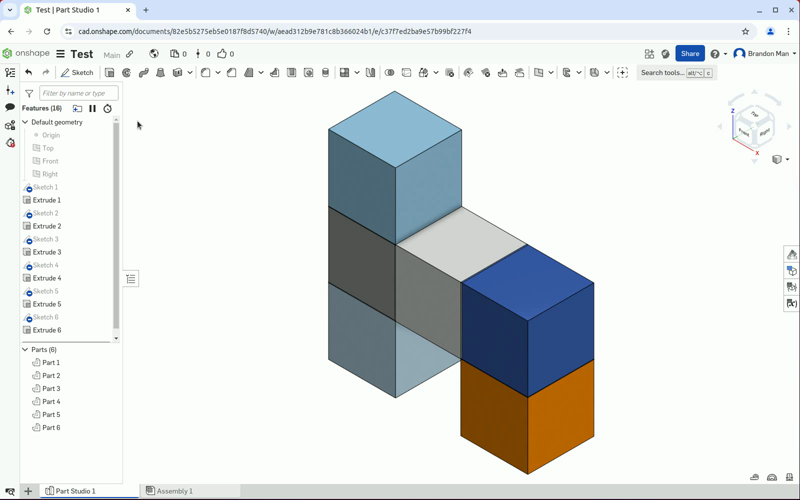
mouse_move(69, 189)
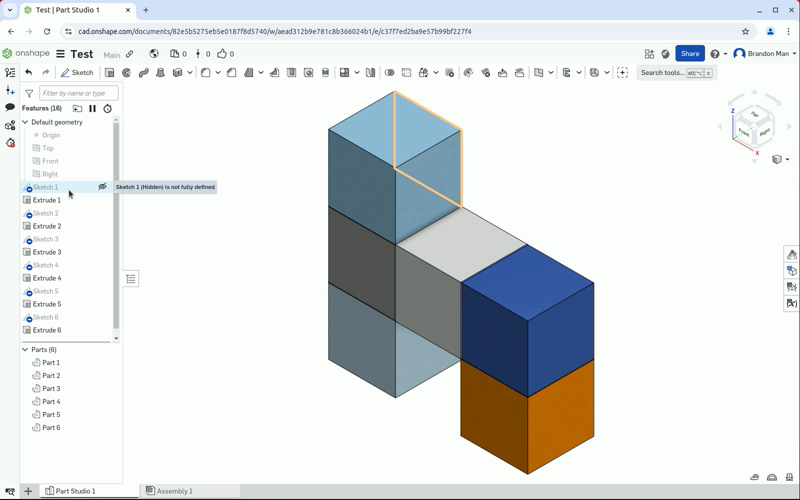
click(69, 189)